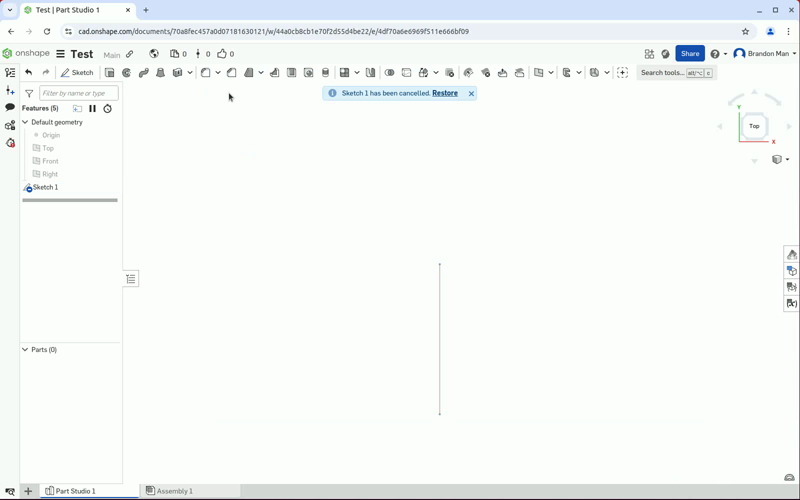
key(shift+h)
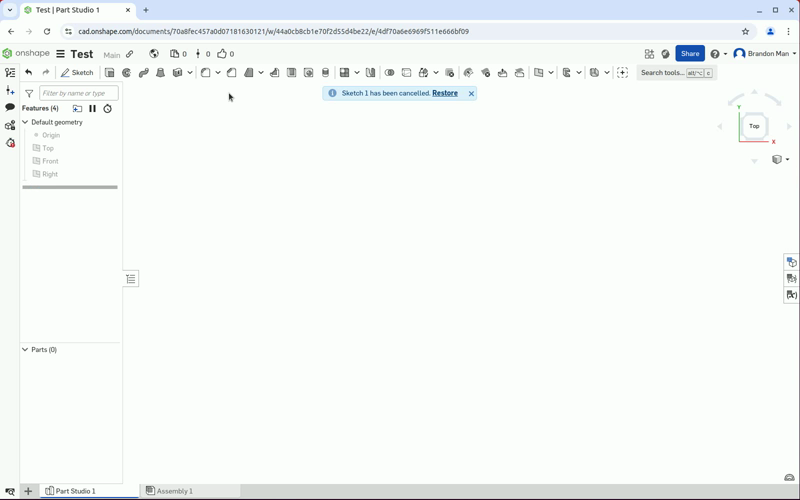
mouse_move(73, 352)
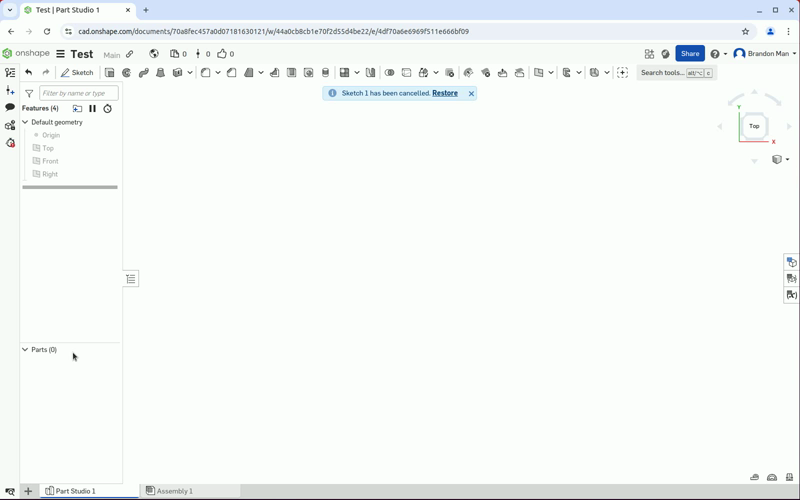
key(y)
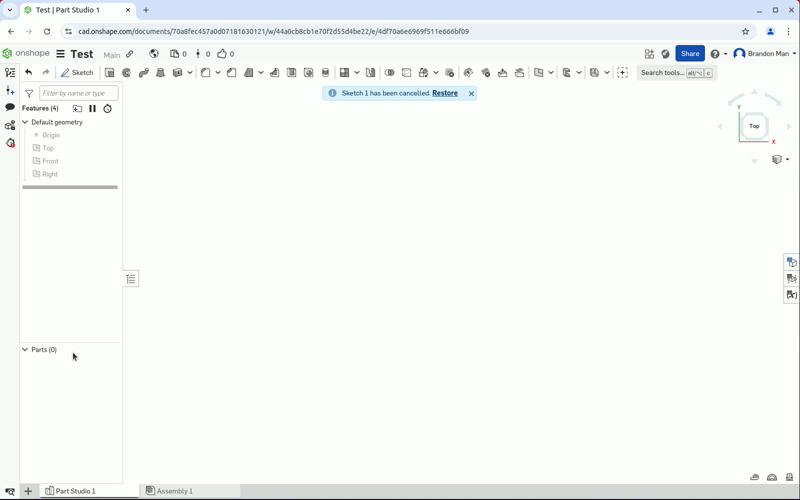
key(shift+p)
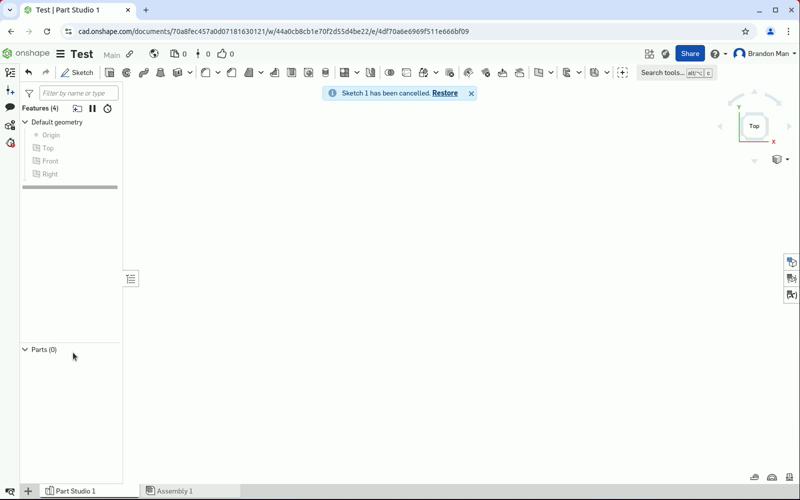
key(space)
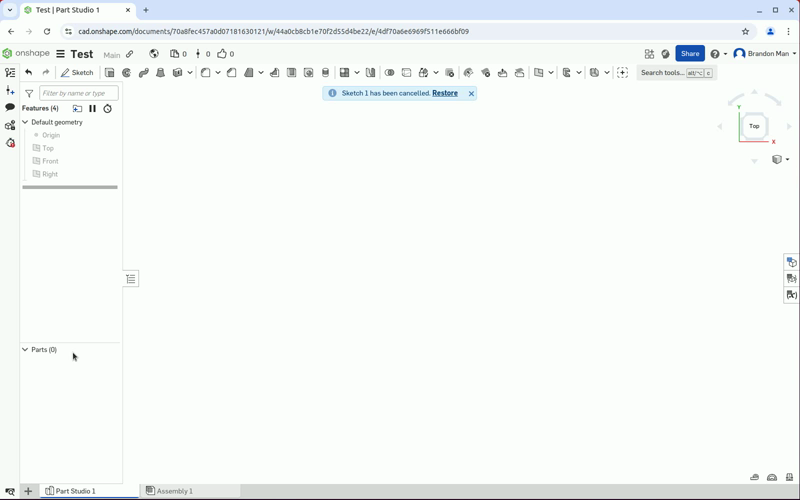
key_down(shift)
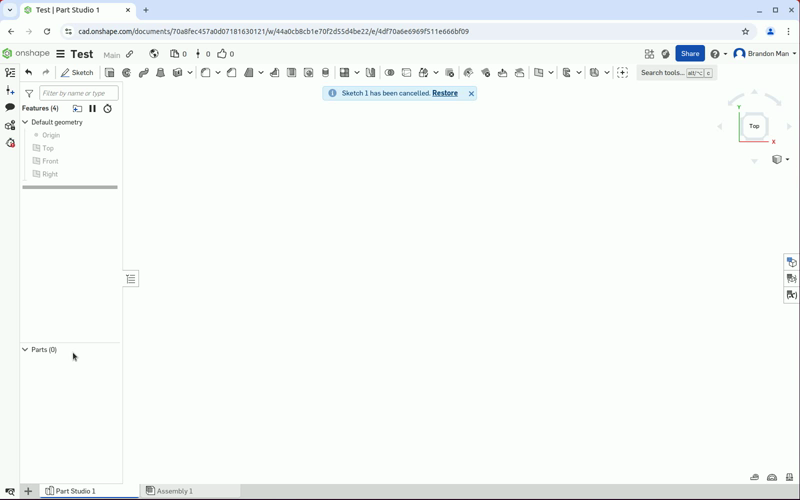
key(up)
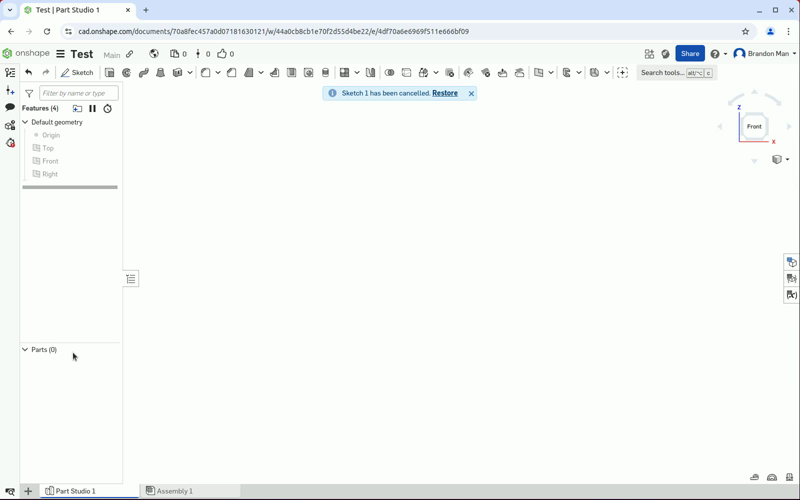
key_up(shift)
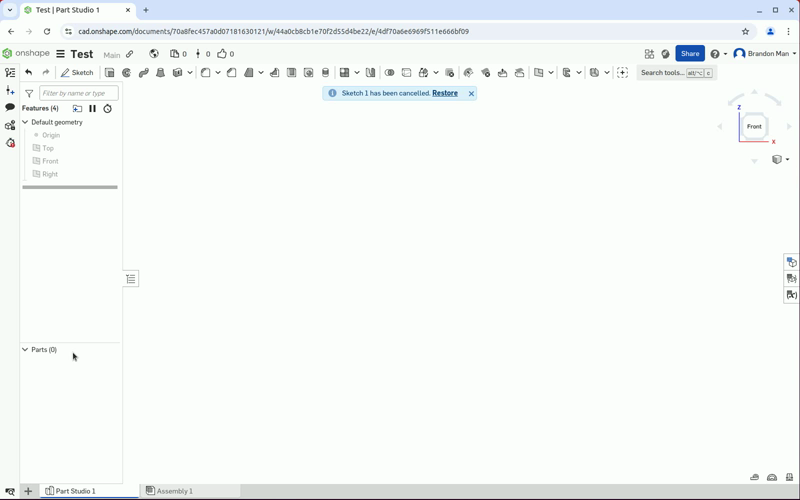
mouse_move(73, 352)
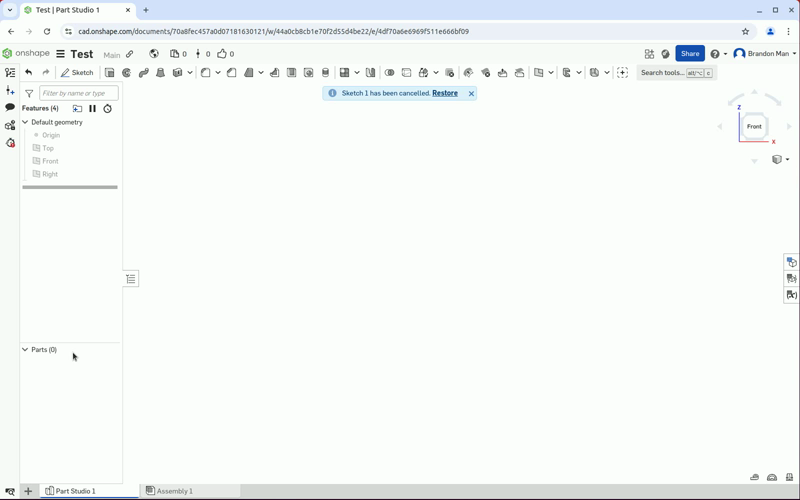
key(shift+y)
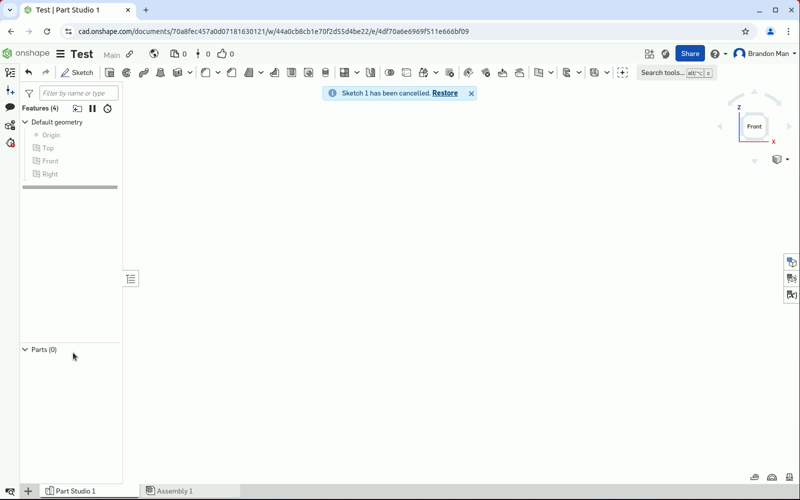
key(shift+s)
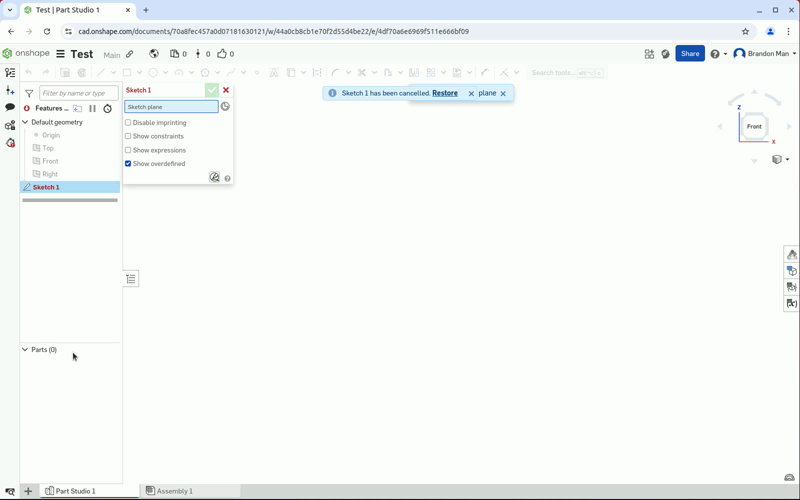
mouse_move(73, 163)
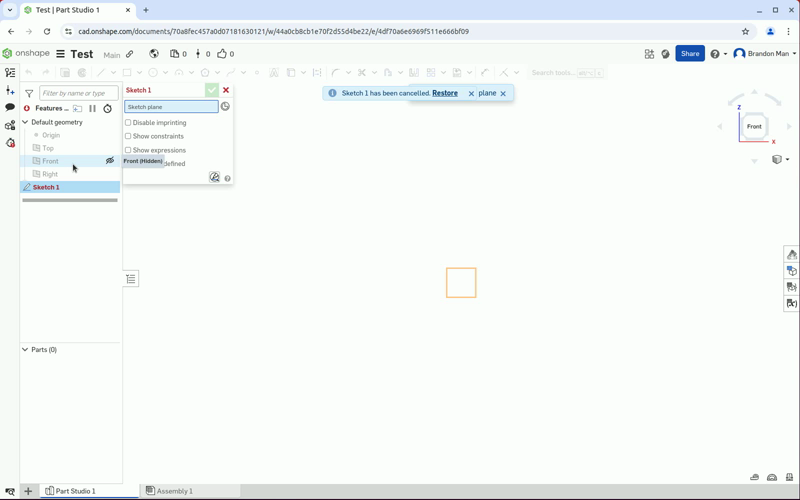
click(73, 163)
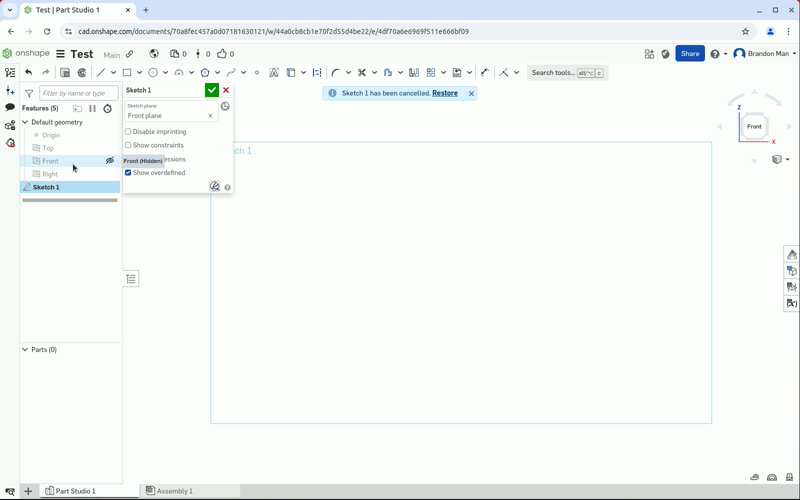
mouse_move(73, 352)
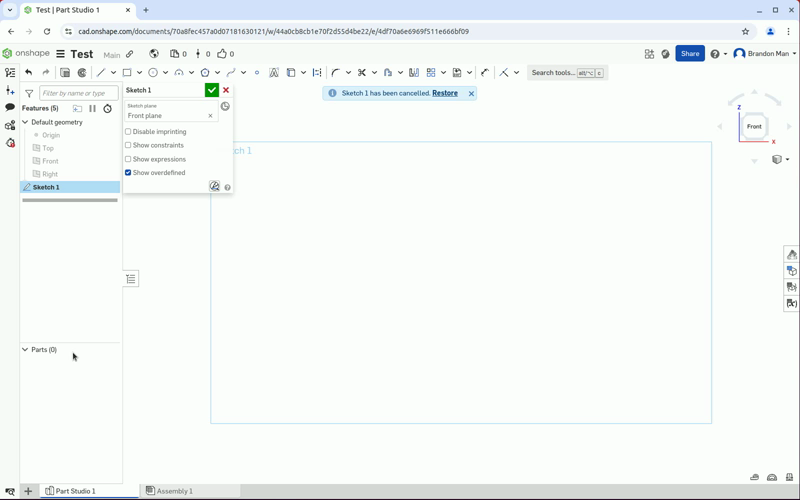
key(y)
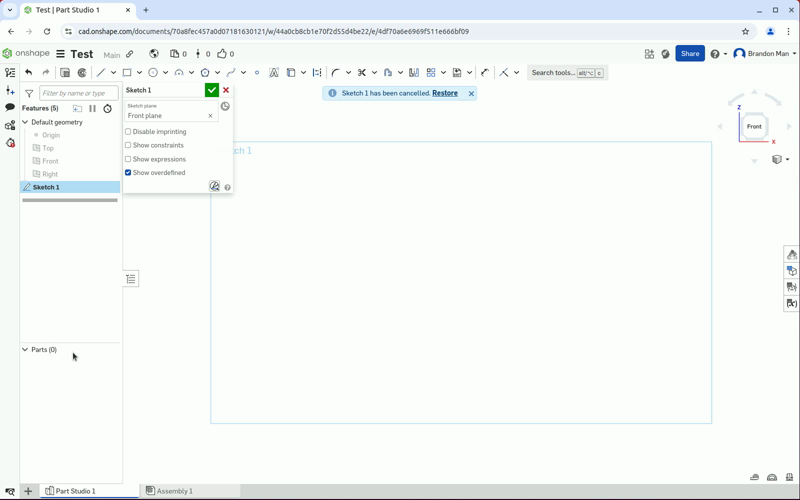
key(l)
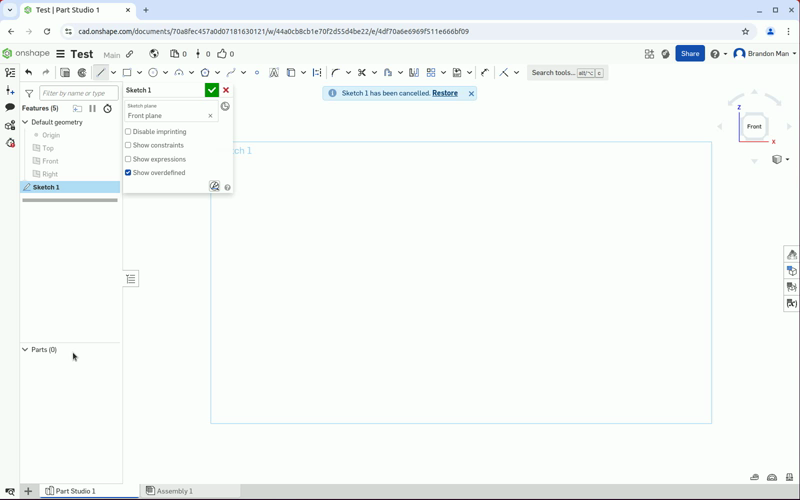
key_down(shift)
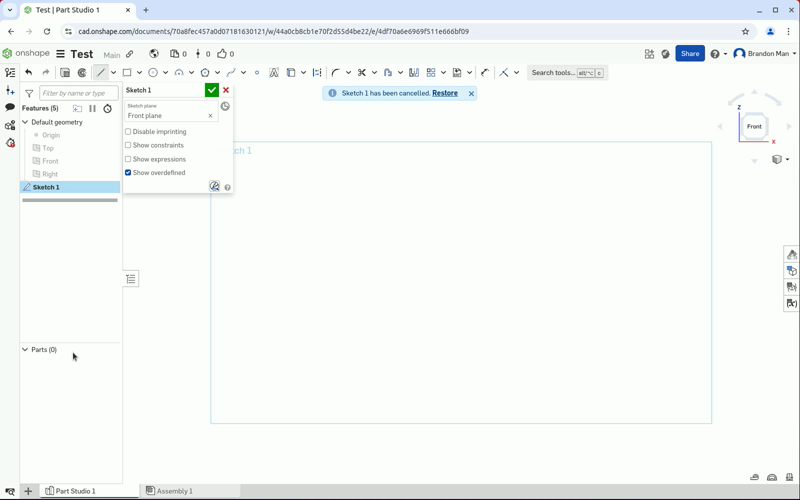
mouse_move(355, 395)
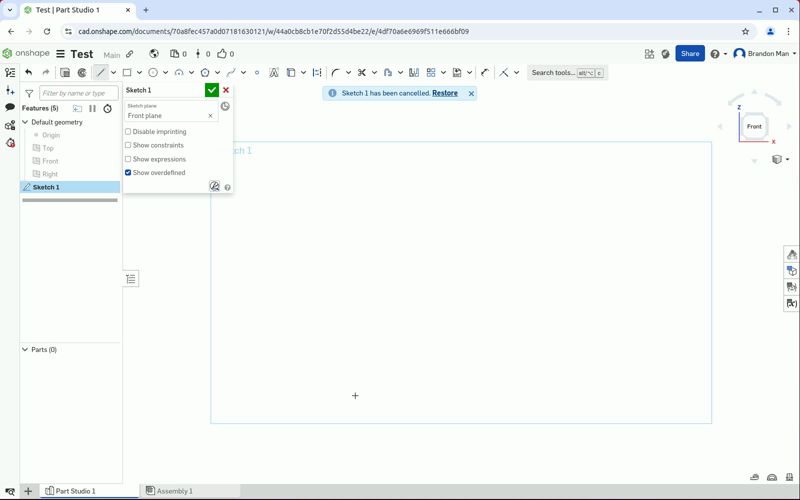
click(355, 395)
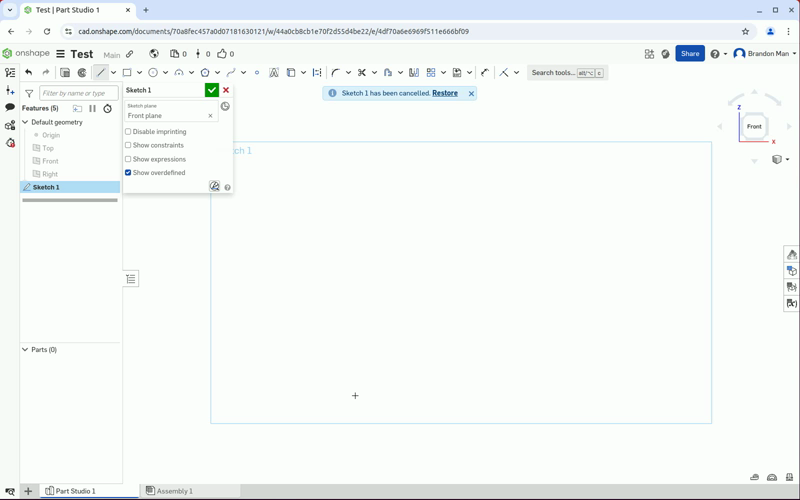
key_up(shift)
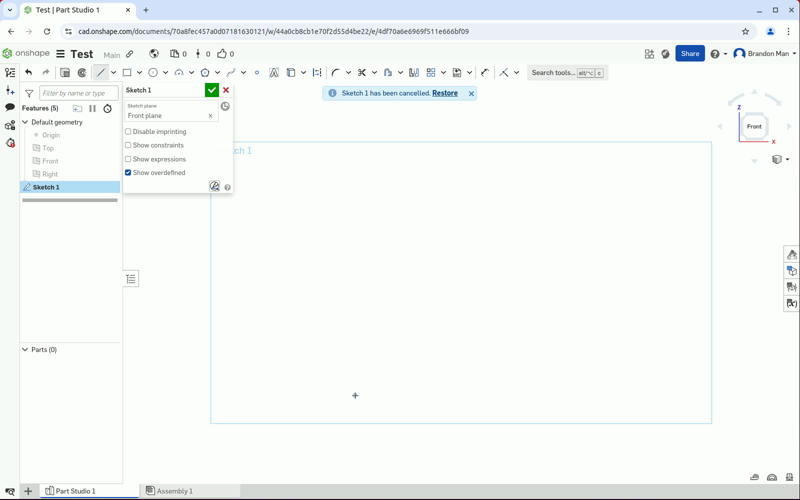
key_down(shift)
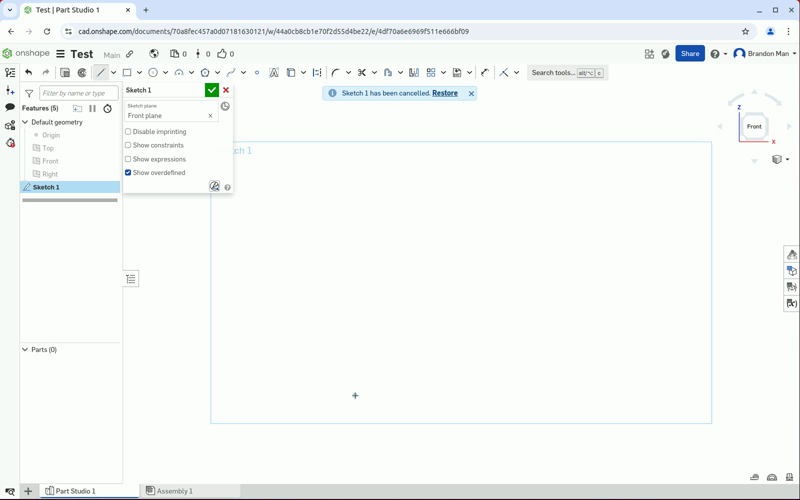
mouse_move(566, 395)
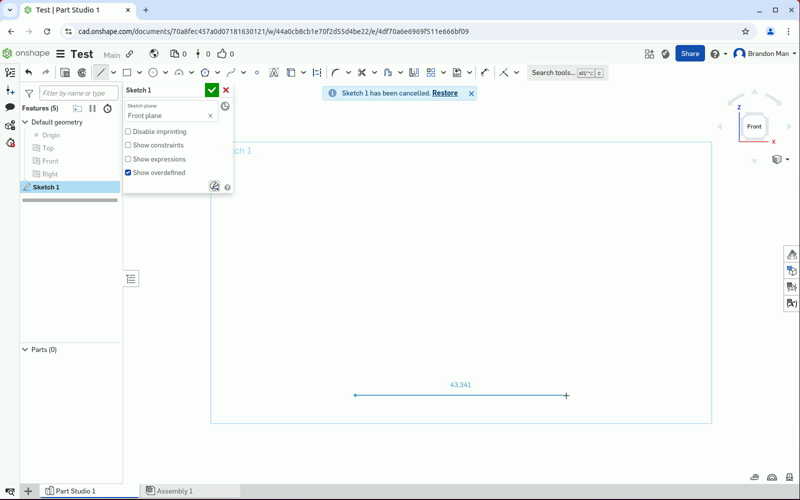
click(566, 395)
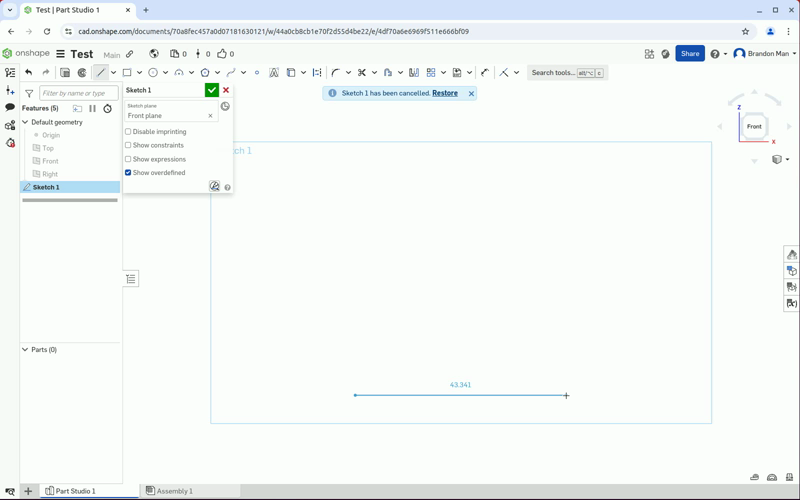
key_up(shift)
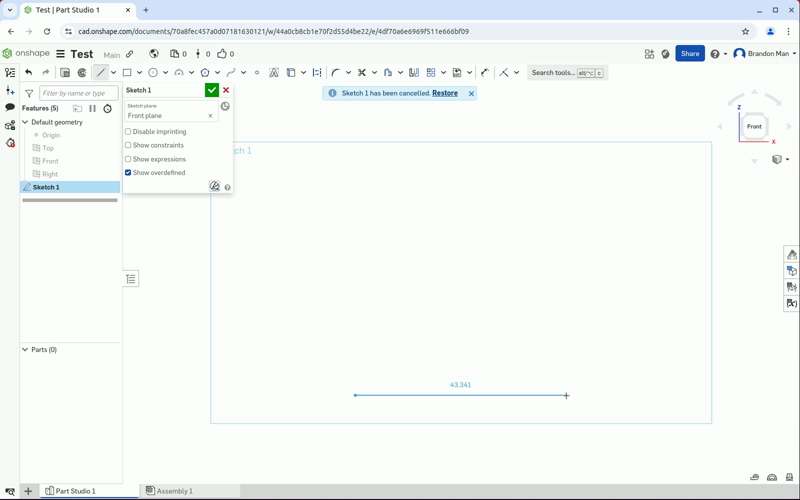
key_down(shift)
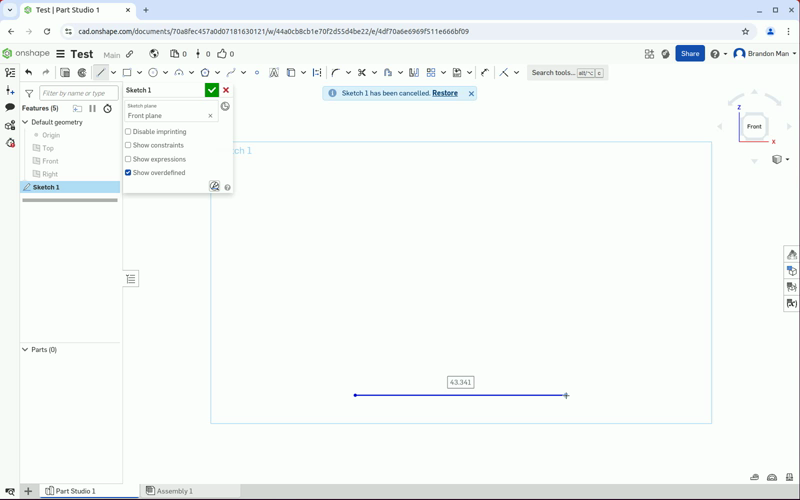
mouse_move(589, 395)
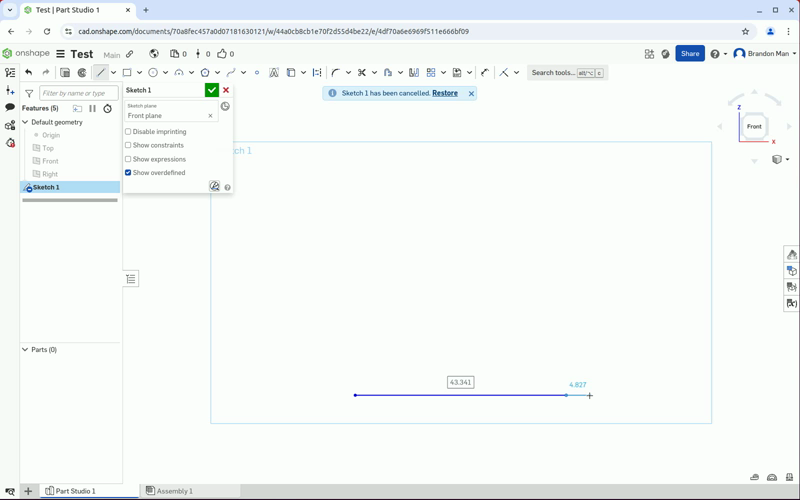
mouse_move(566, 360)
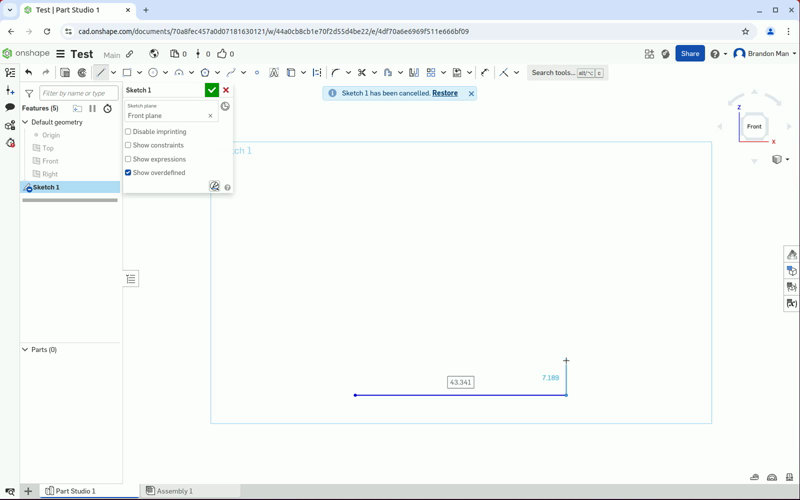
click(566, 360)
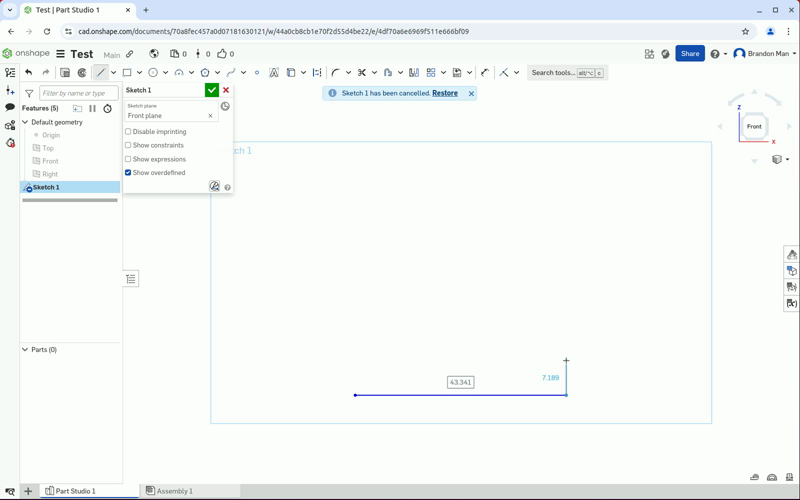
key_up(shift)
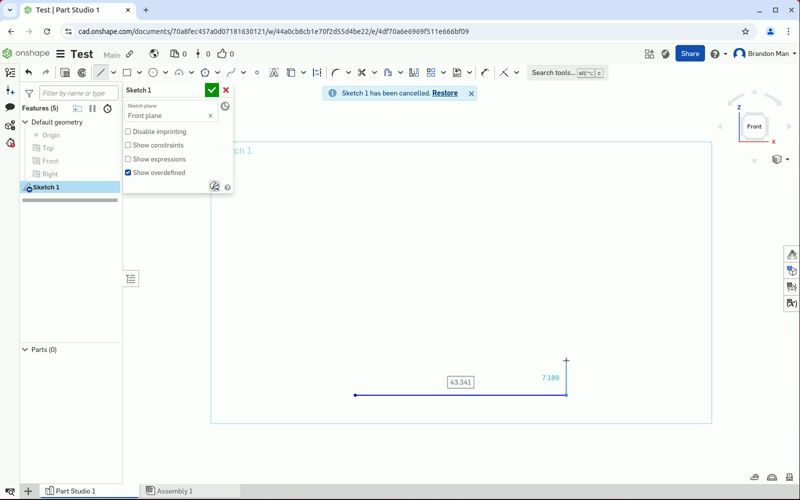
key_down(shift)
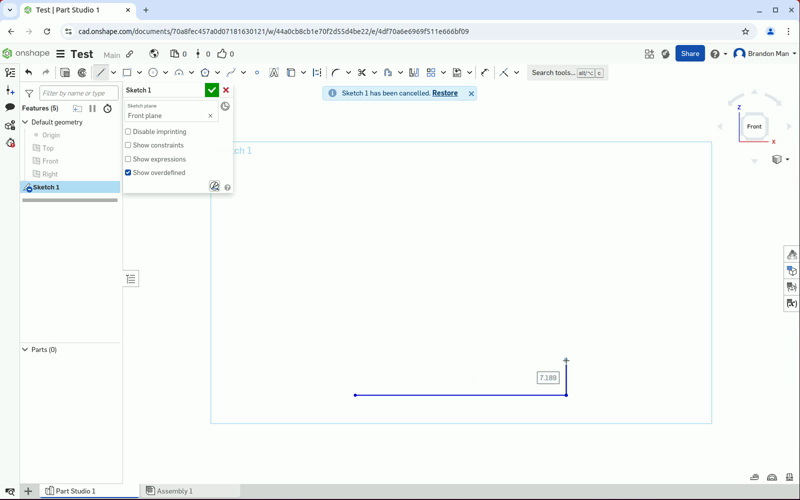
mouse_move(355, 360)
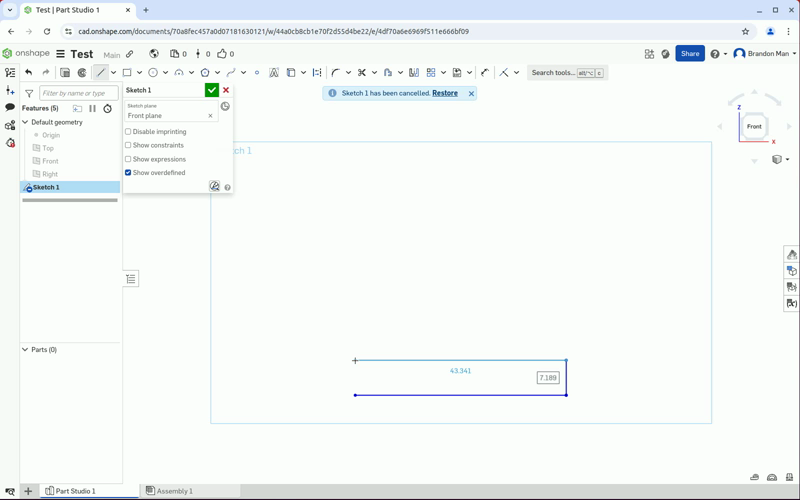
click(355, 360)
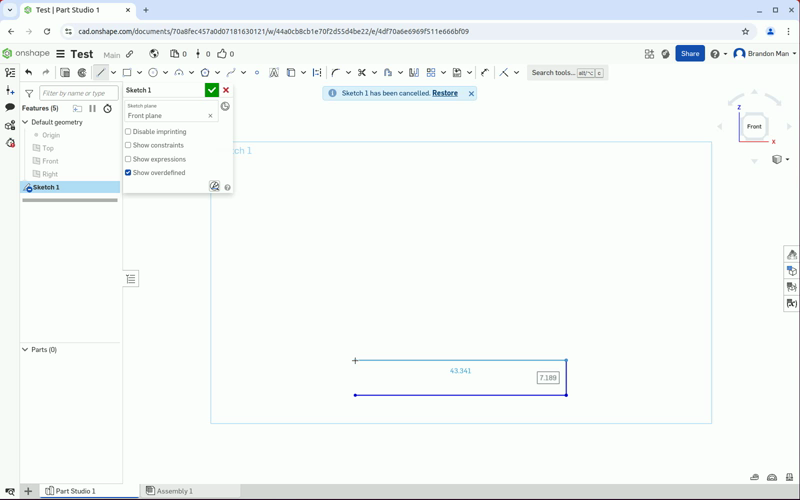
key_up(shift)
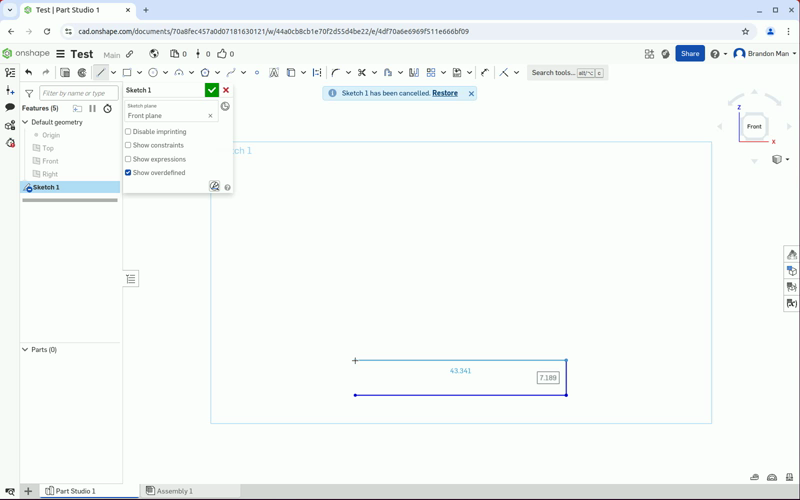
mouse_move(385, 360)
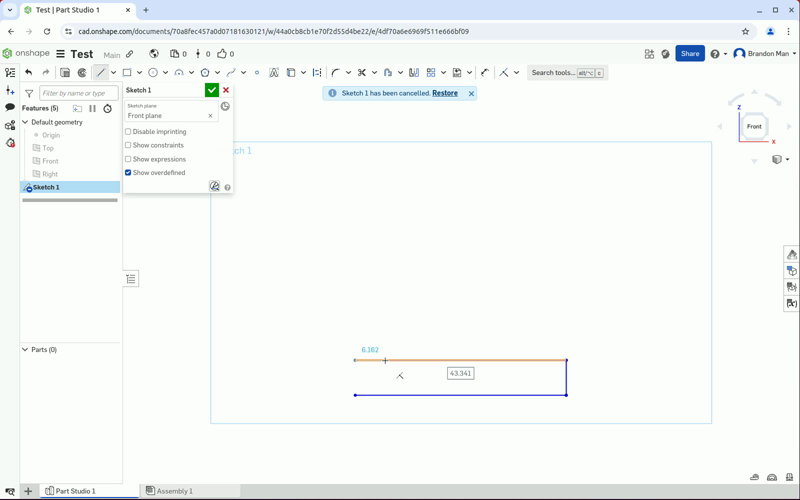
key_down(shift)
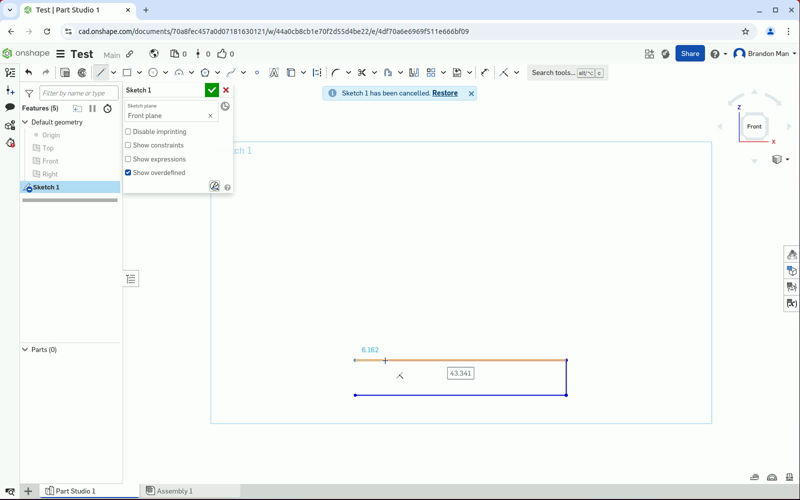
mouse_move(355, 395)
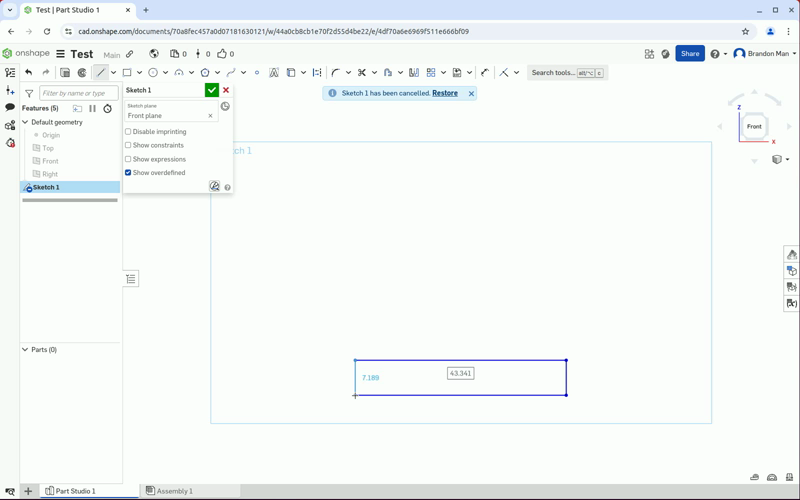
key_up(shift)
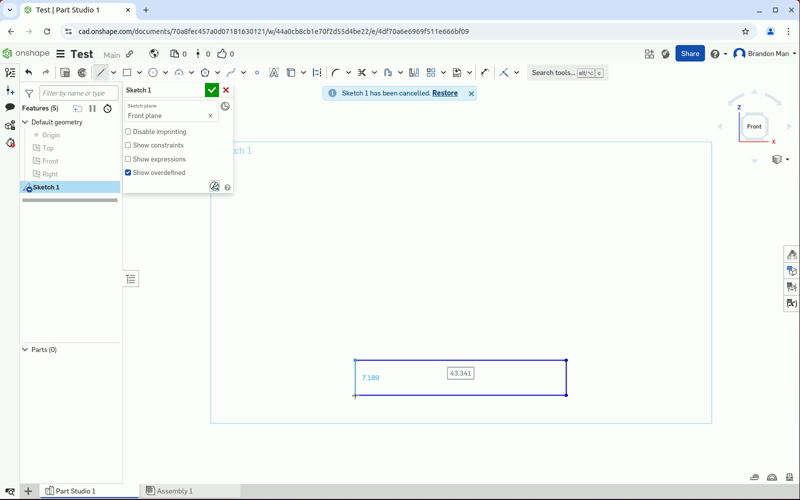
click(355, 395)
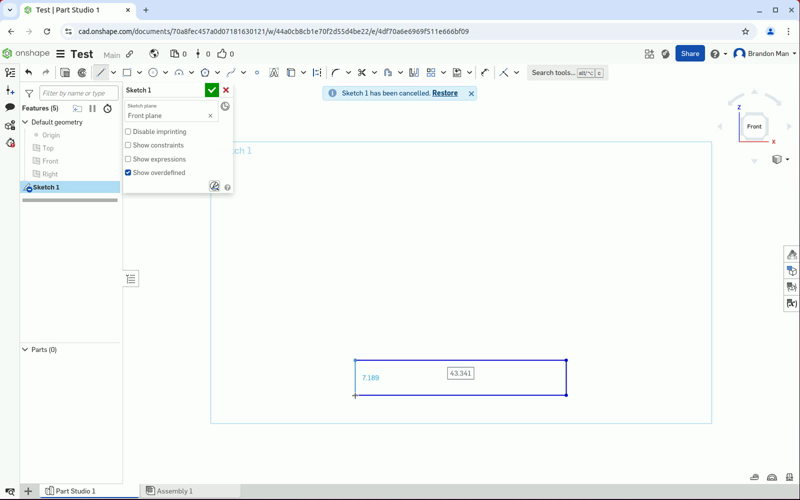
key(esc)
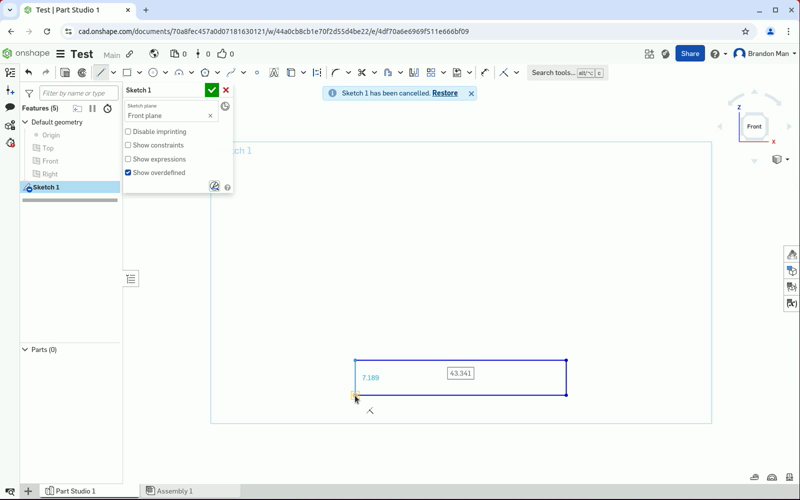
mouse_move(388, 366)
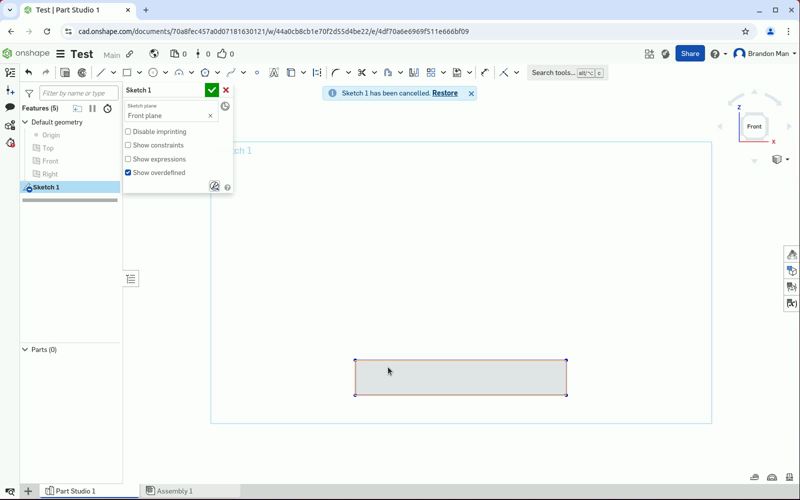
click(388, 366)
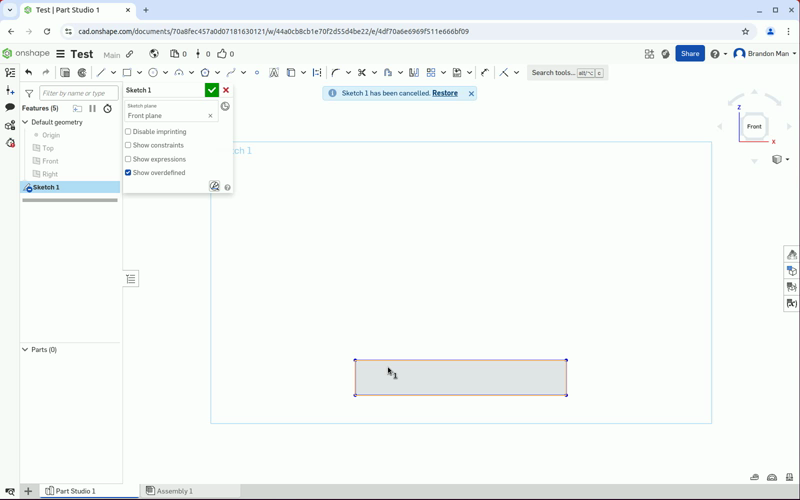
mouse_move(73, 352)
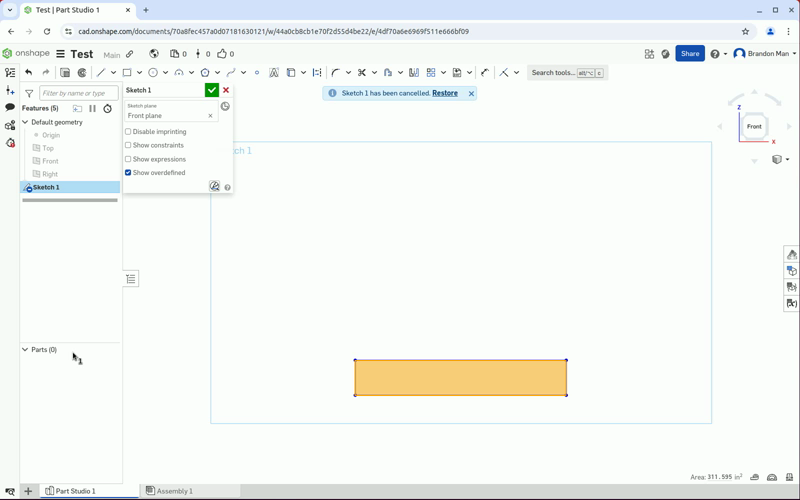
key(shift+y)
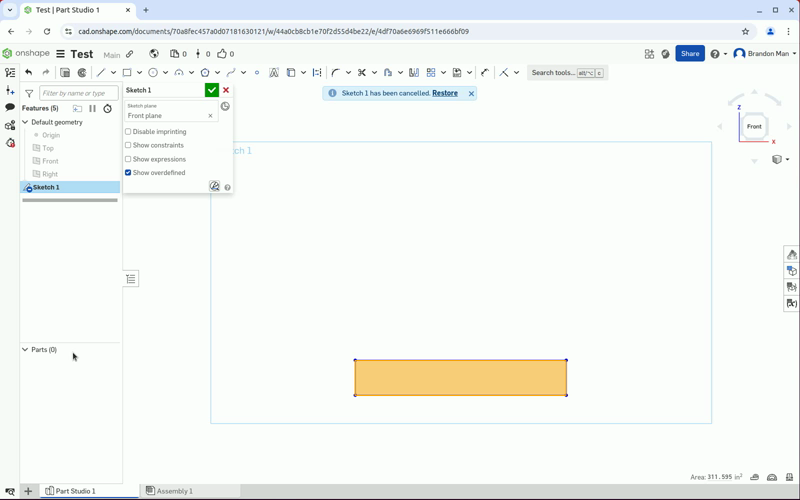
key(shift+e)
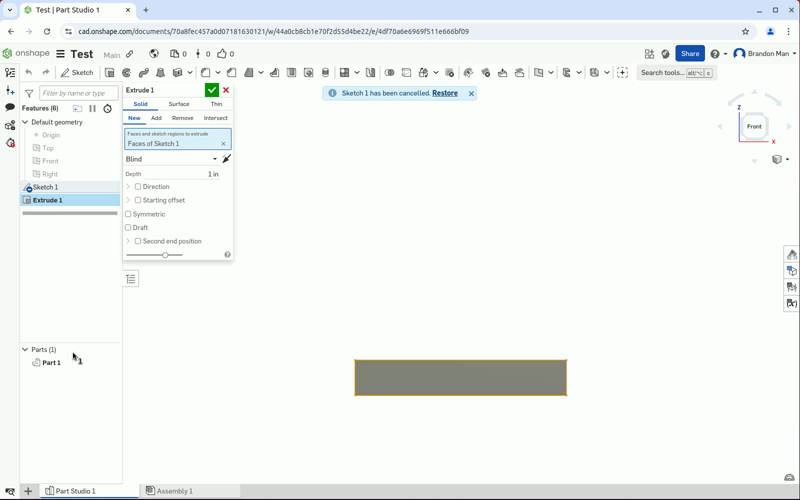
mouse_move(143, 106)
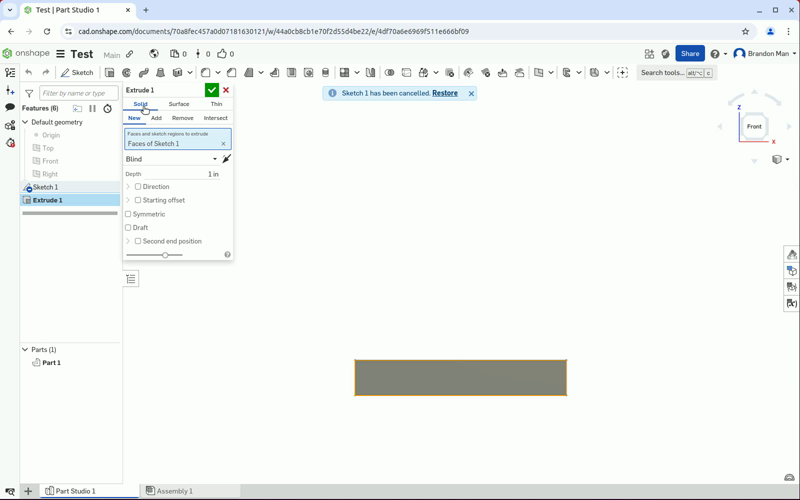
click(143, 106)
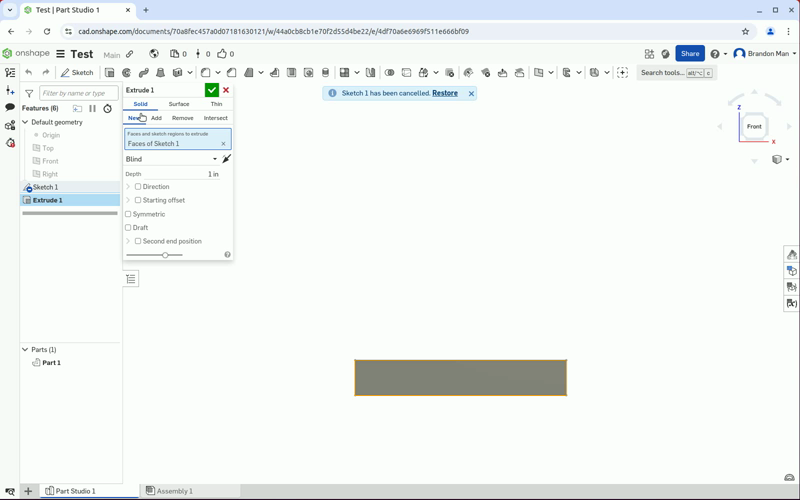
mouse_move(137, 120)
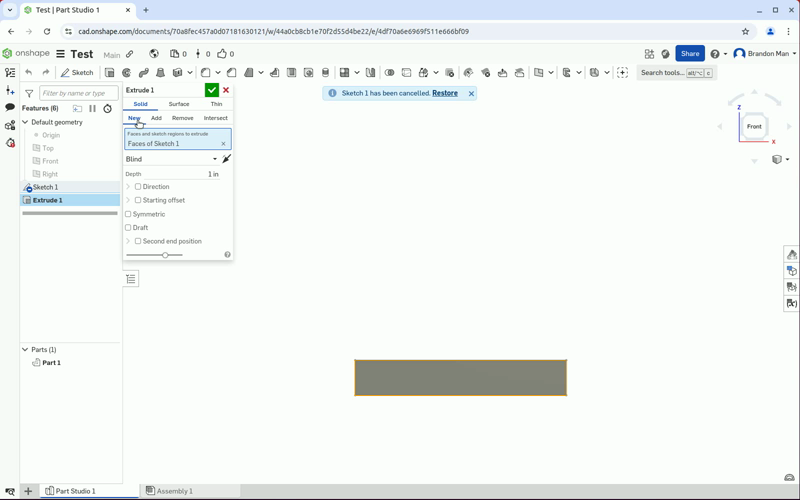
click(137, 120)
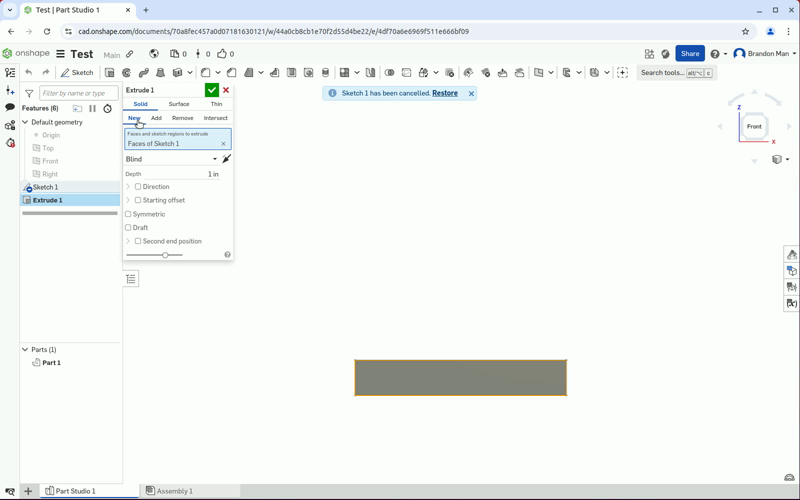
key(tab, 4)
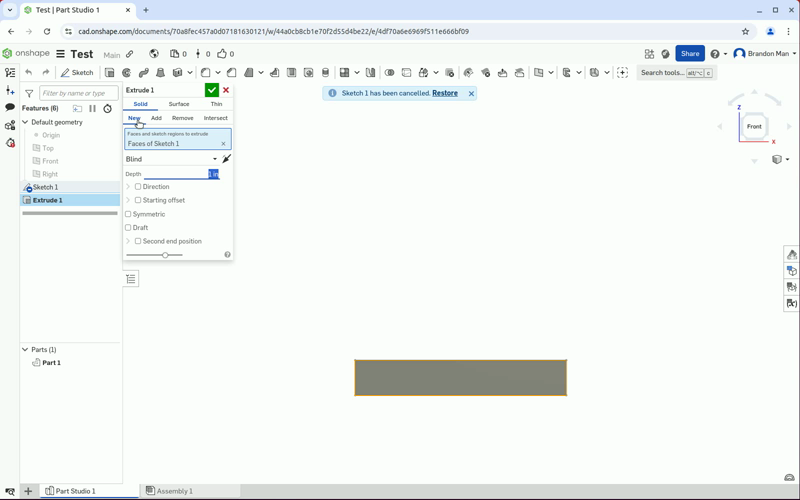
text(0.963)
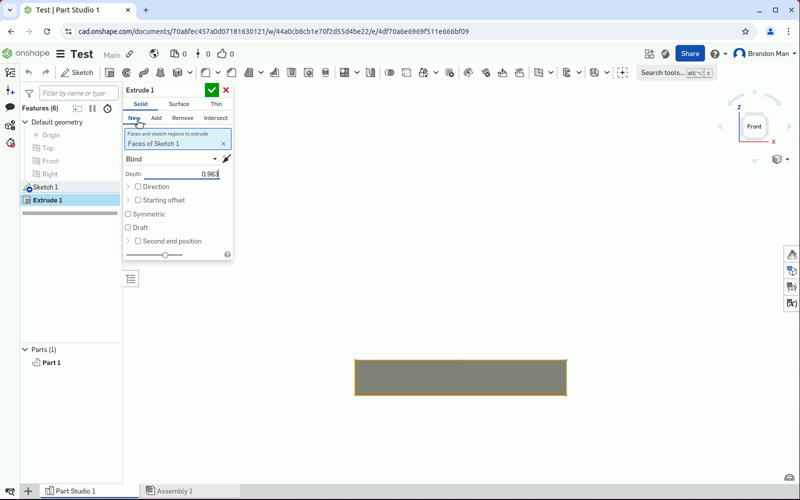
key(enter)
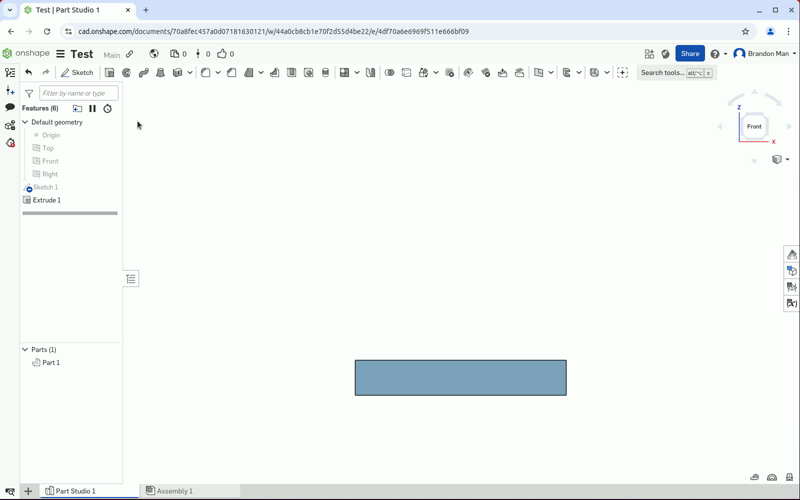
key(shift+h)
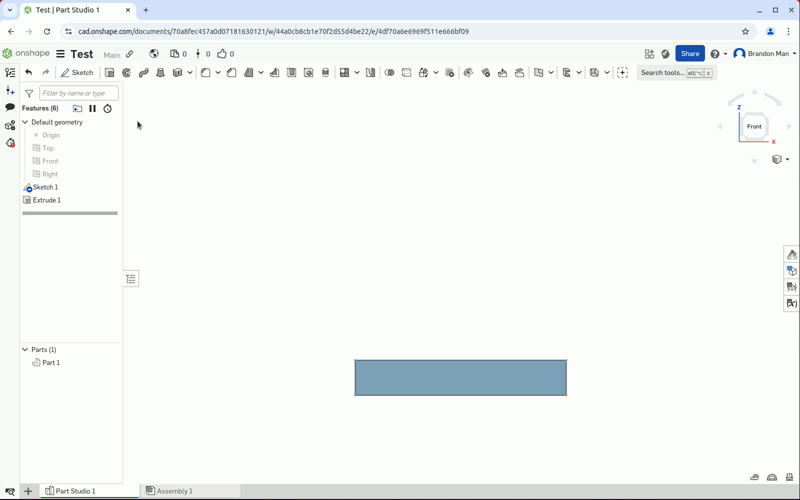
key(shift+h)
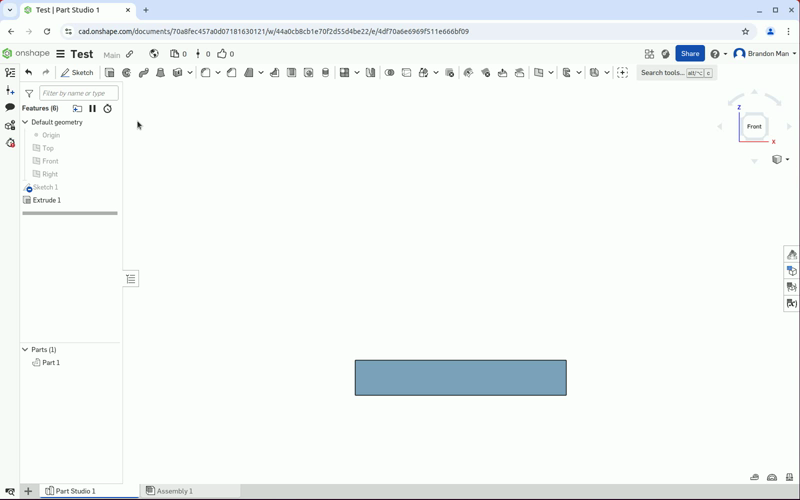
mouse_move(73, 189)
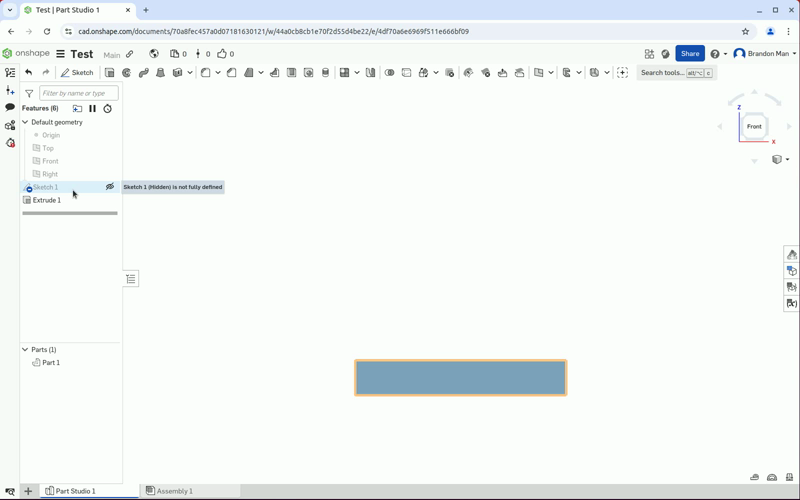
click(73, 189)
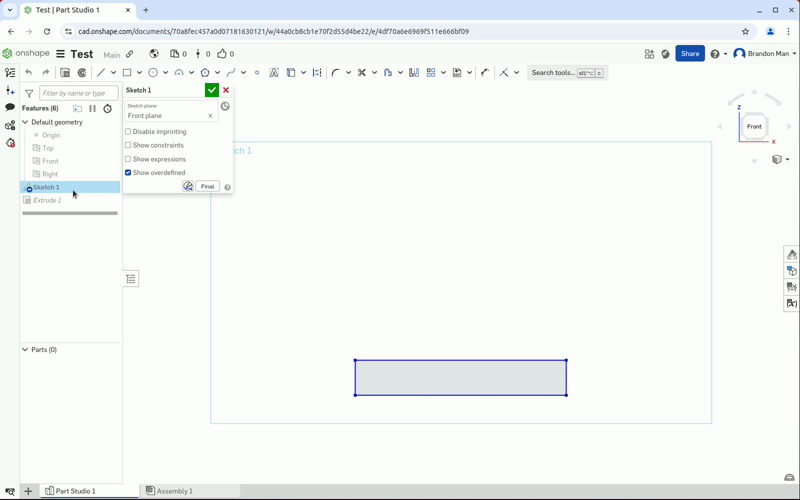
mouse_move(229, 92)
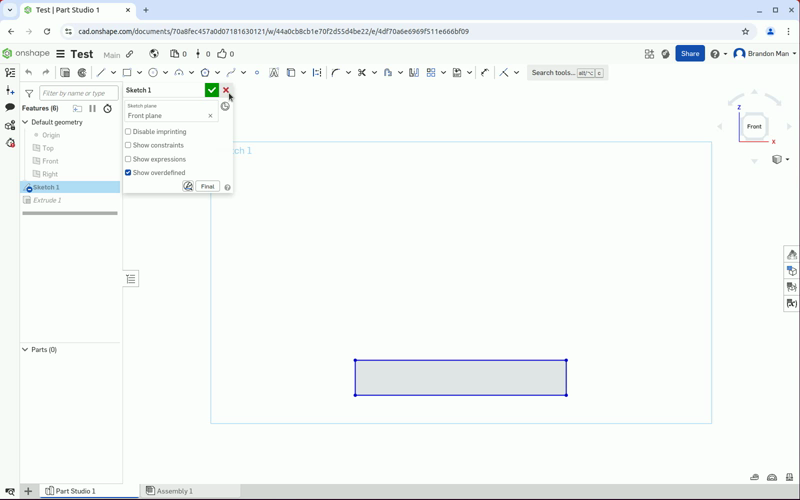
click(229, 92)
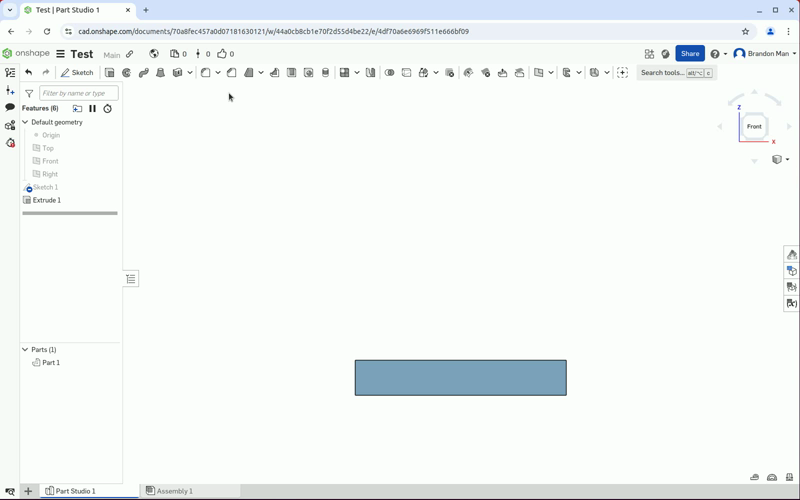
mouse_move(541, 75)
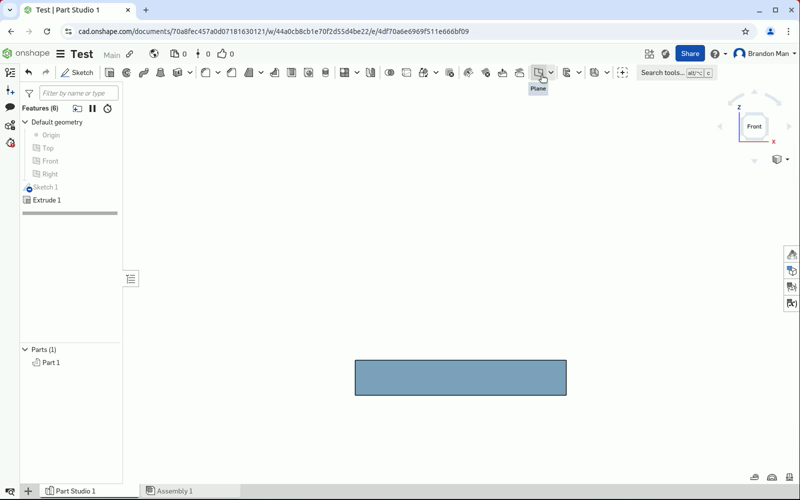
click(541, 75)
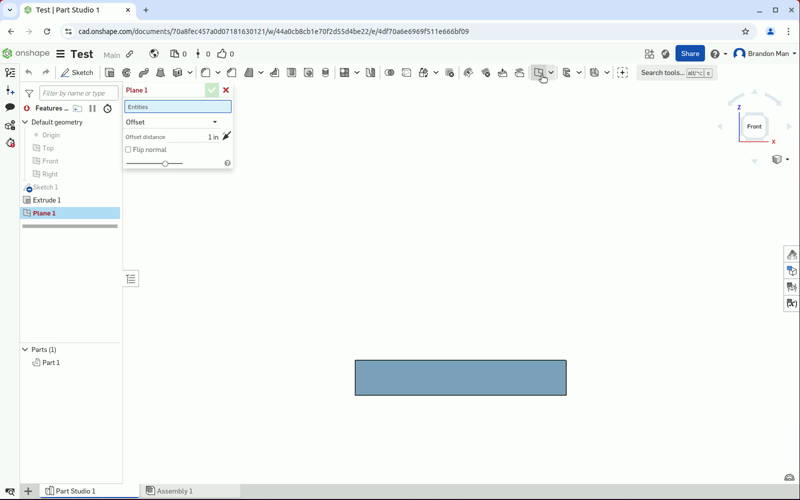
mouse_move(73, 163)
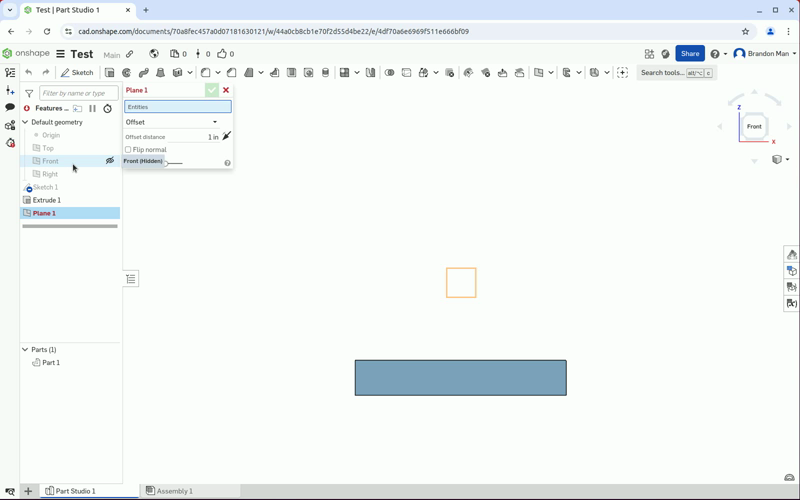
click(73, 163)
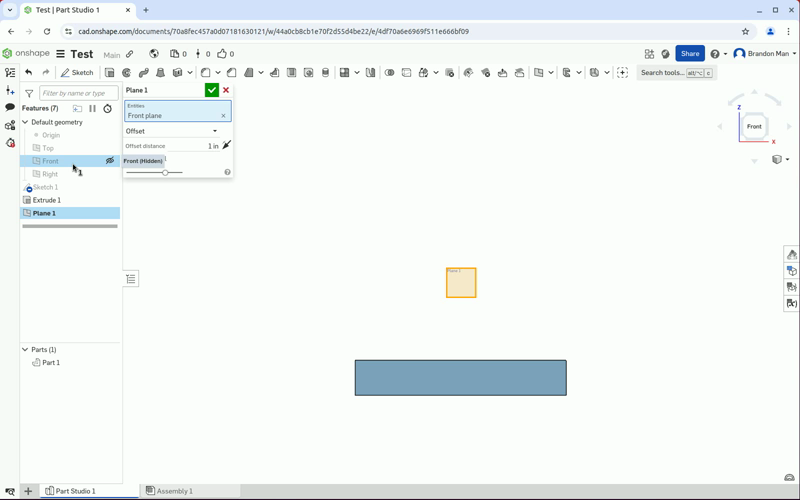
key(tab, 2)
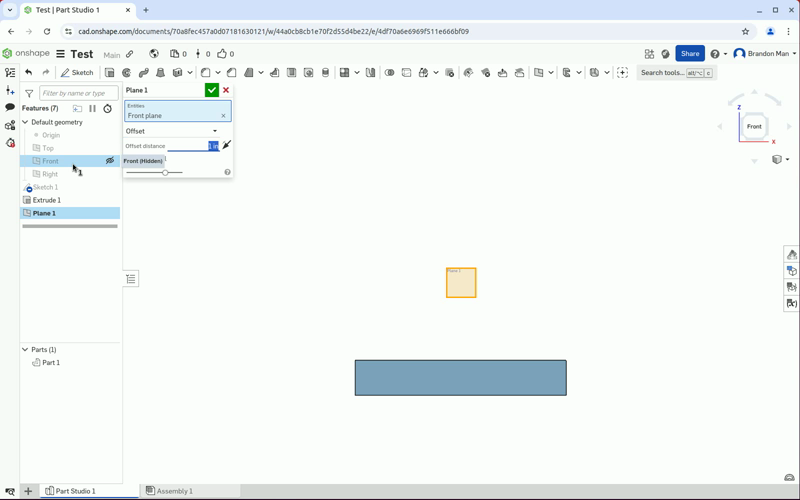
text(0.955)
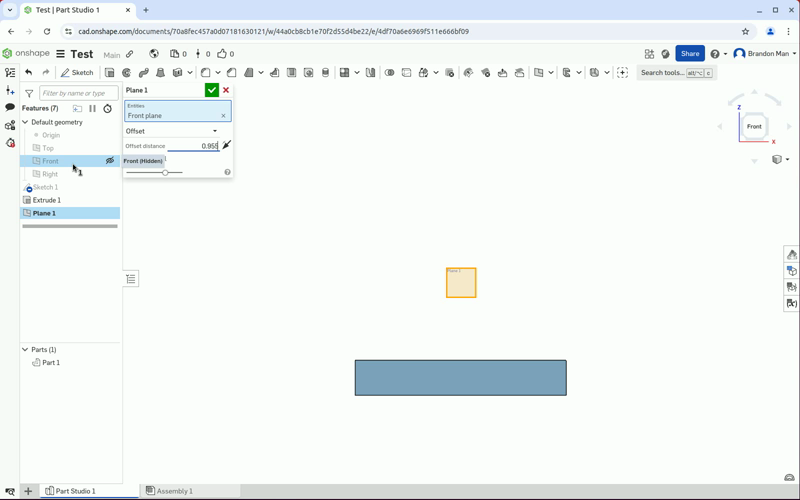
key(enter, 2)
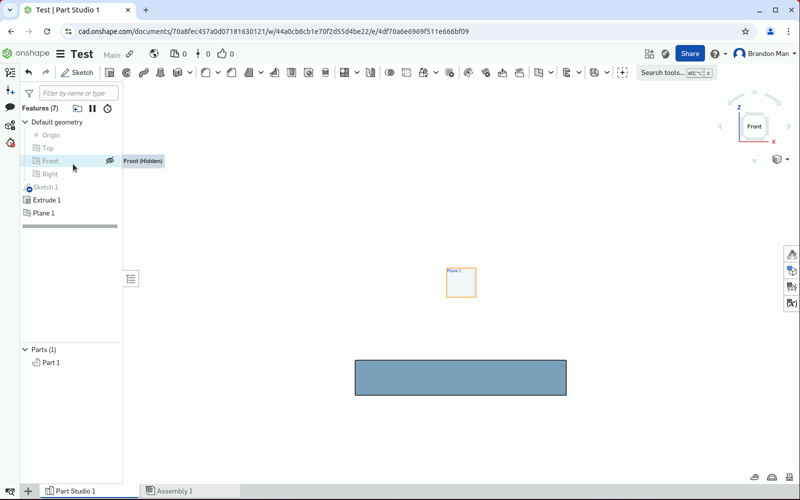
key(shift+s)
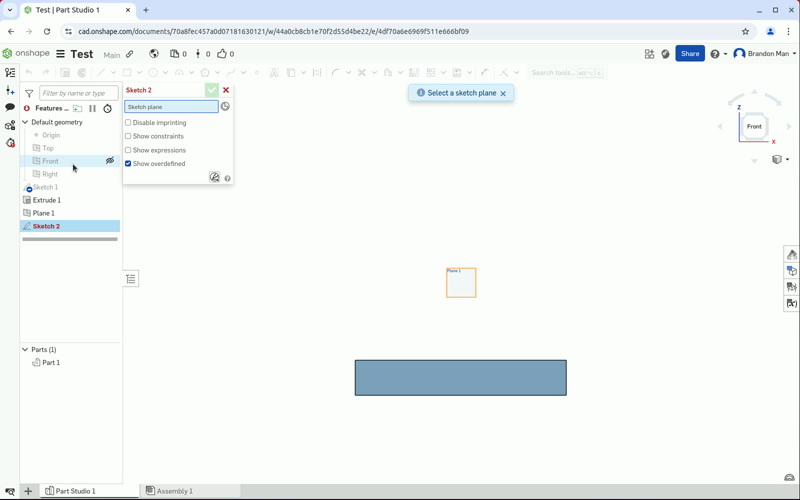
mouse_move(73, 215)
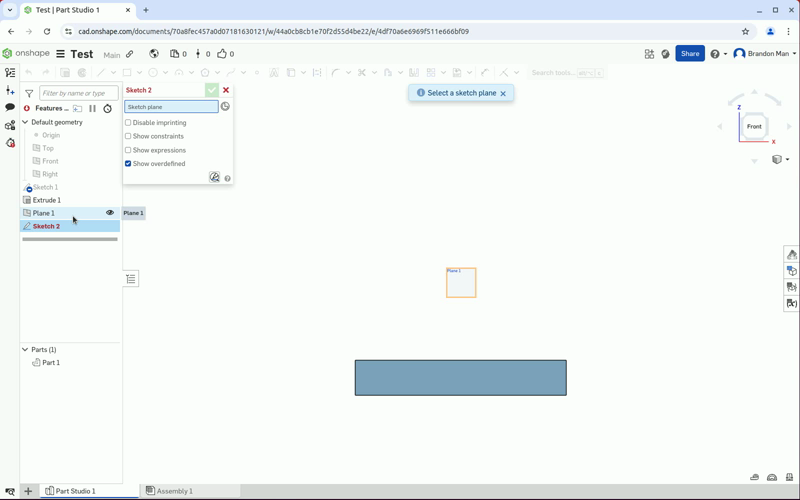
click(73, 215)
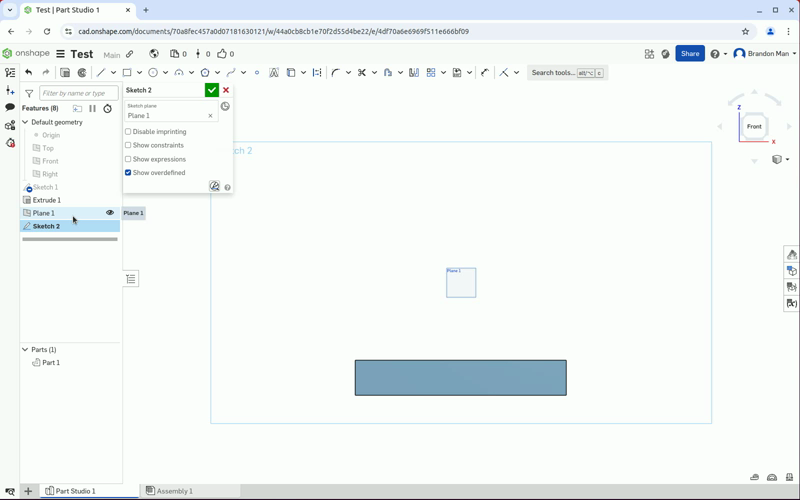
mouse_move(73, 352)
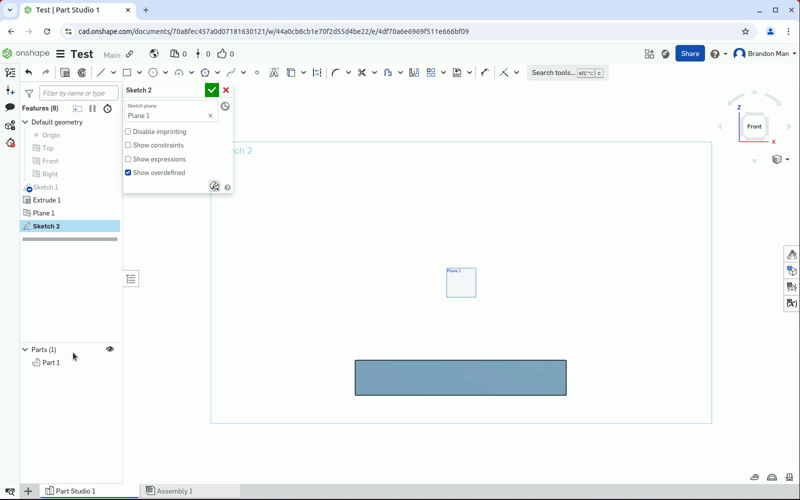
key(y)
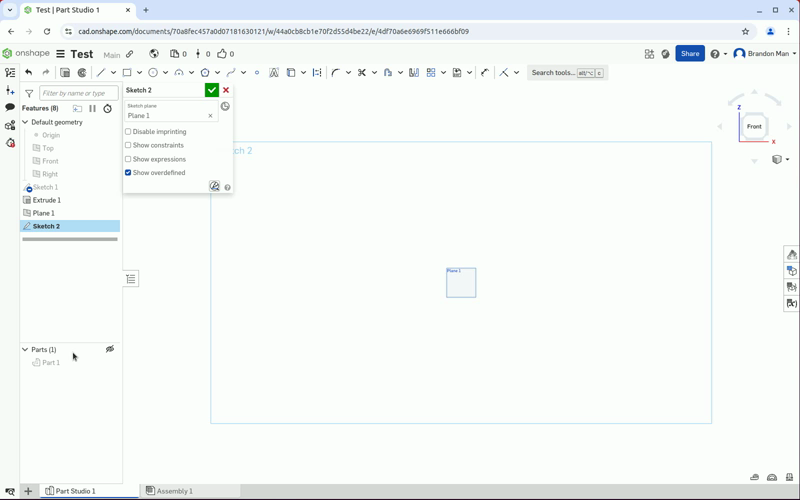
key(a)
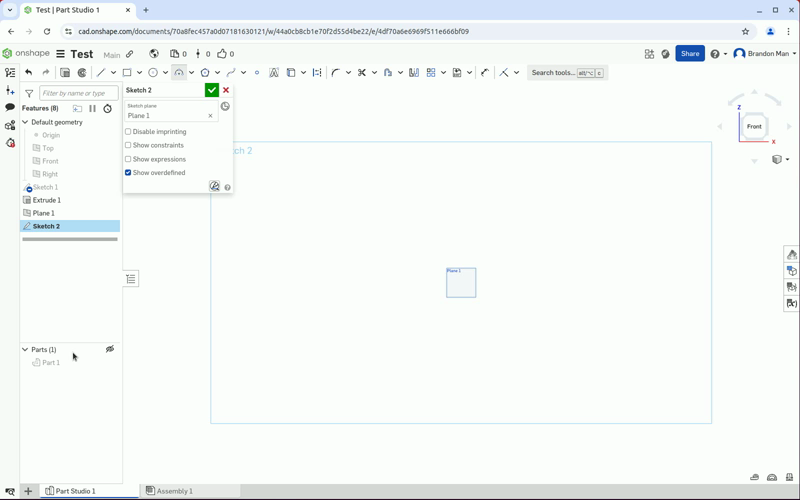
key_down(shift)
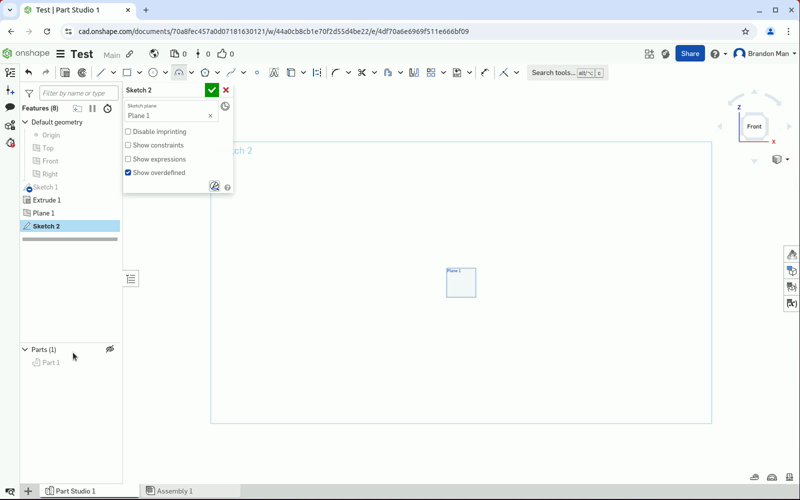
mouse_move(384, 387)
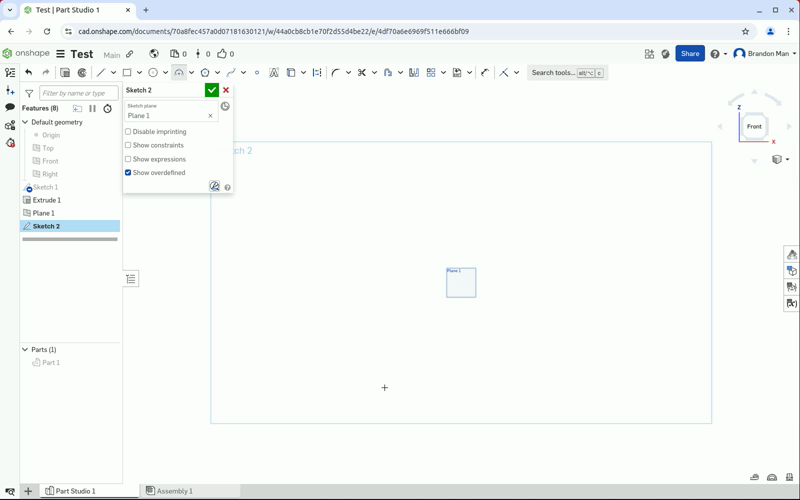
click(384, 387)
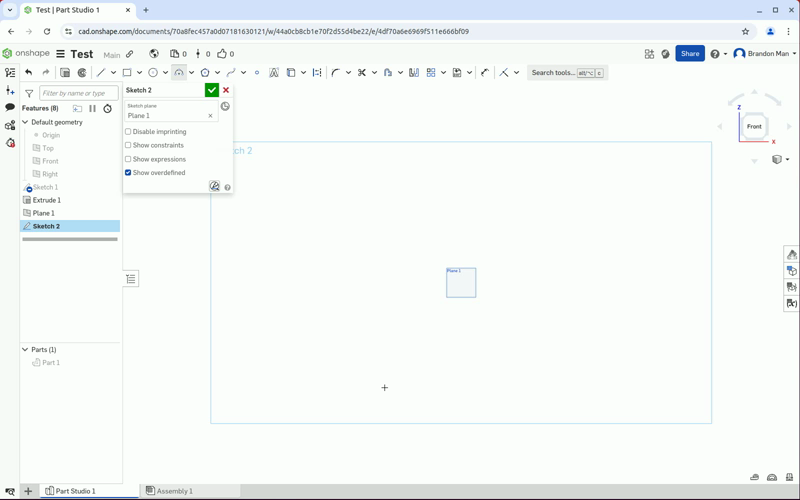
key_up(shift)
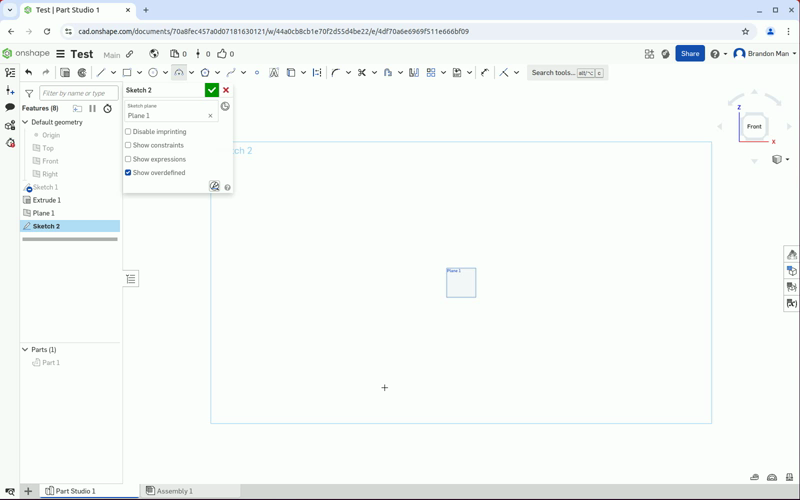
key_down(shift)
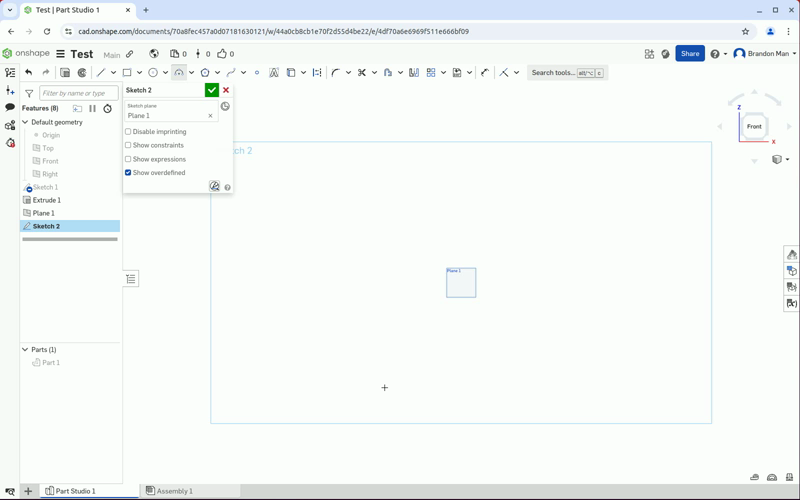
mouse_move(396, 387)
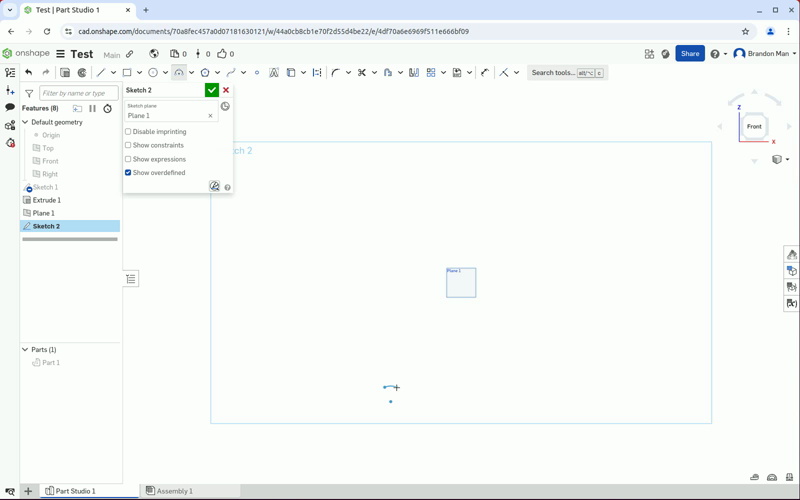
click(396, 387)
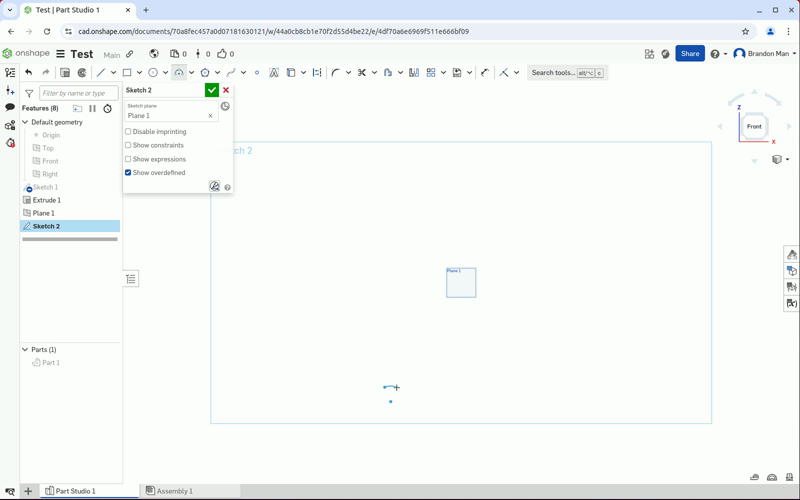
mouse_move(390, 393)
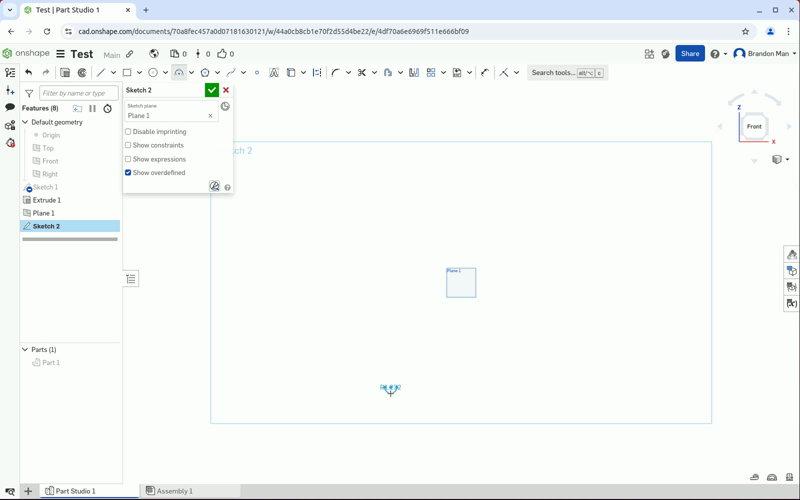
click(390, 393)
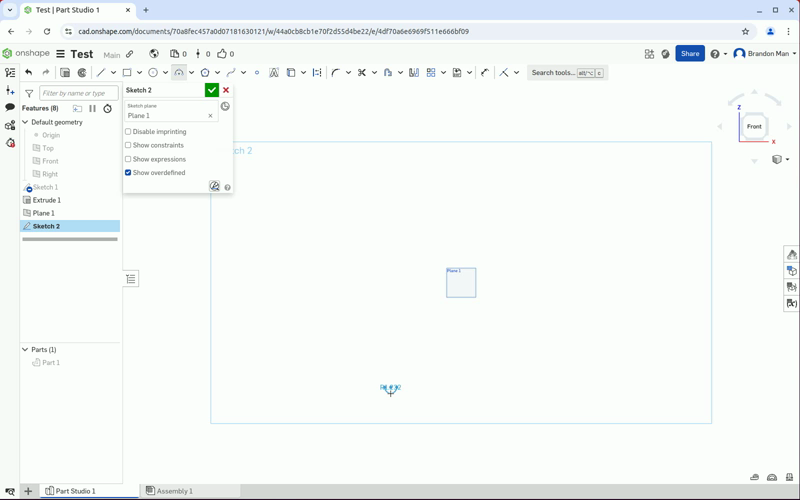
key_up(shift)
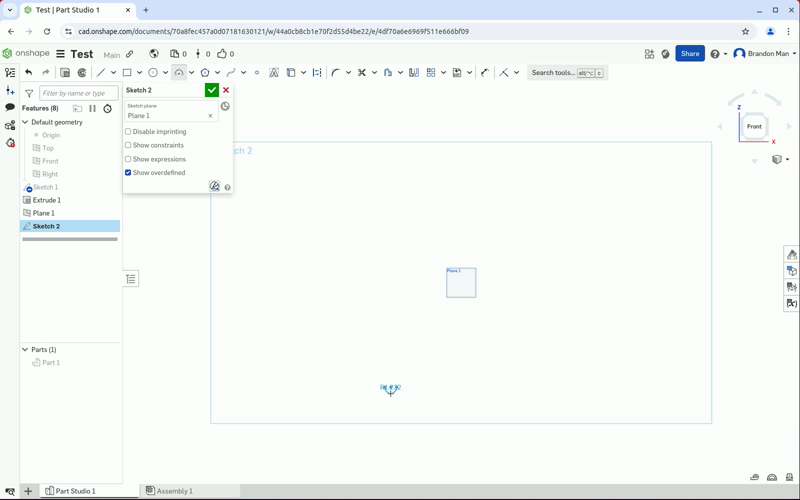
key(esc)
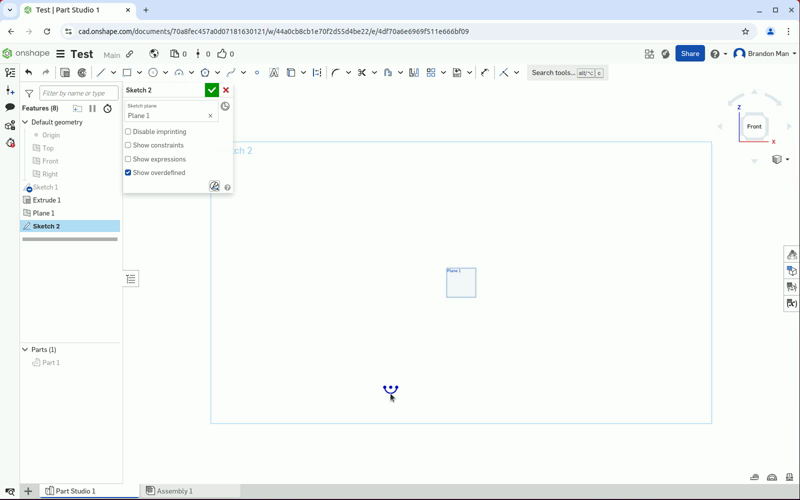
key(l)
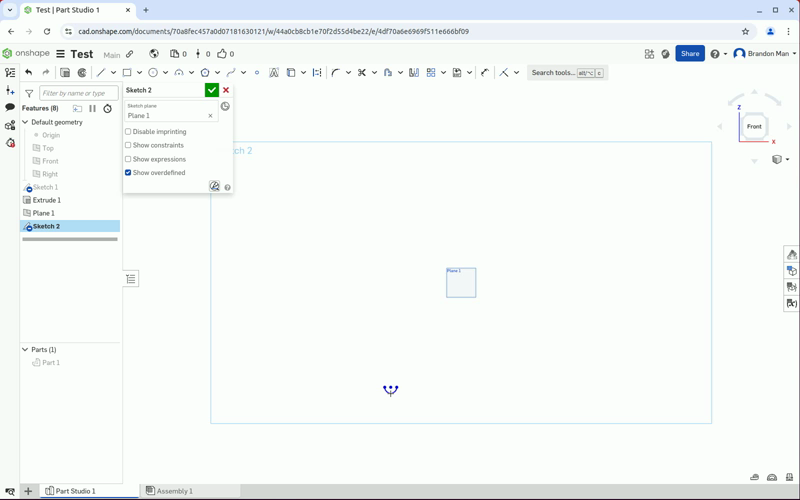
mouse_move(396, 387)
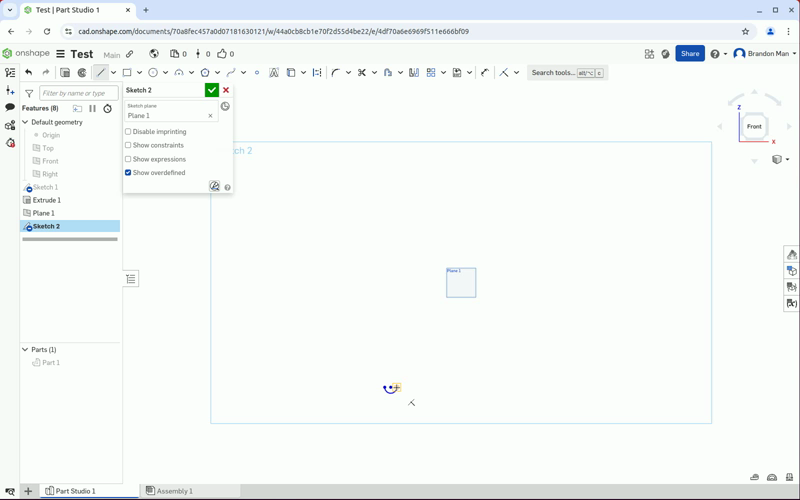
click(396, 387)
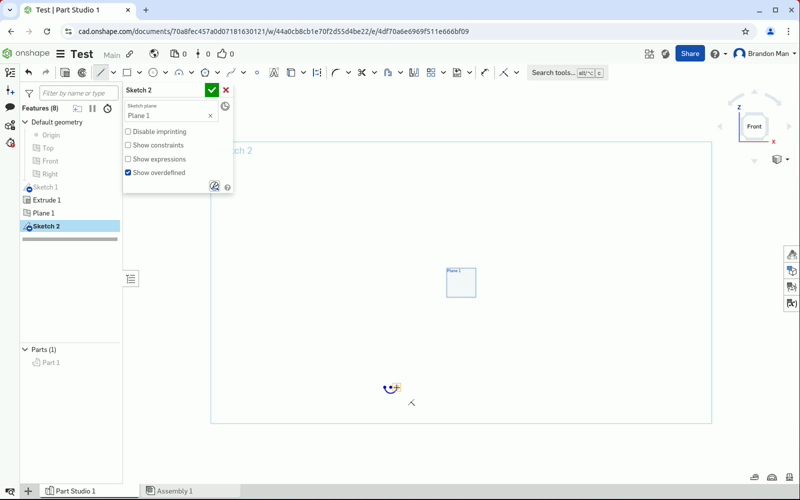
key_down(shift)
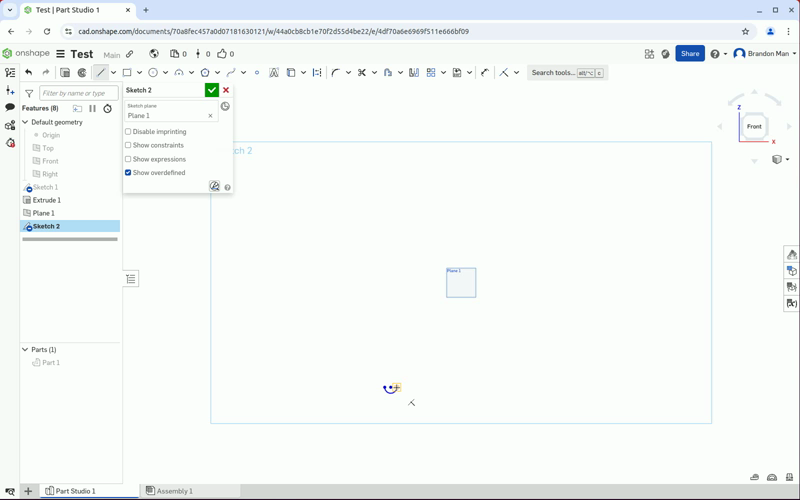
mouse_move(426, 387)
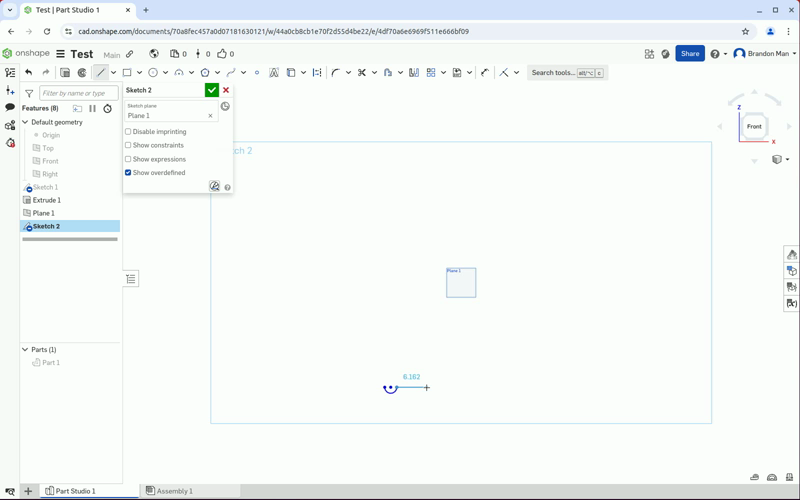
mouse_move(396, 372)
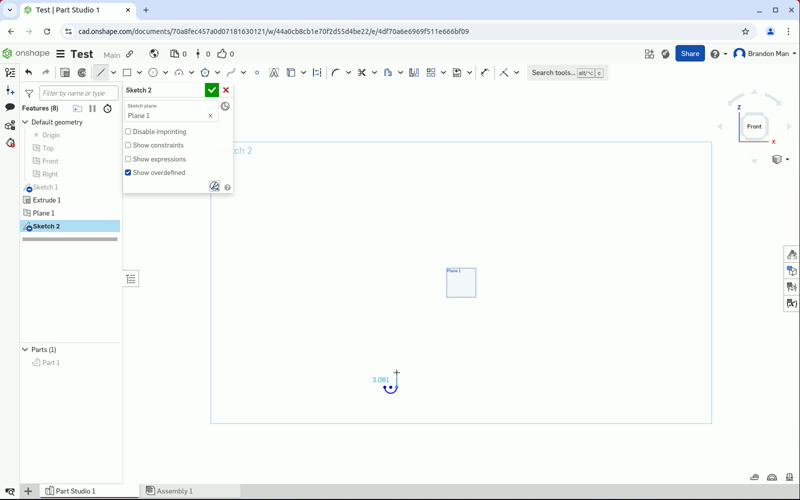
click(396, 372)
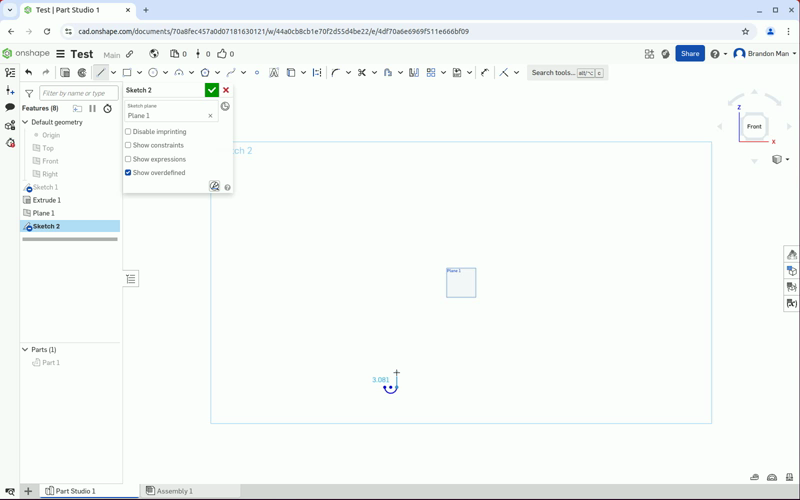
key_up(shift)
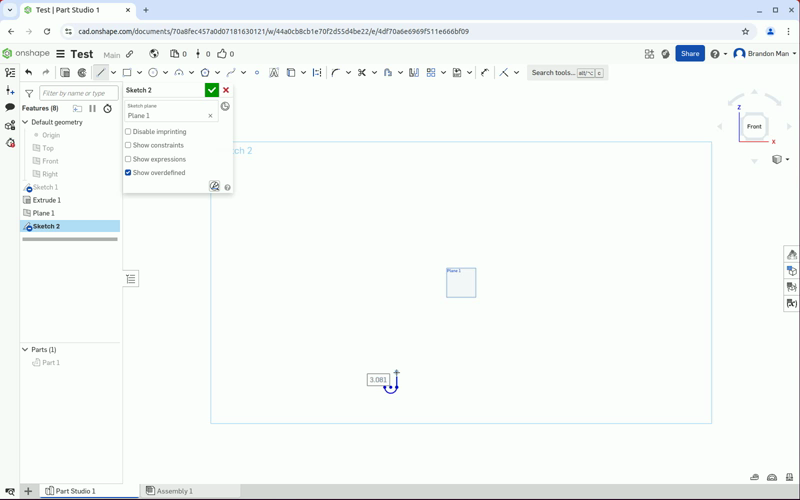
key(esc)
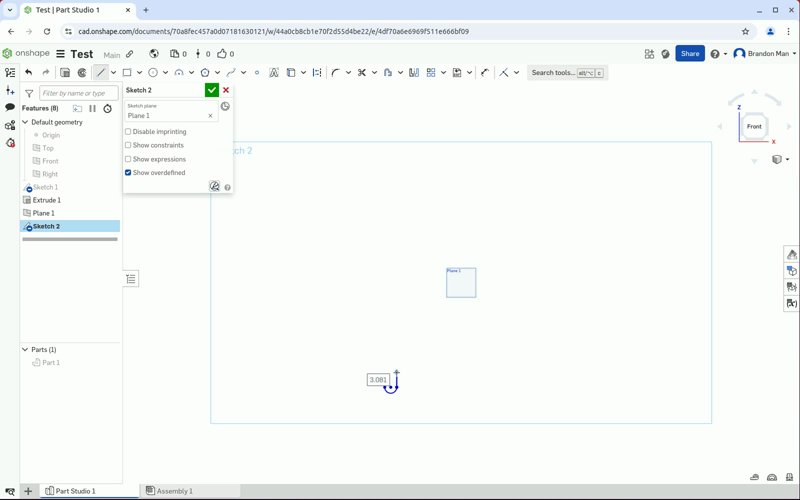
key(a)
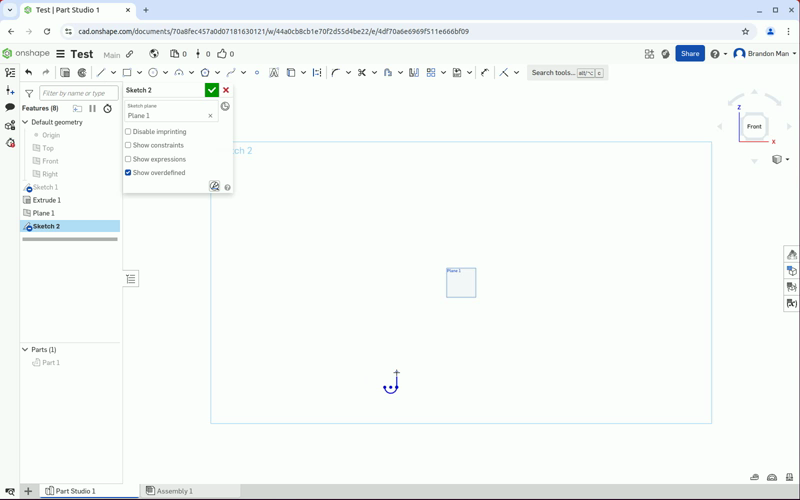
mouse_move(396, 372)
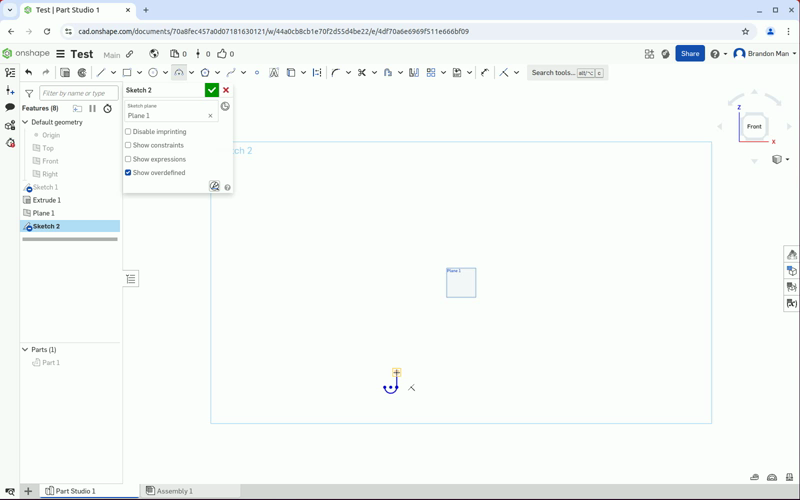
click(396, 372)
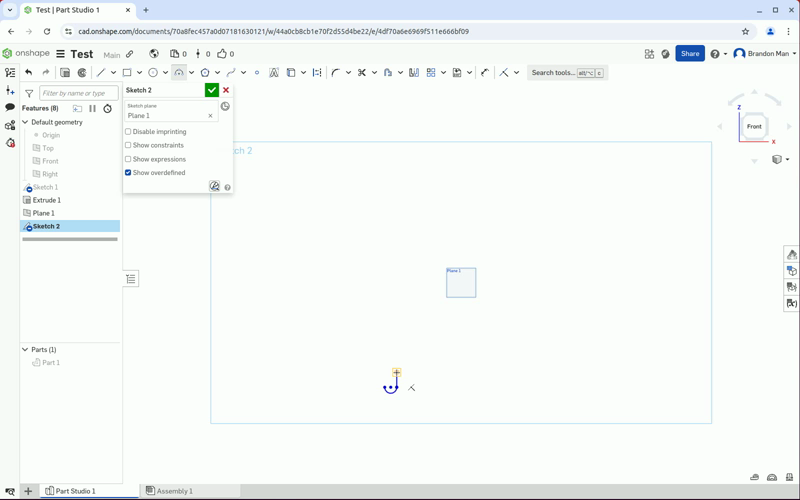
key_down(shift)
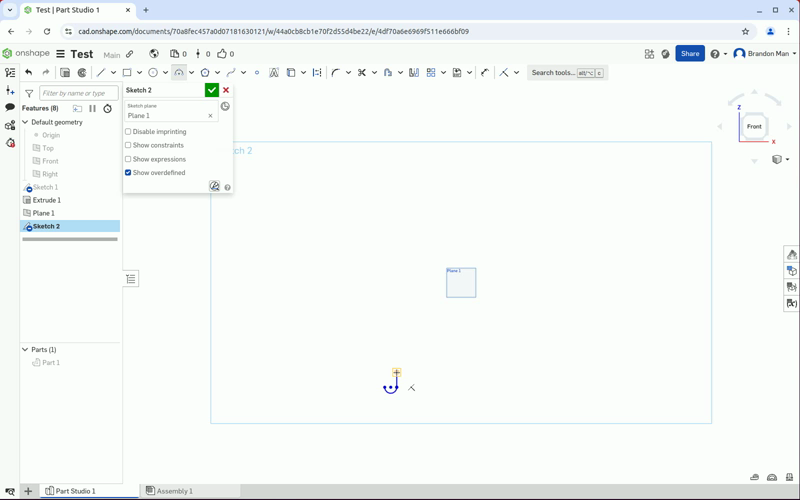
mouse_move(384, 372)
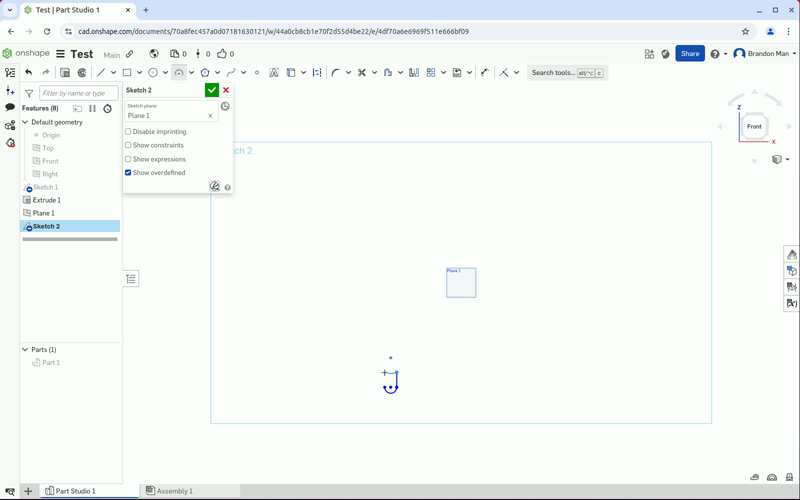
click(384, 372)
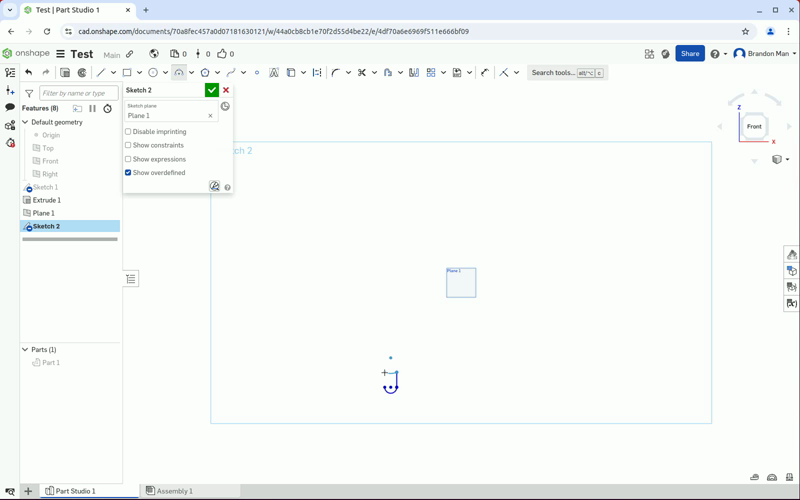
mouse_move(390, 378)
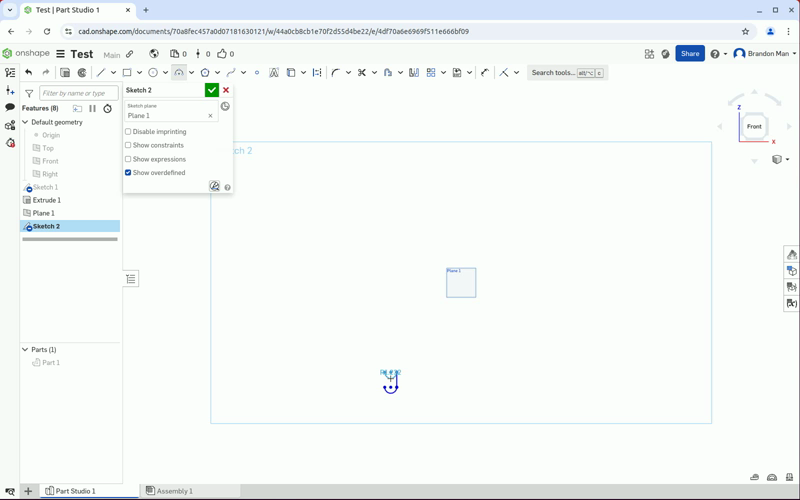
click(390, 378)
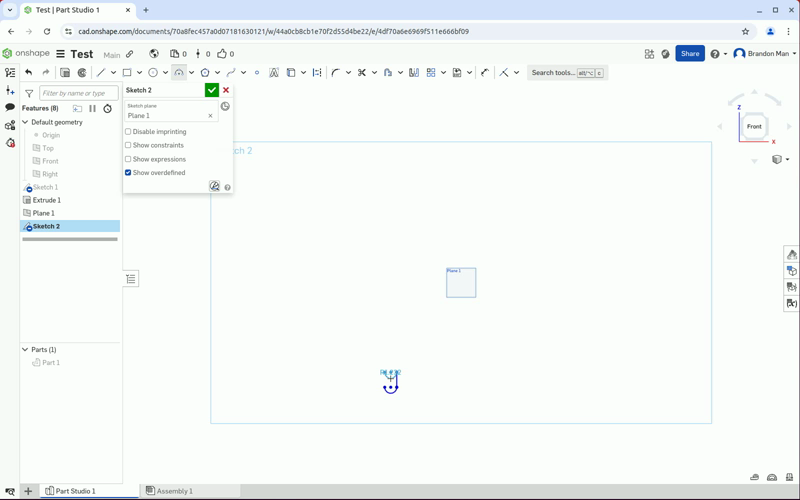
key_up(shift)
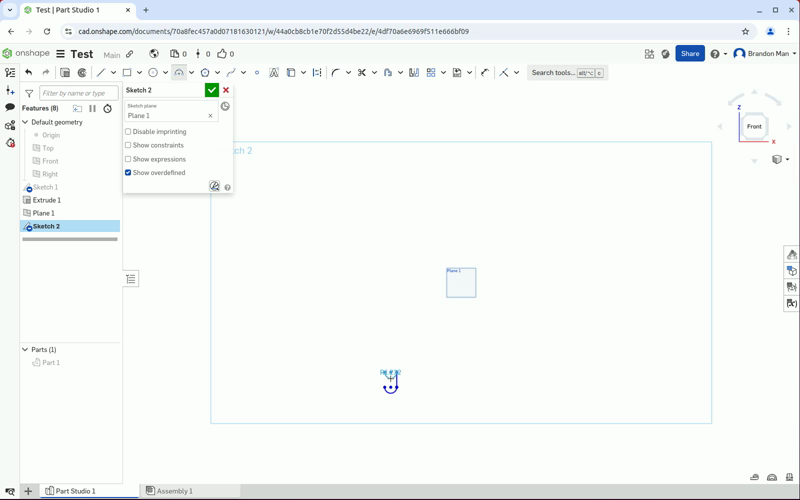
key(esc)
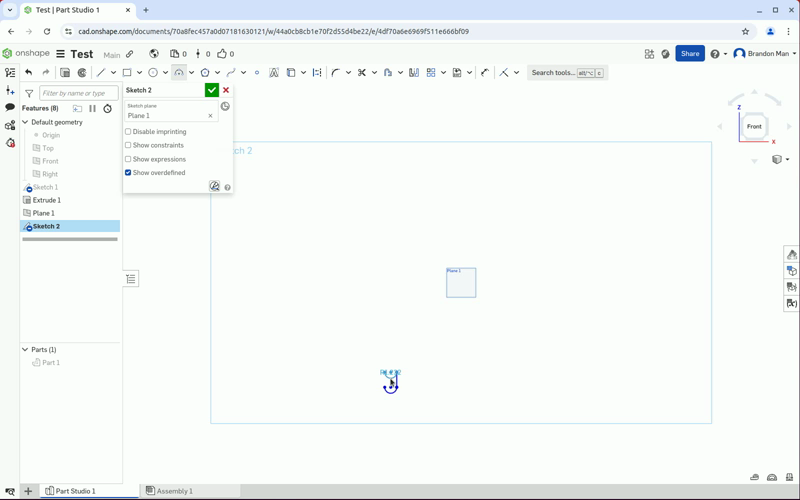
key(l)
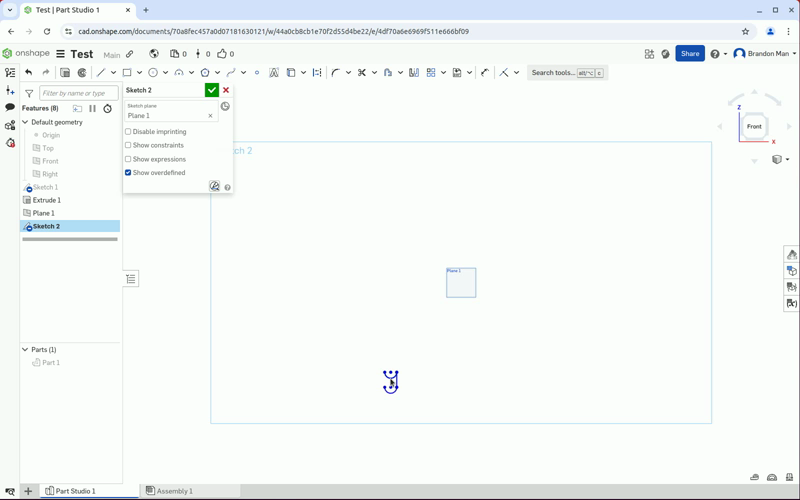
mouse_move(384, 372)
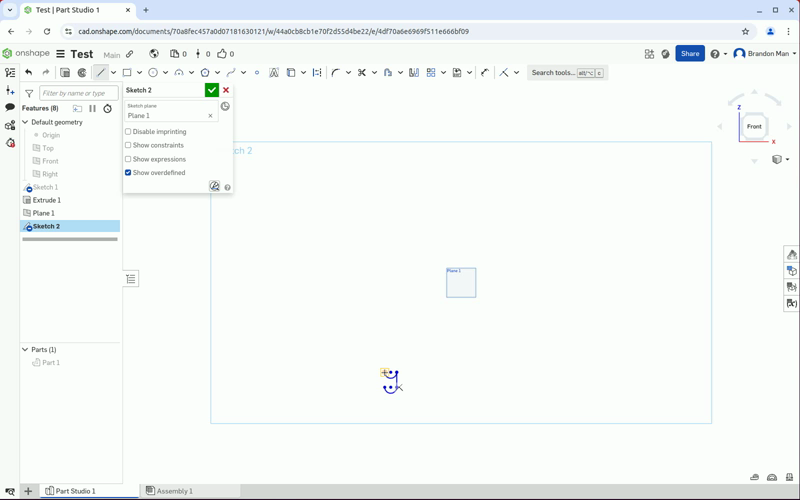
click(384, 372)
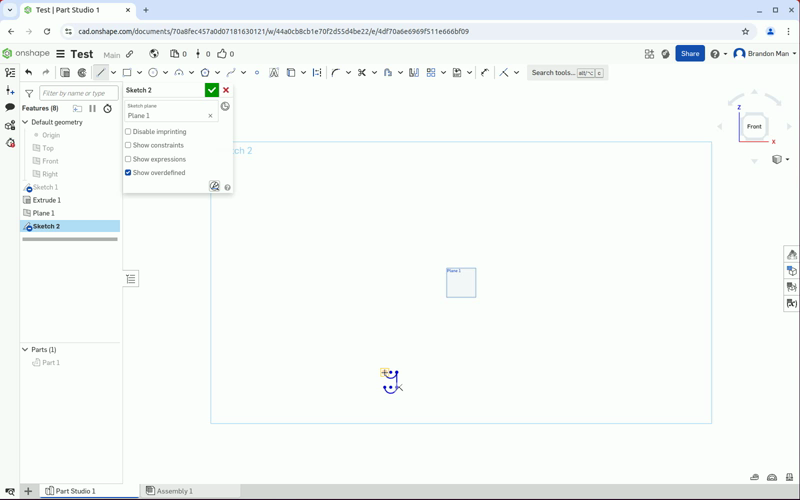
mouse_move(414, 372)
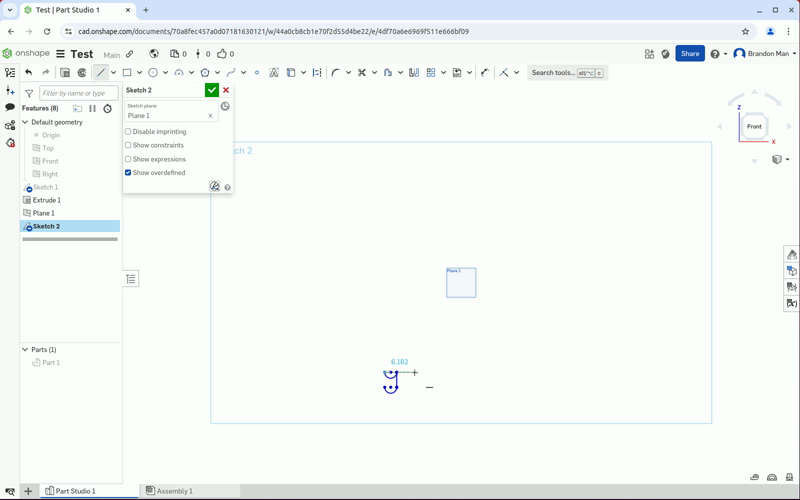
key_down(shift)
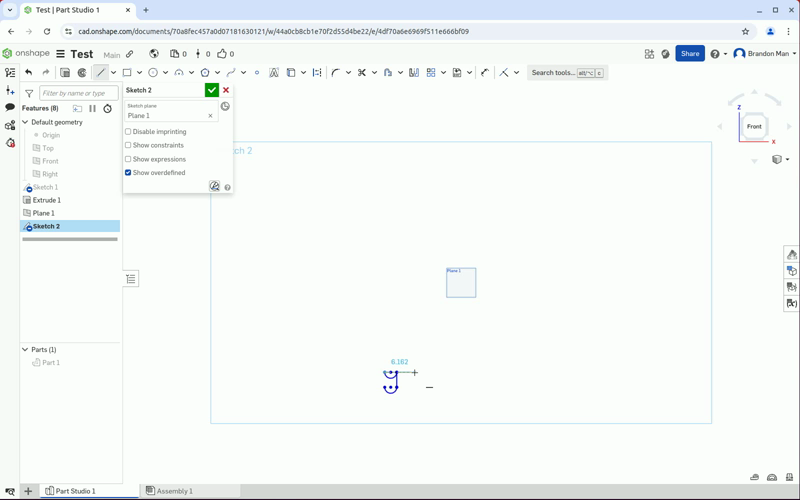
mouse_move(384, 387)
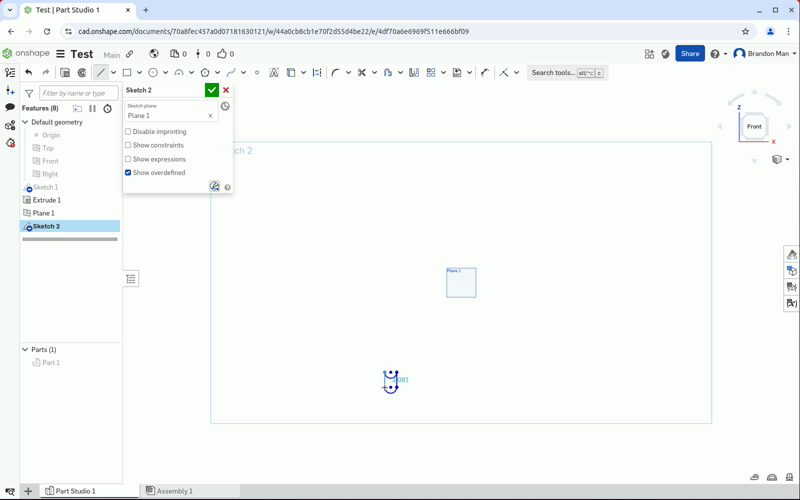
key_up(shift)
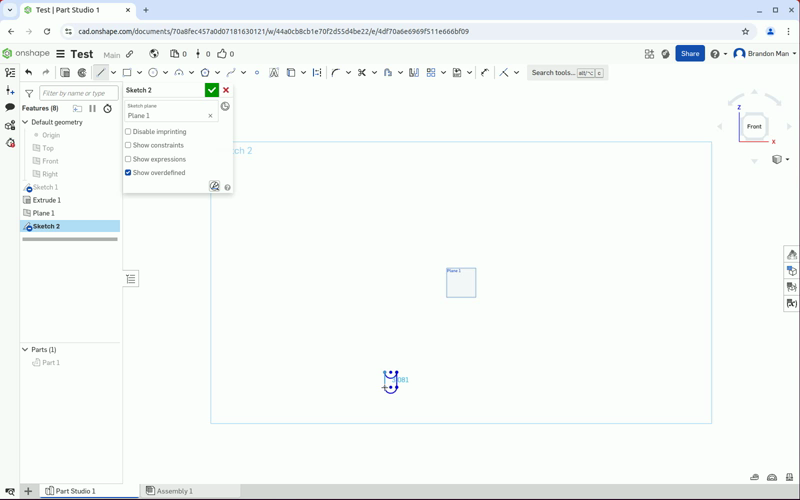
click(384, 387)
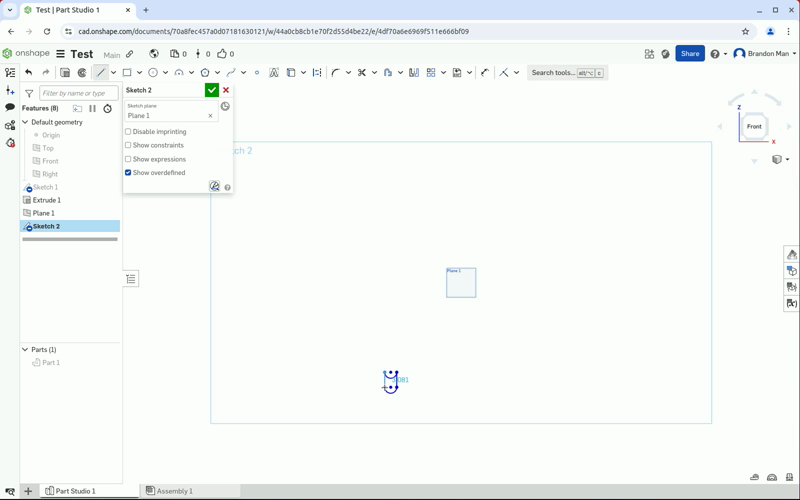
key(esc)
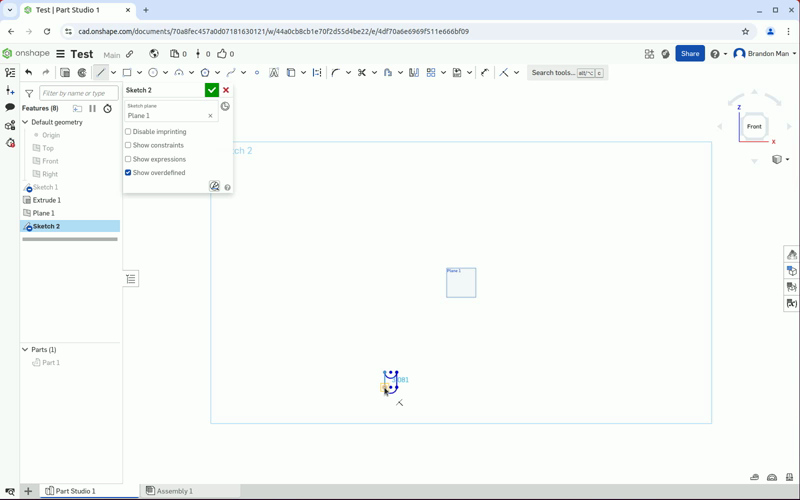
mouse_move(392, 388)
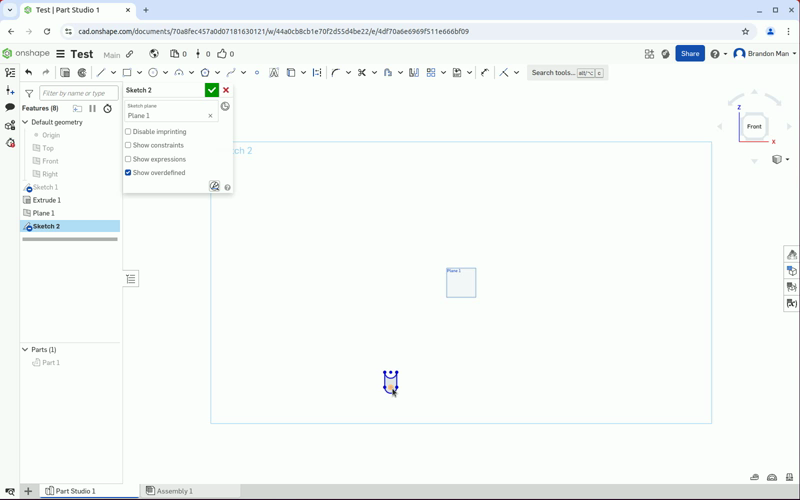
scroll(6)
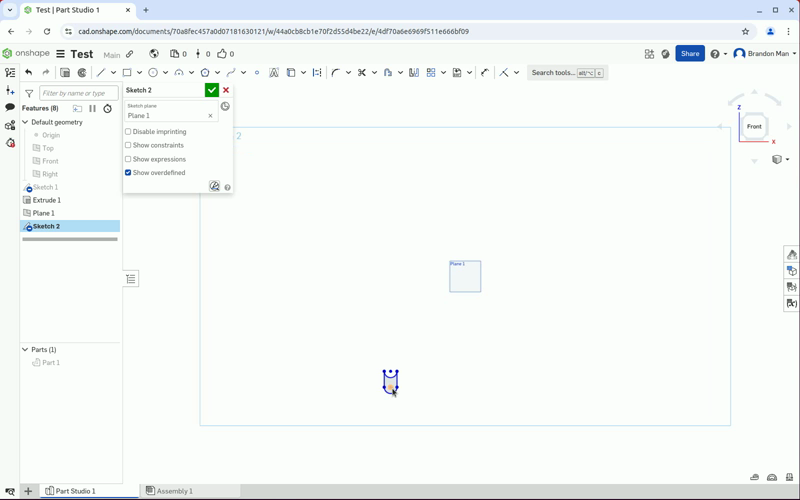
scroll(6)
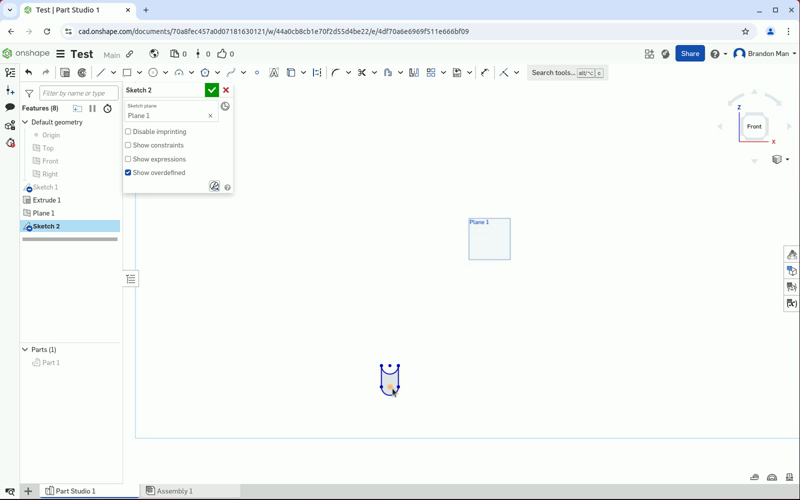
scroll(6)
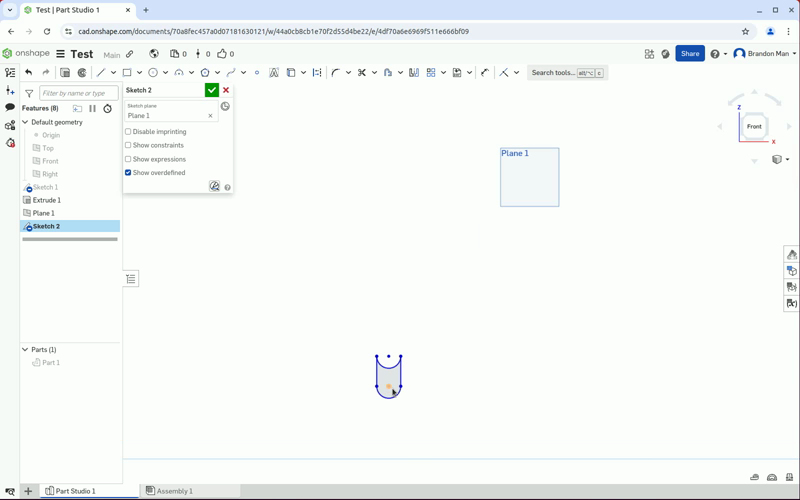
scroll(6)
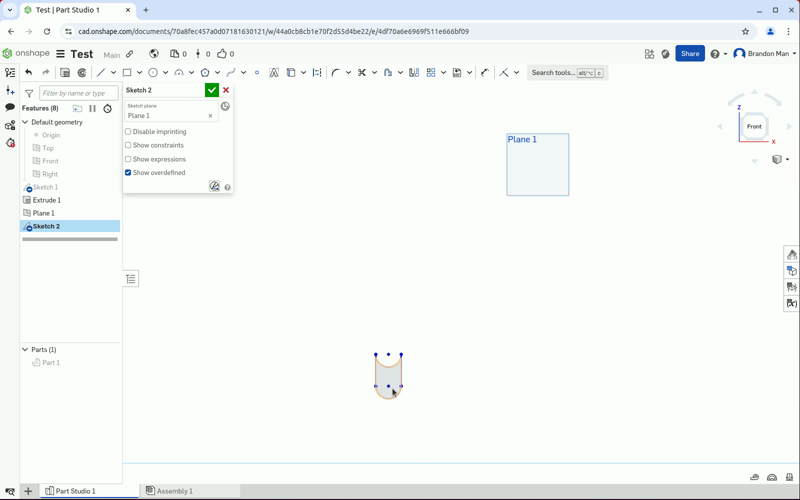
scroll(6)
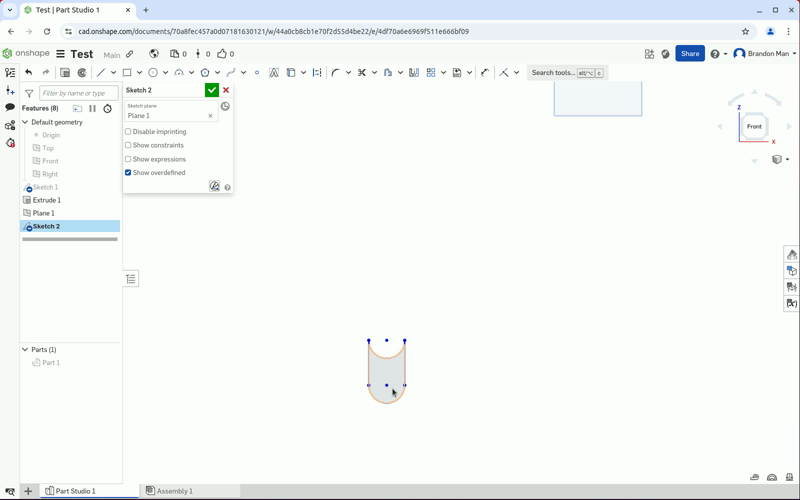
scroll(6)
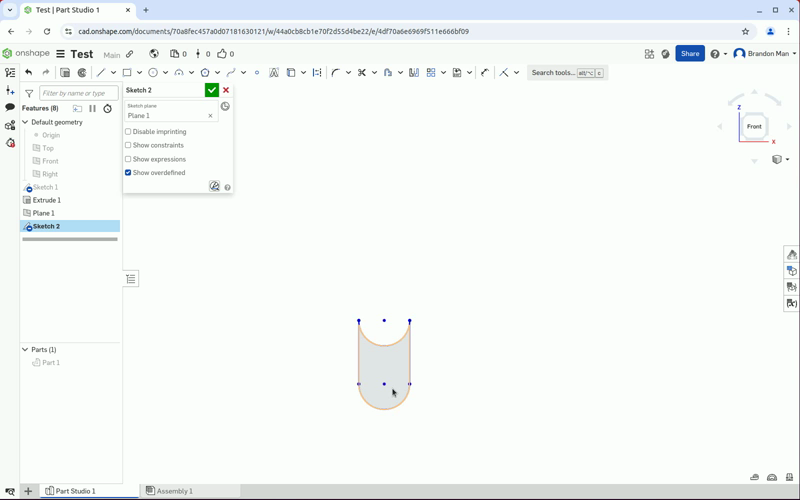
scroll(6)
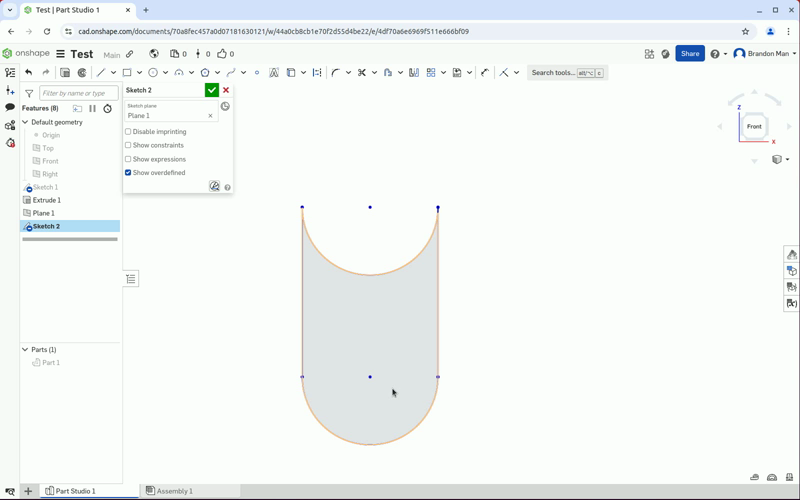
click(392, 388)
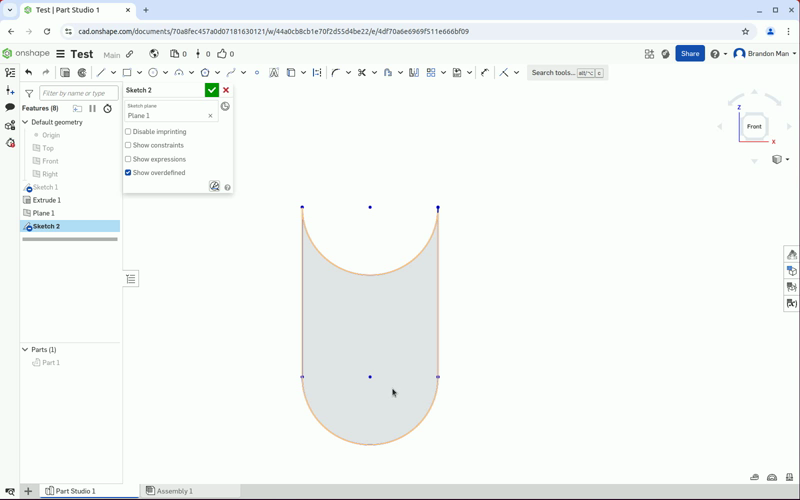
scroll(-6)
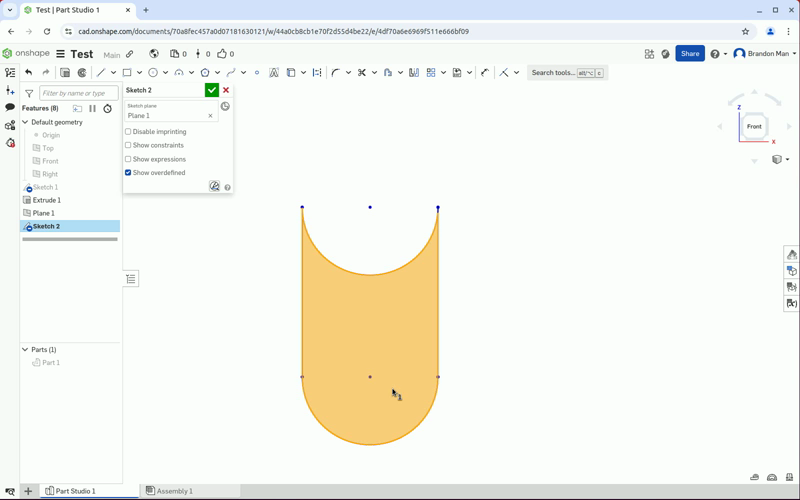
scroll(-6)
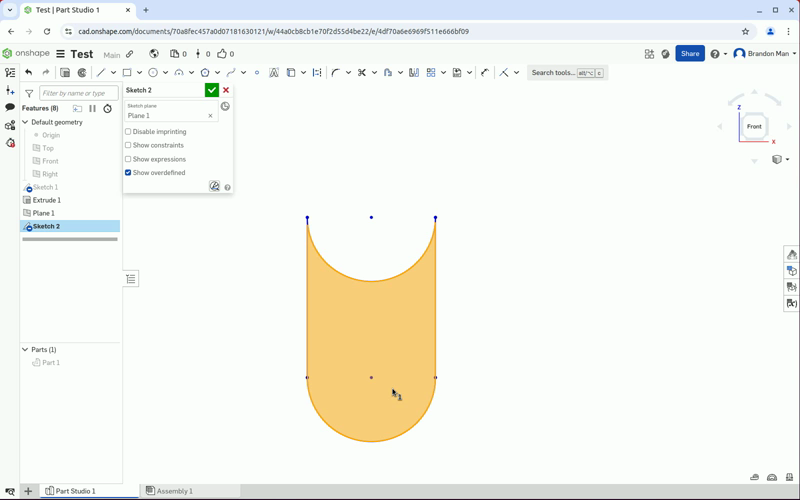
scroll(-6)
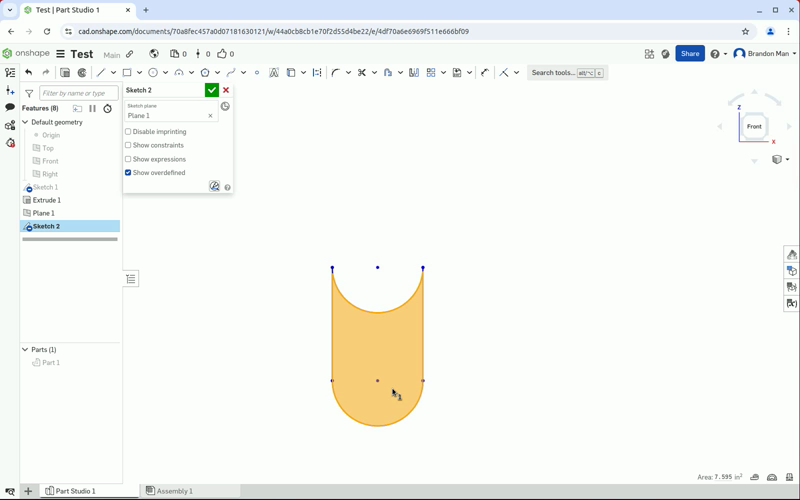
scroll(-6)
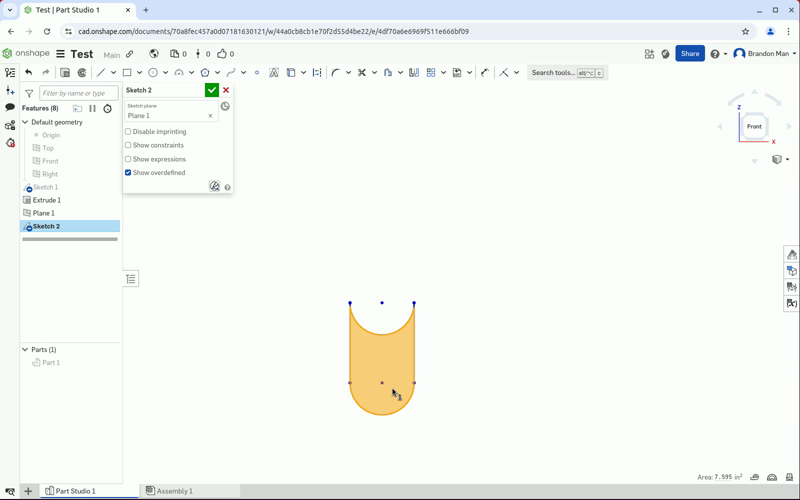
scroll(-6)
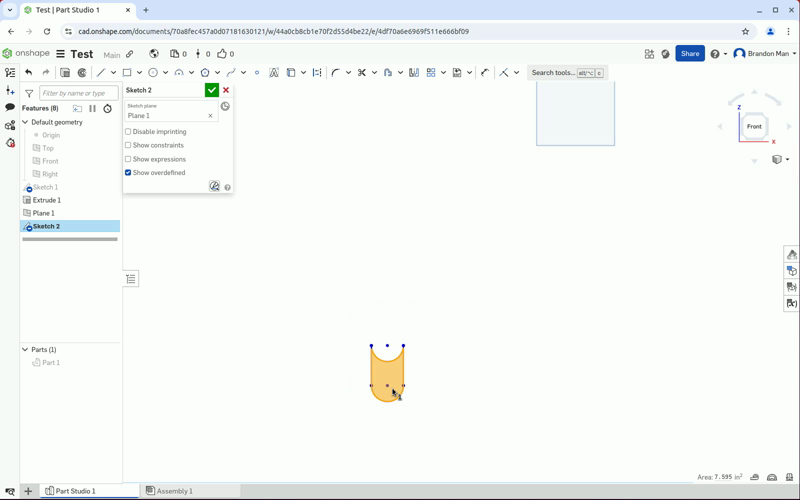
scroll(-6)
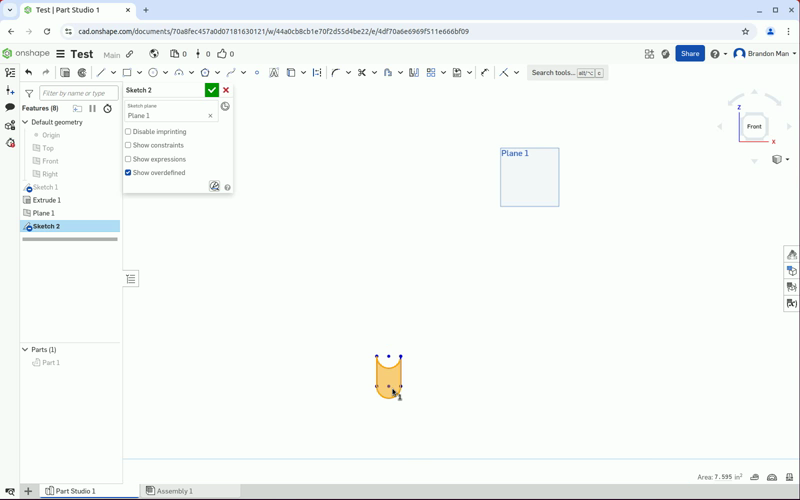
scroll(-6)
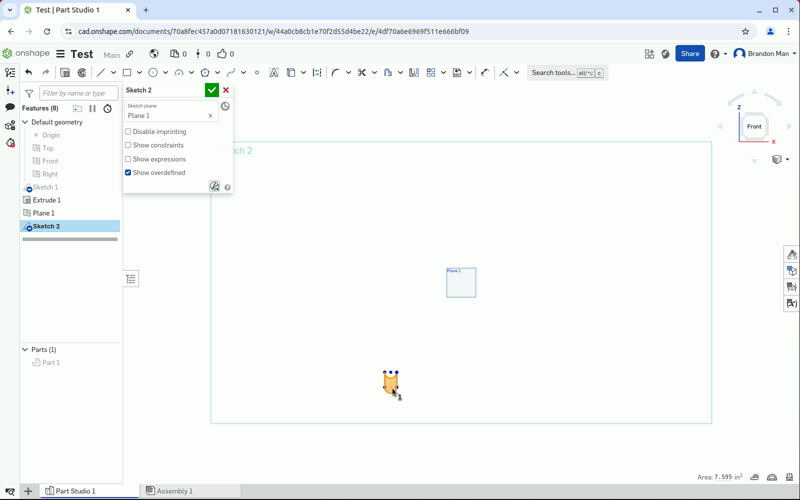
mouse_move(73, 352)
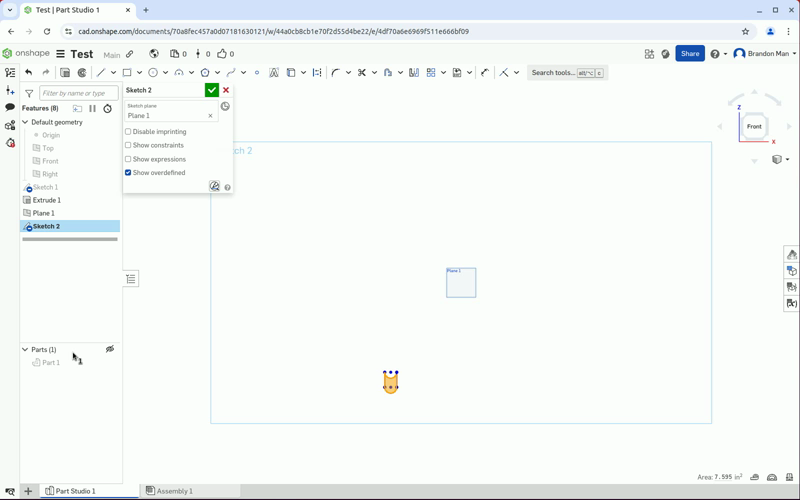
key(shift+y)
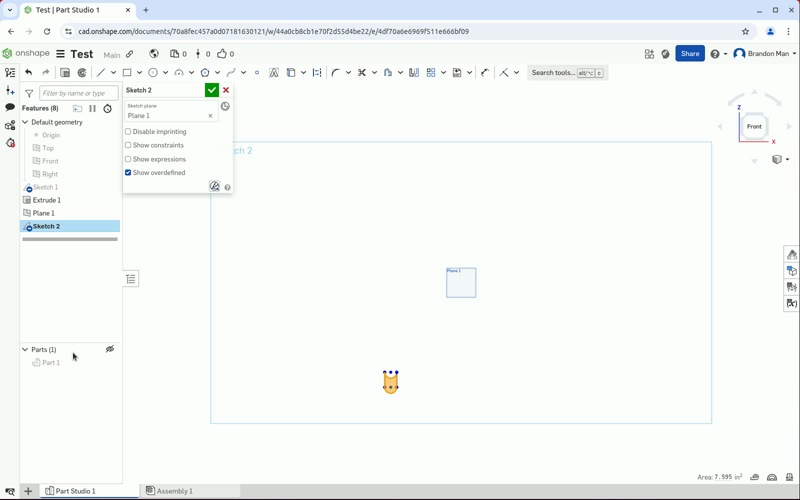
key(shift+e)
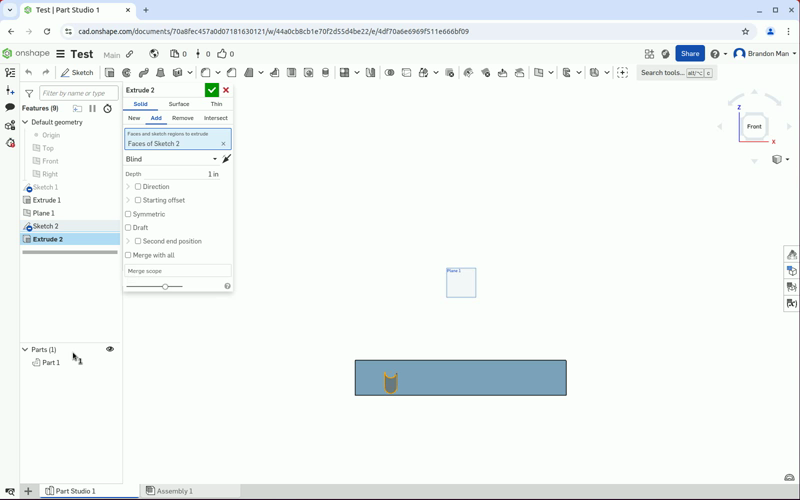
mouse_move(143, 106)
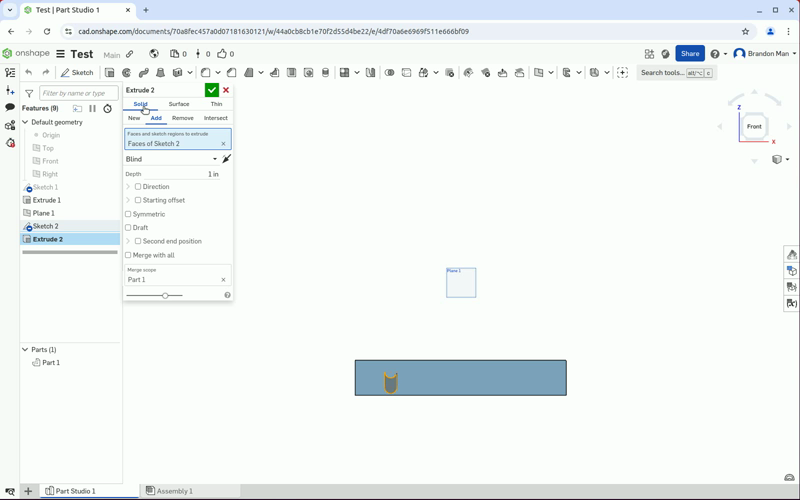
click(143, 106)
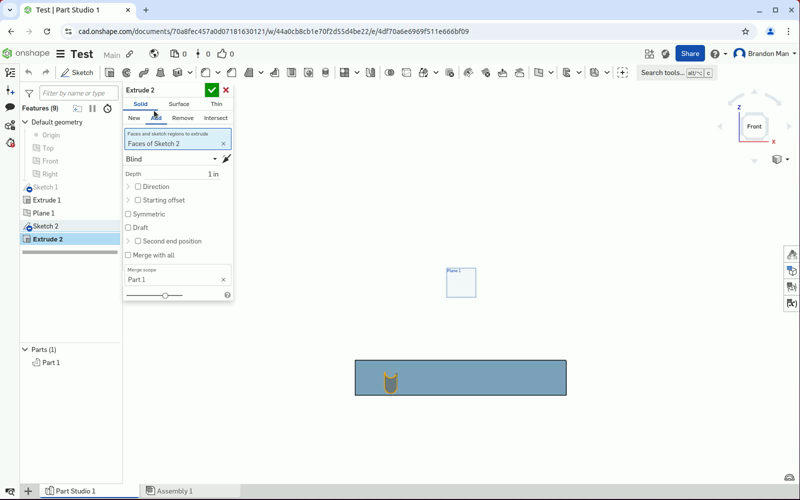
mouse_move(186, 120)
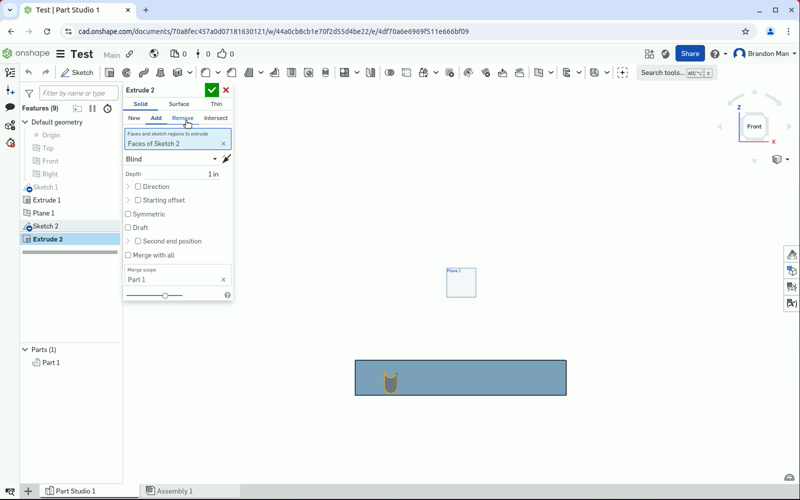
click(186, 120)
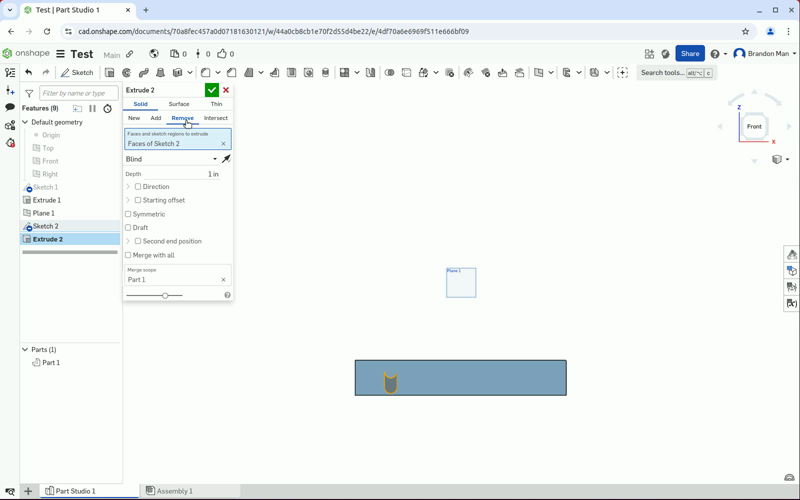
key(tab, 4)
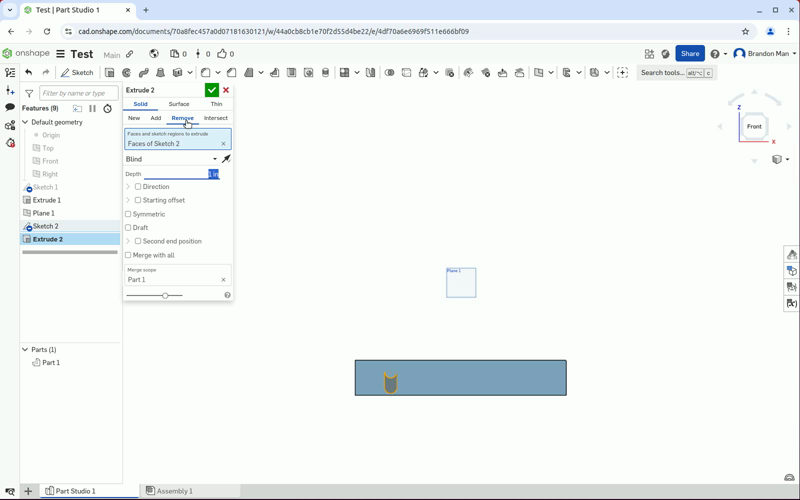
text(7.221)
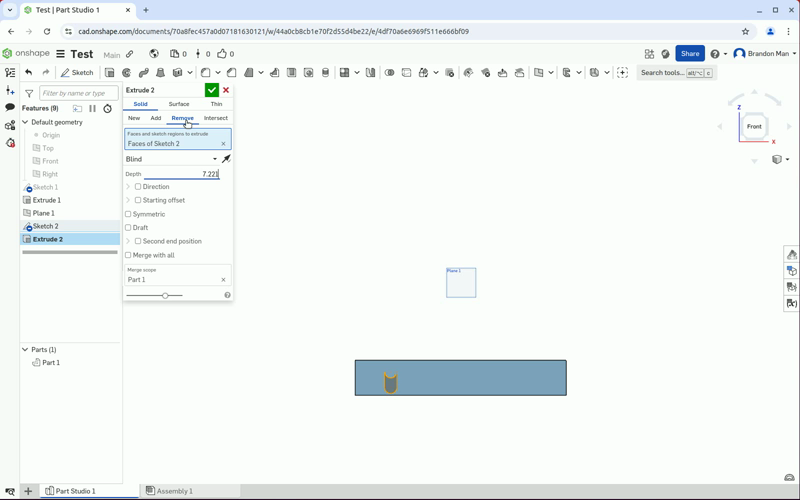
key(tab, 6)
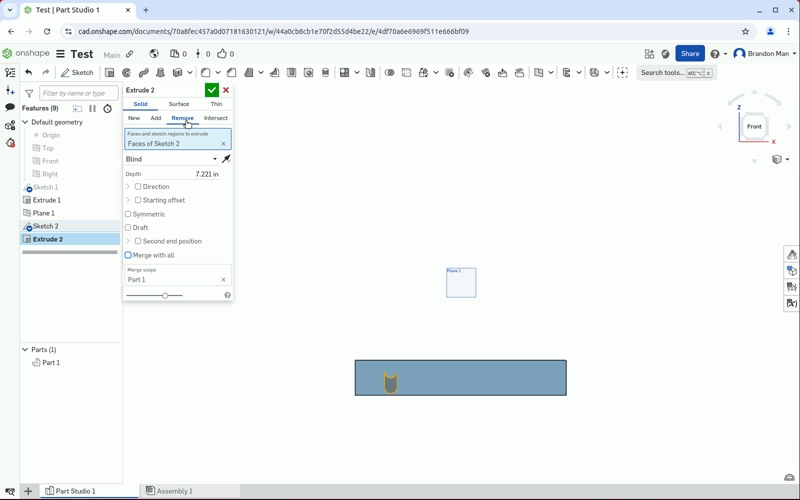
key(space)
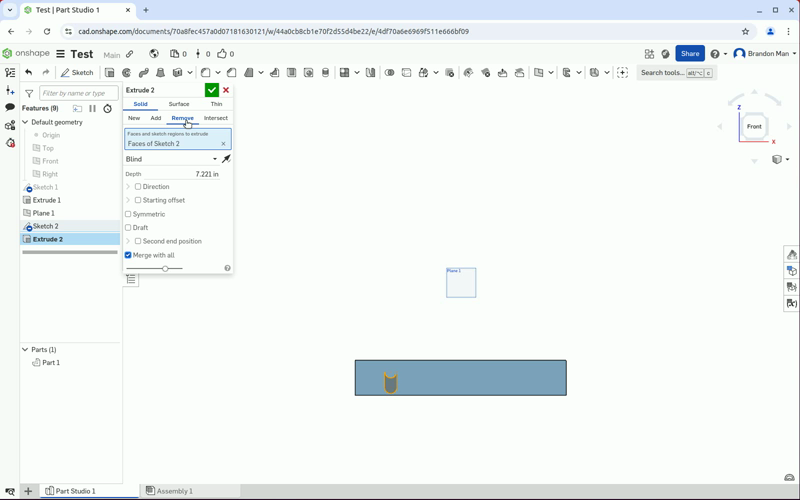
key(enter)
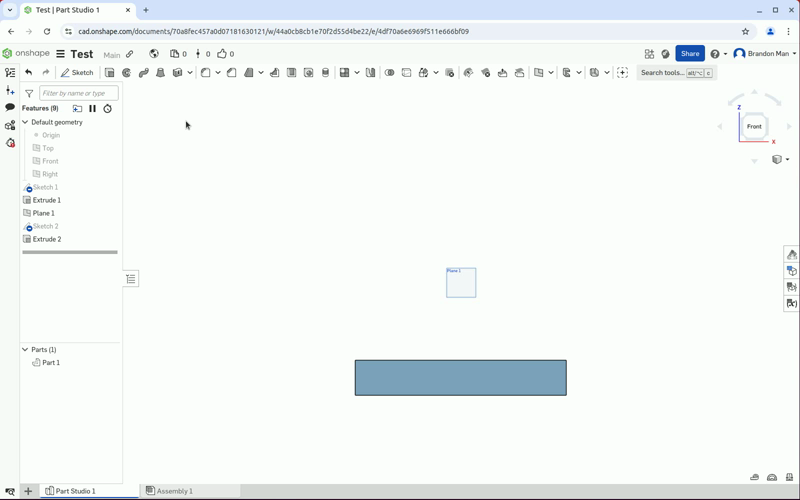
key(shift+h)
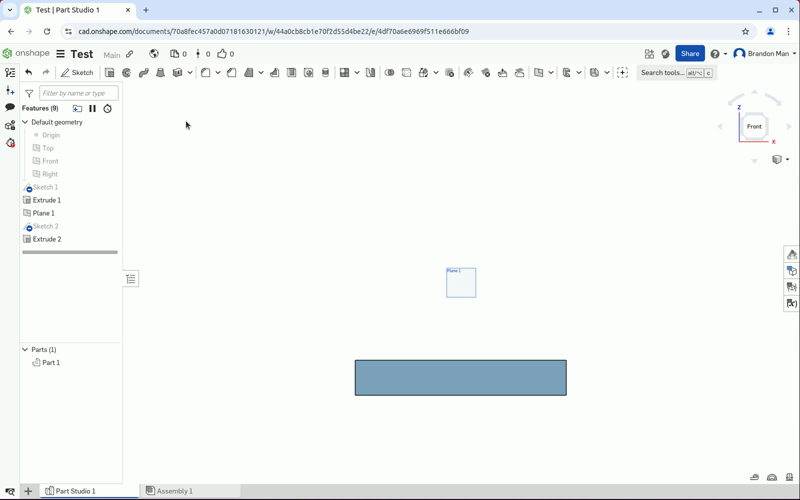
key(shift+h)
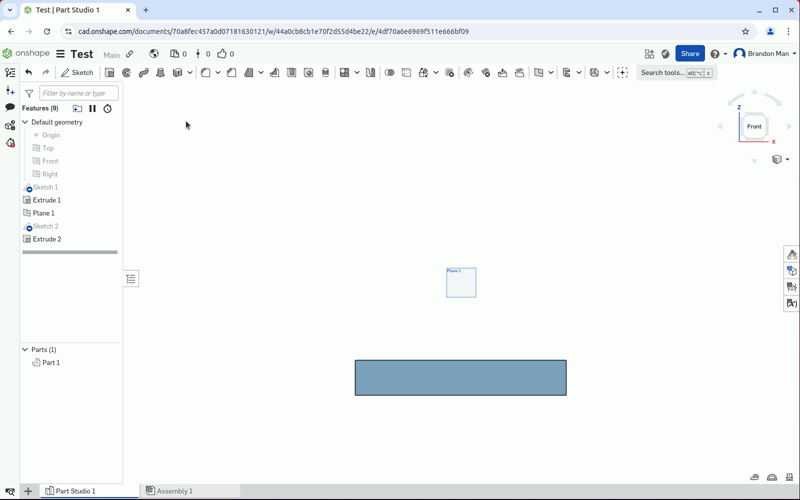
mouse_move(73, 189)
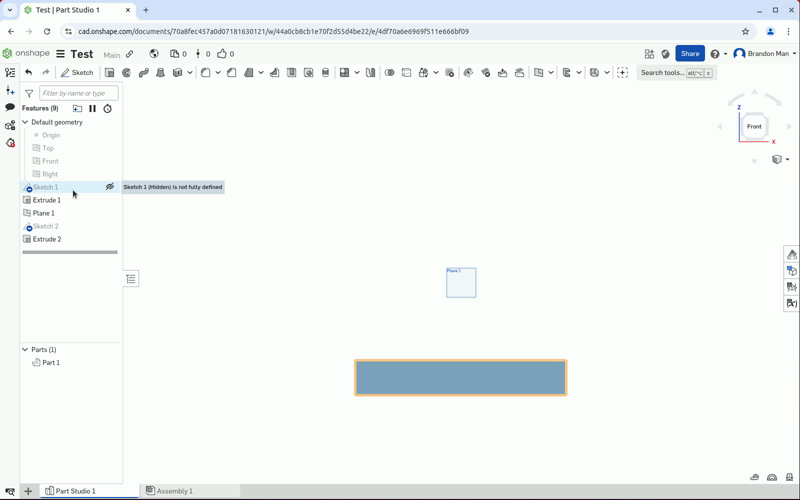
click(73, 189)
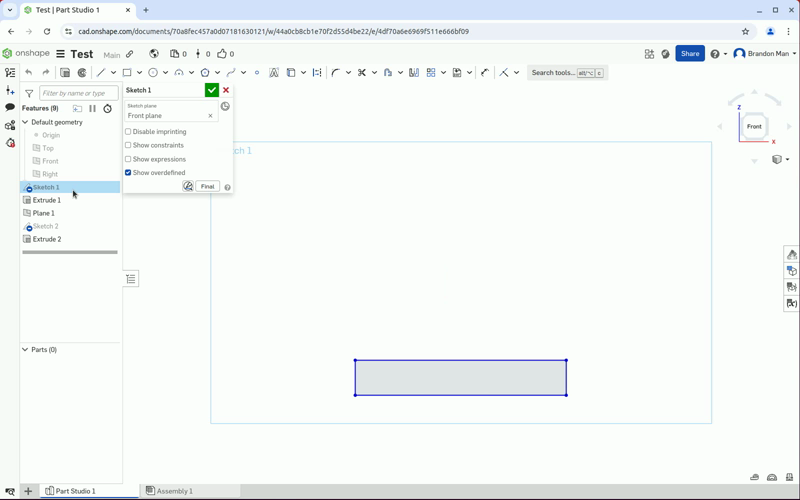
mouse_move(229, 92)
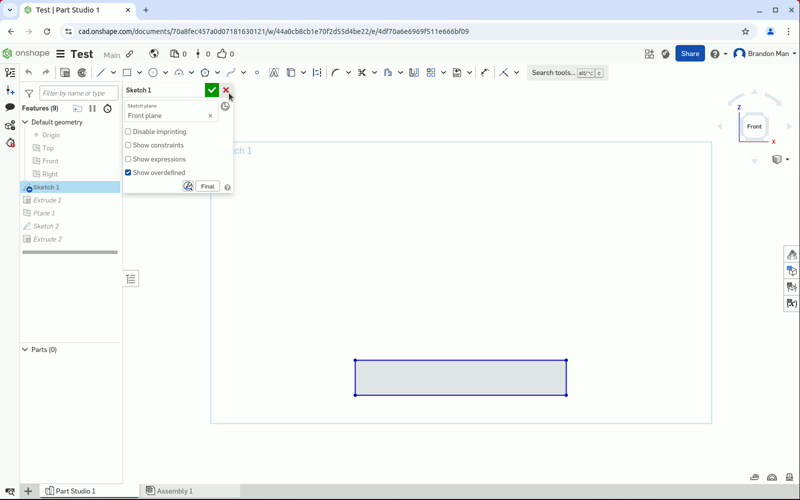
click(229, 92)
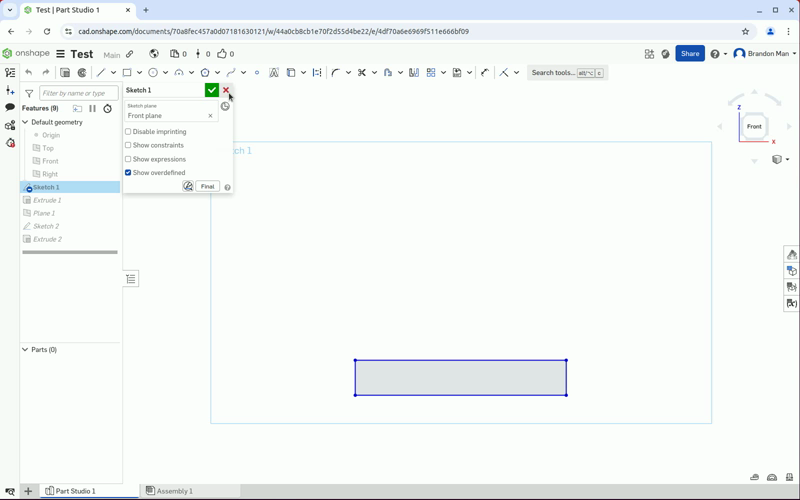
key(shift+s)
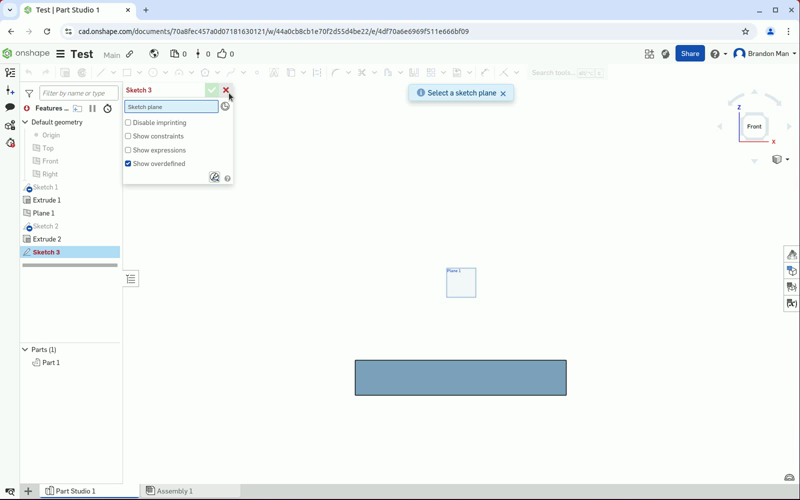
mouse_move(73, 215)
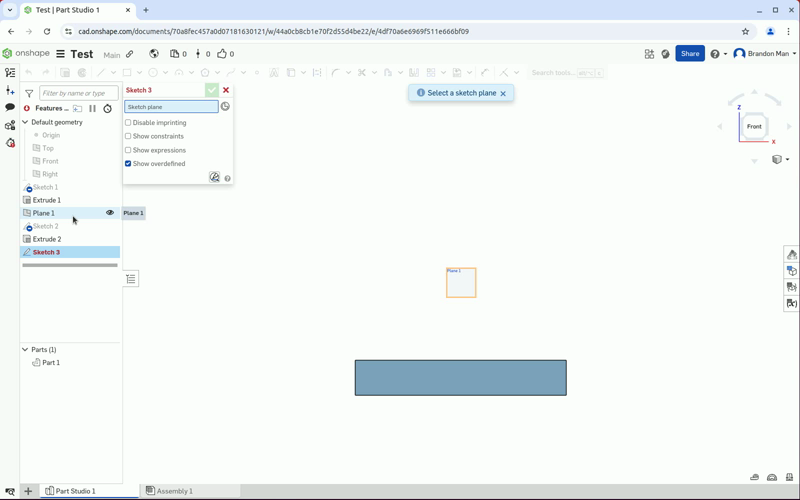
click(73, 215)
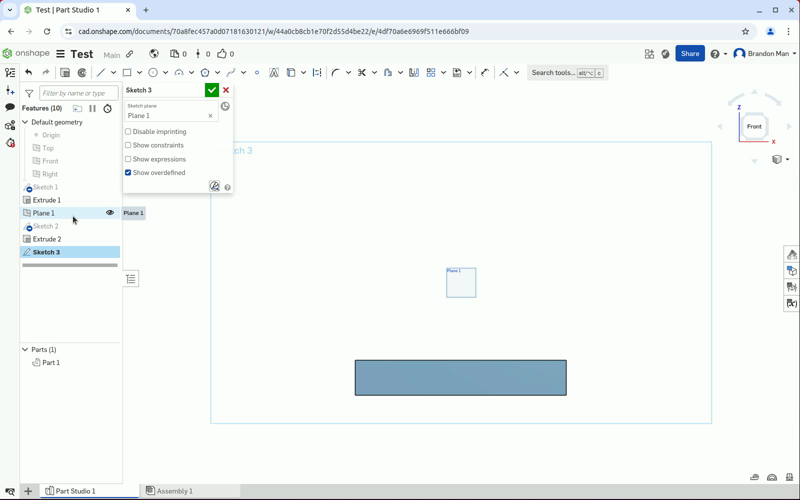
mouse_move(73, 352)
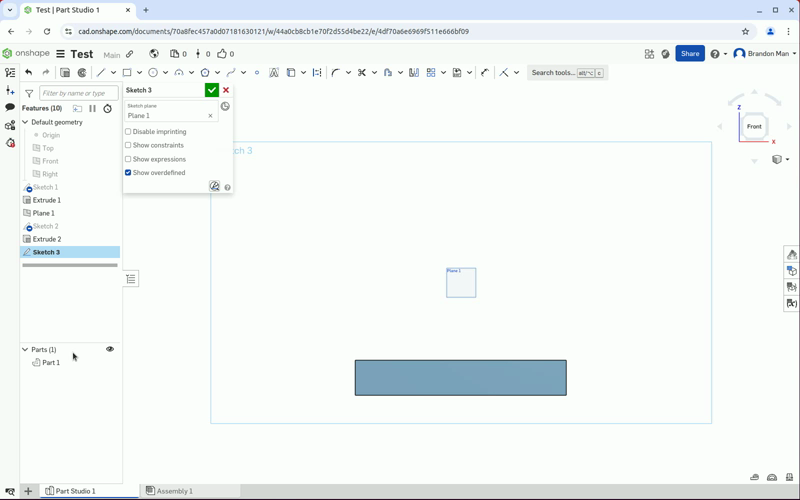
key(y)
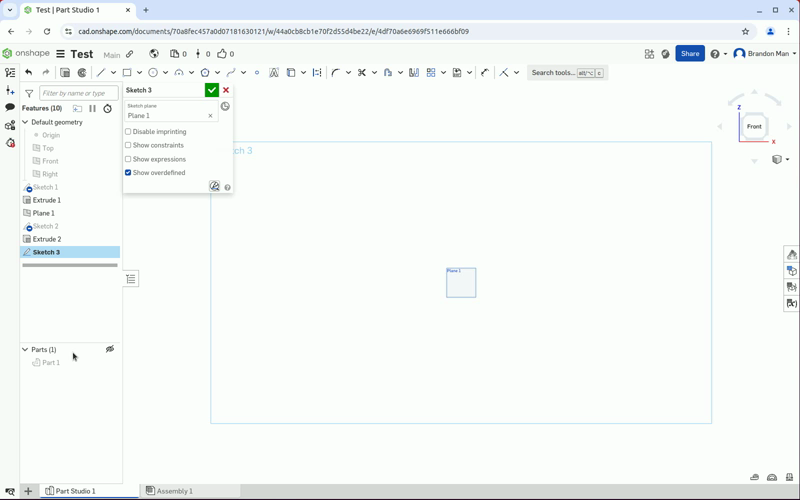
key(a)
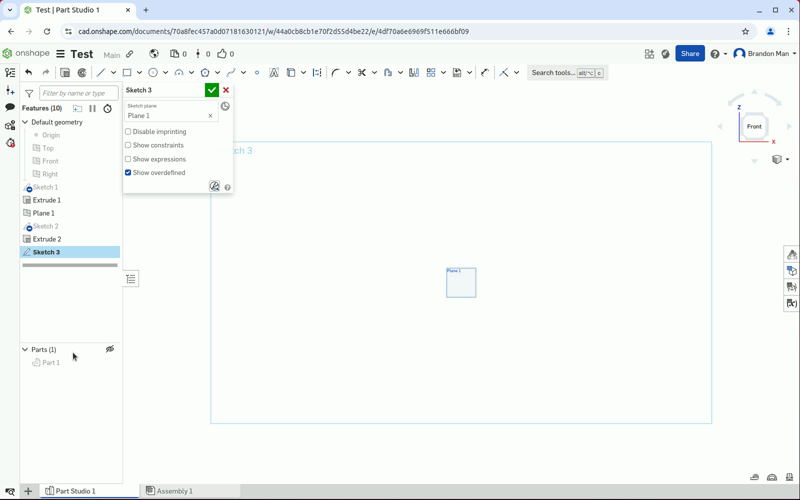
key_down(shift)
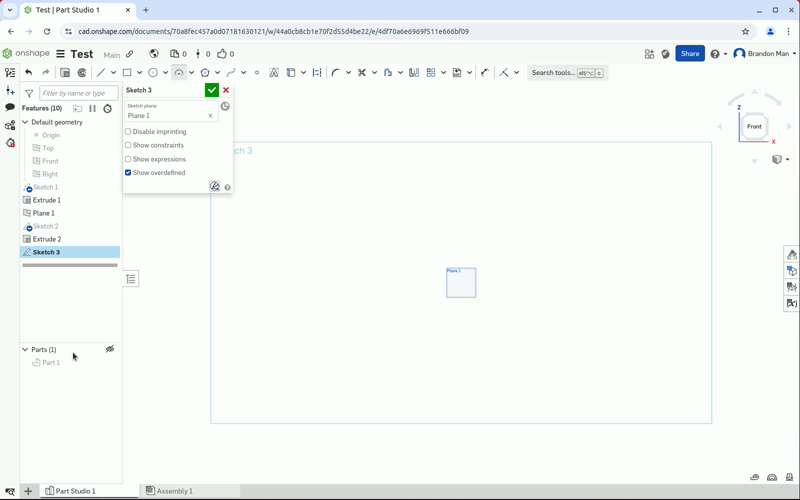
mouse_move(454, 387)
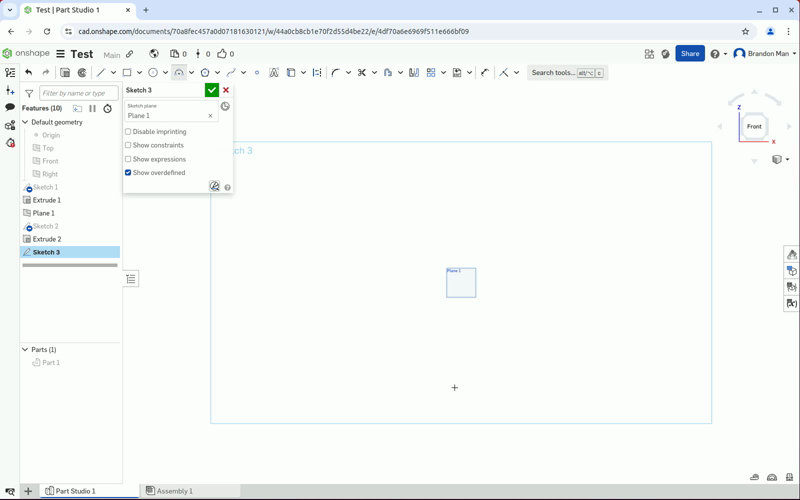
click(454, 387)
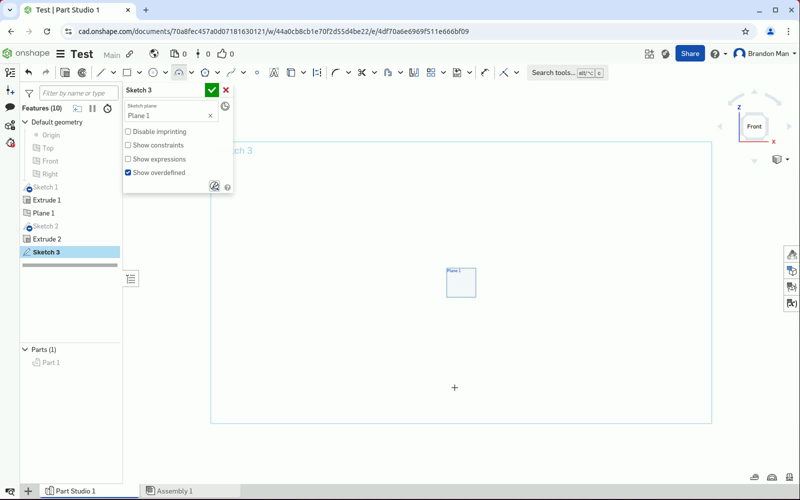
key_up(shift)
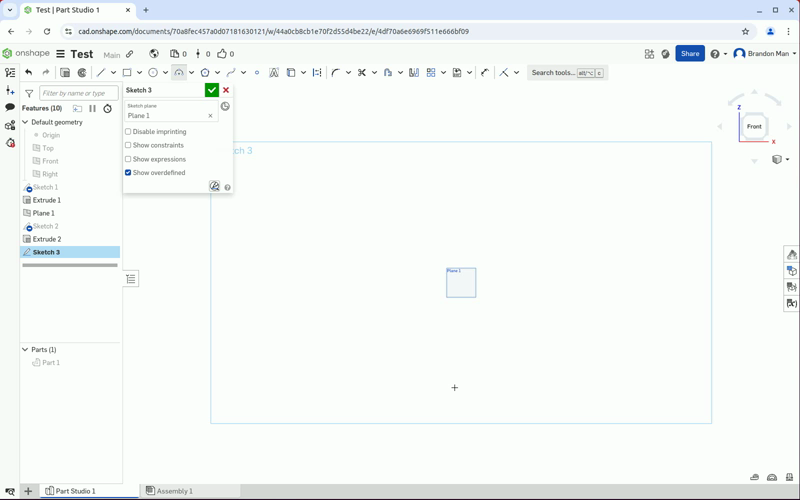
key_down(shift)
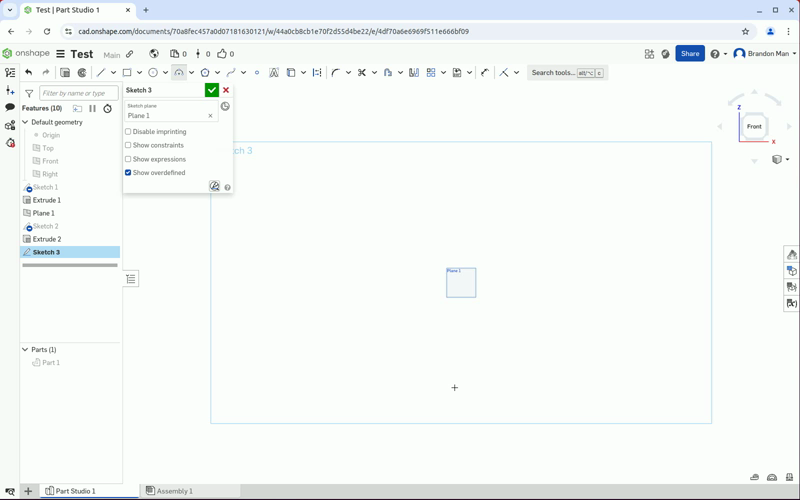
mouse_move(467, 387)
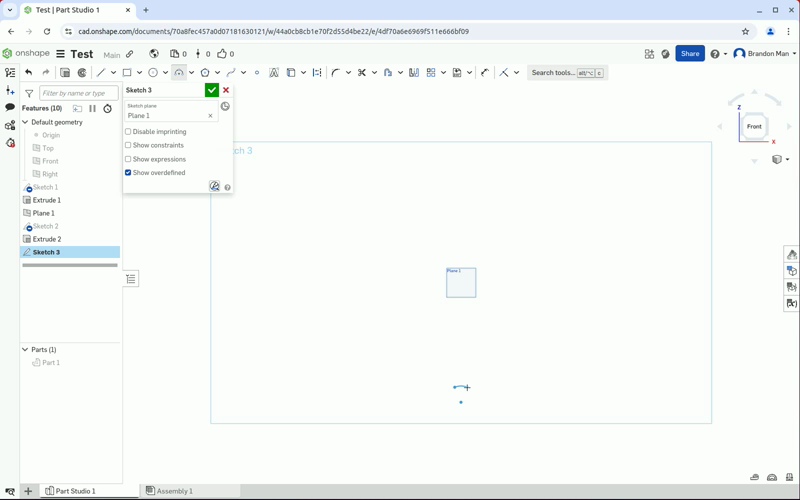
click(467, 387)
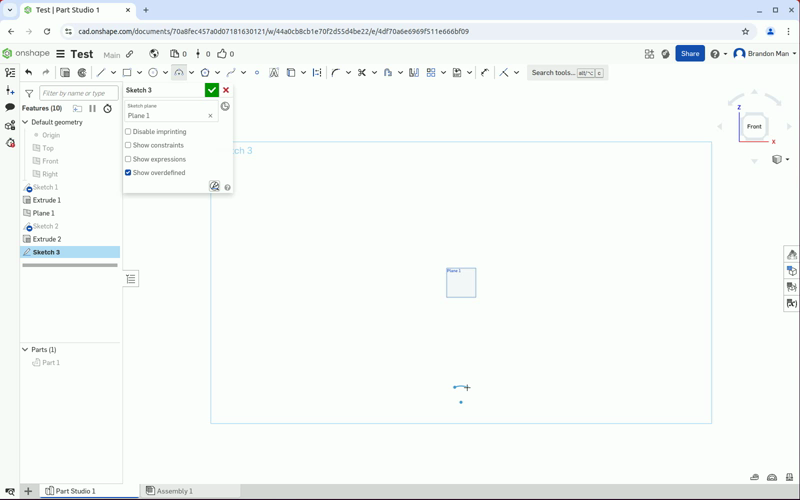
mouse_move(461, 393)
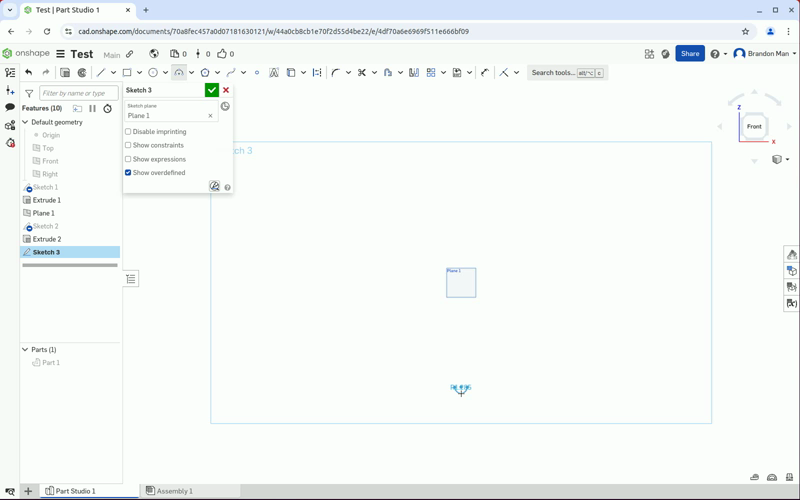
click(461, 393)
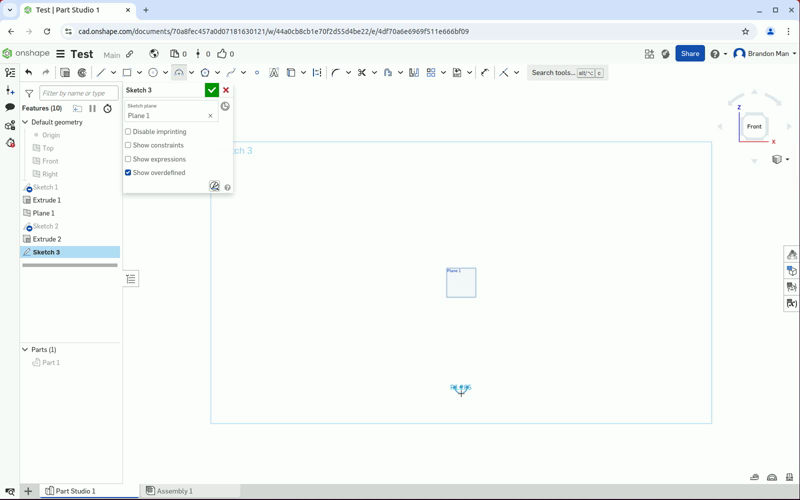
key_up(shift)
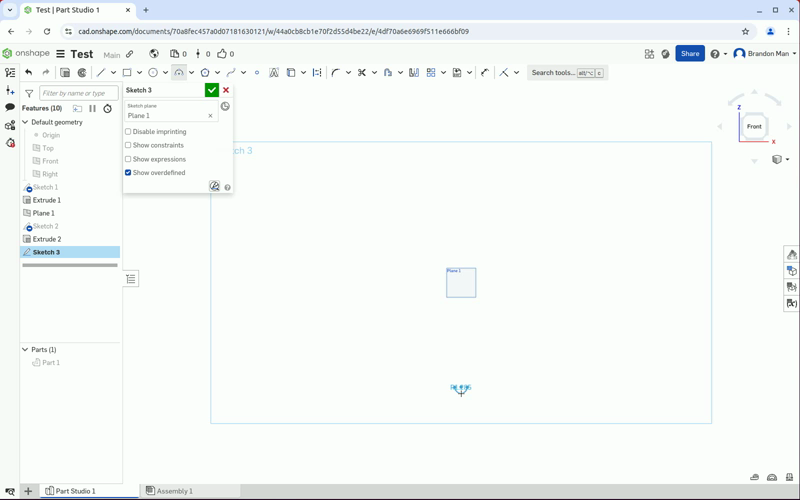
key(esc)
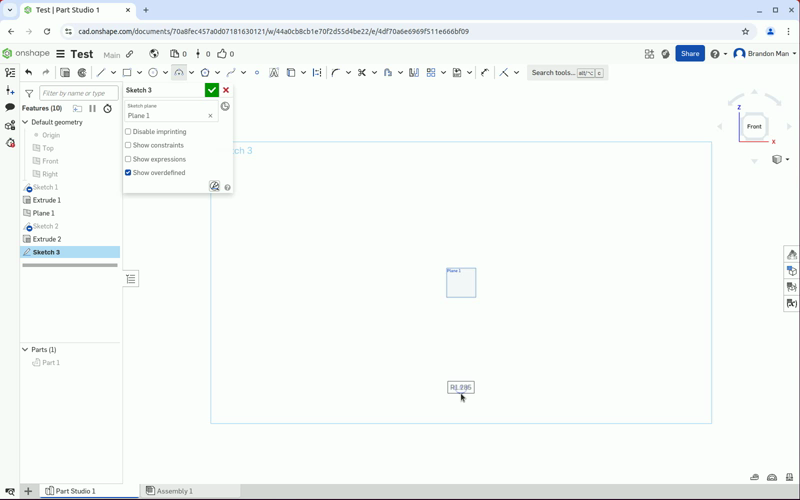
key(l)
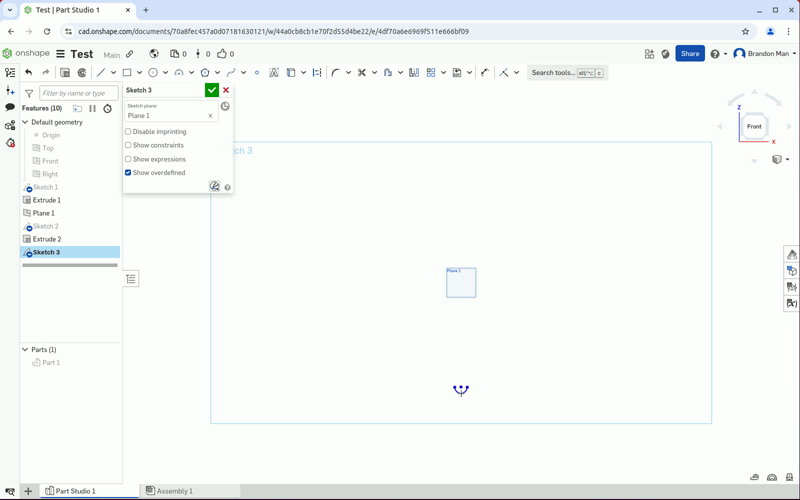
mouse_move(467, 387)
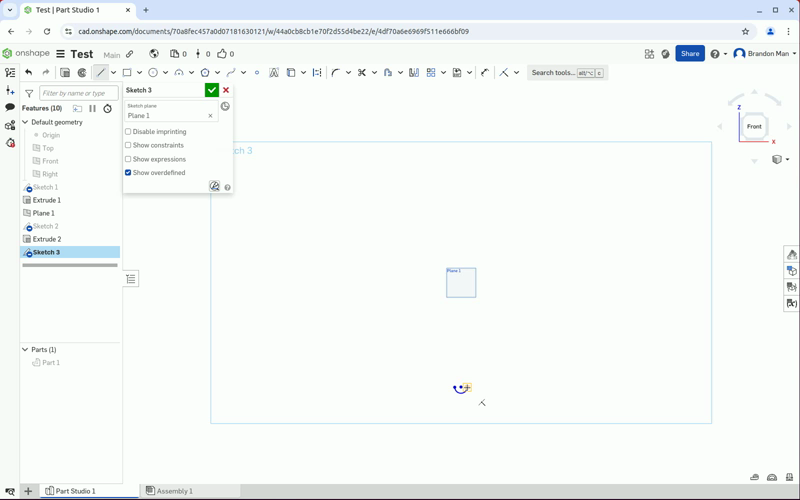
click(467, 387)
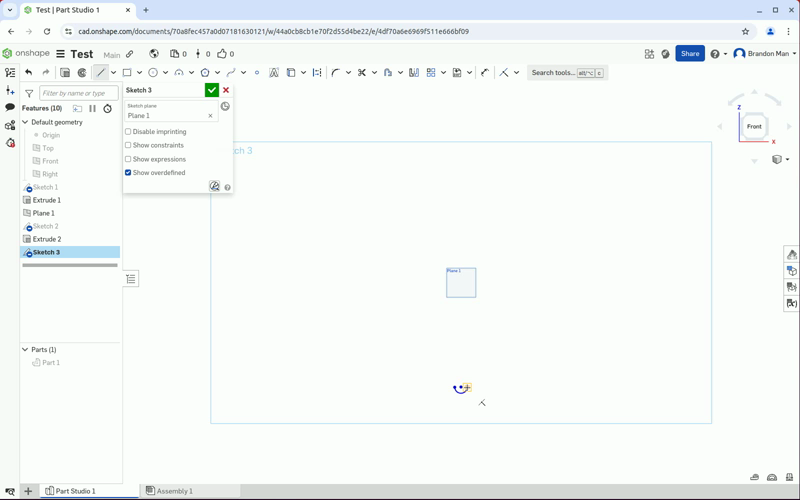
key_down(shift)
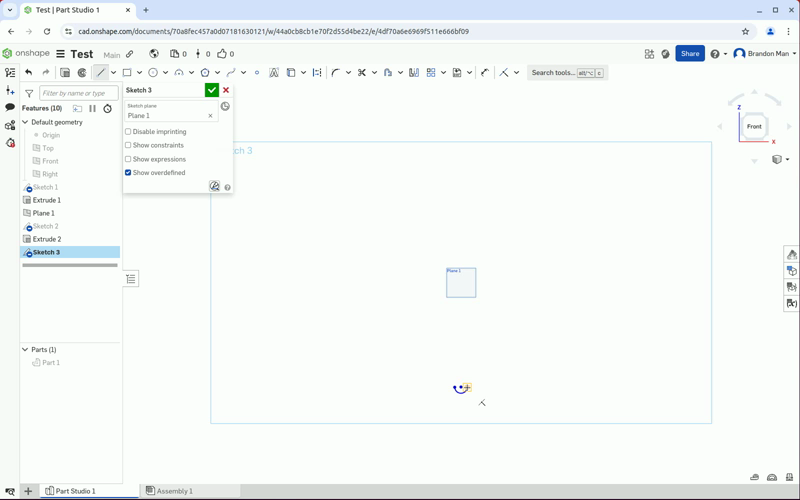
mouse_move(497, 387)
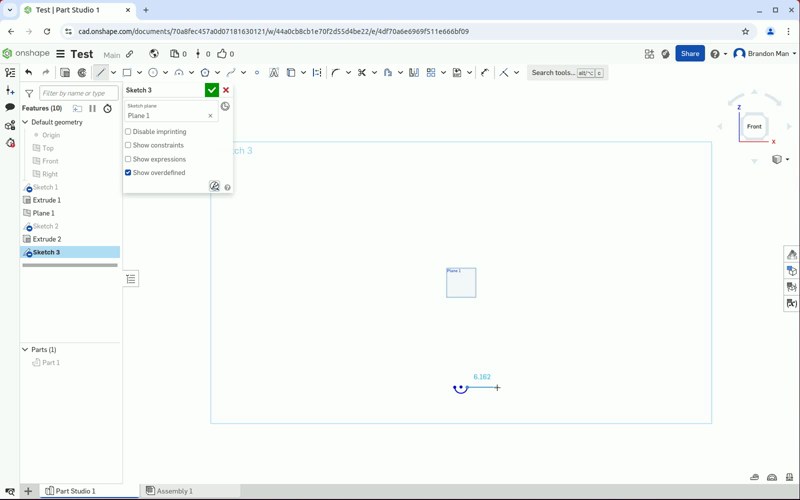
mouse_move(467, 372)
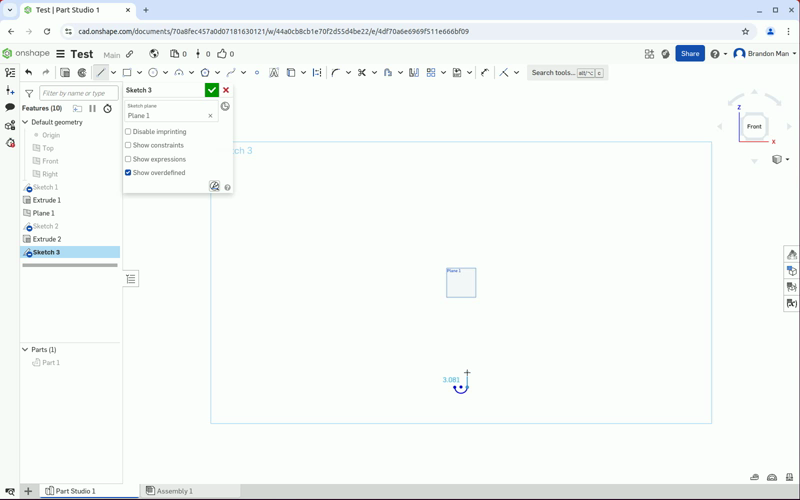
click(467, 372)
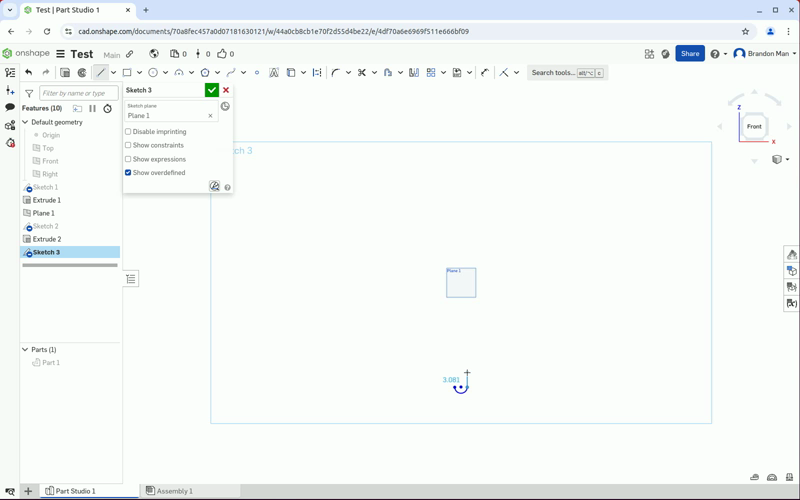
key_up(shift)
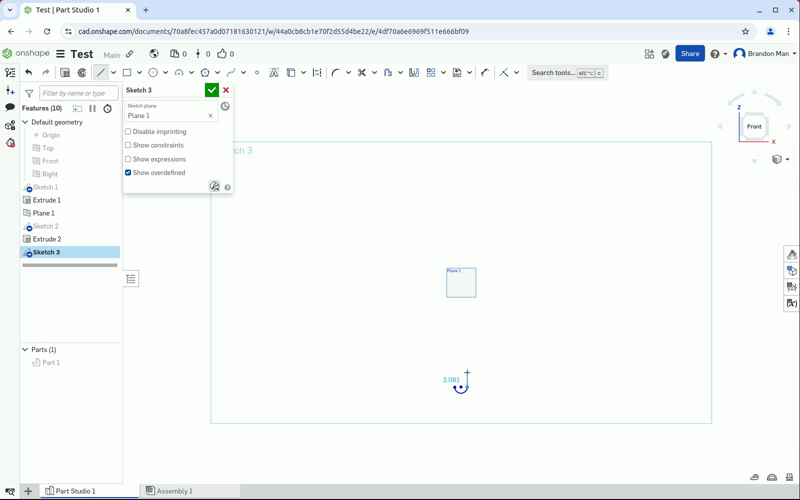
key(esc)
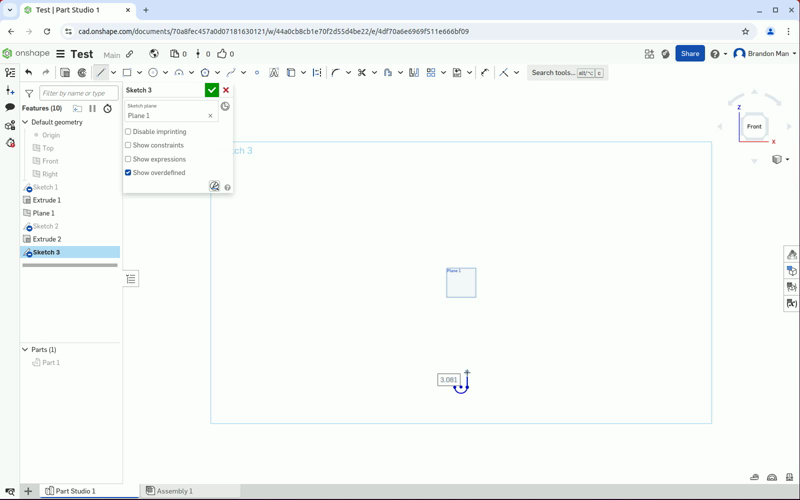
key(a)
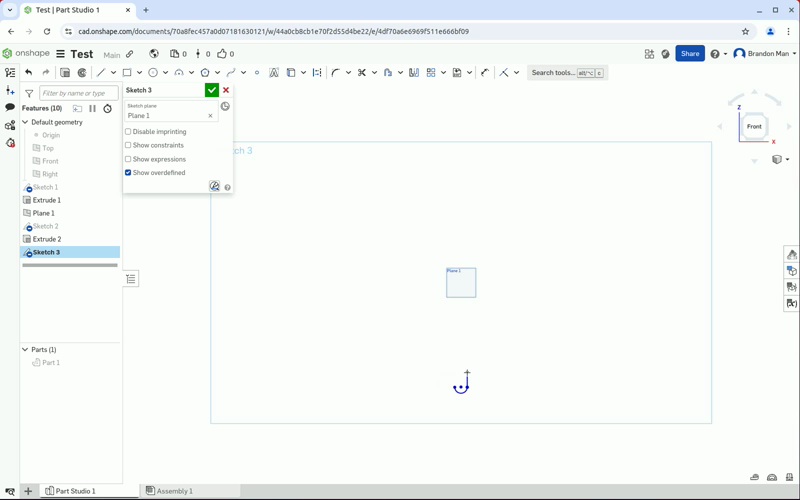
mouse_move(467, 372)
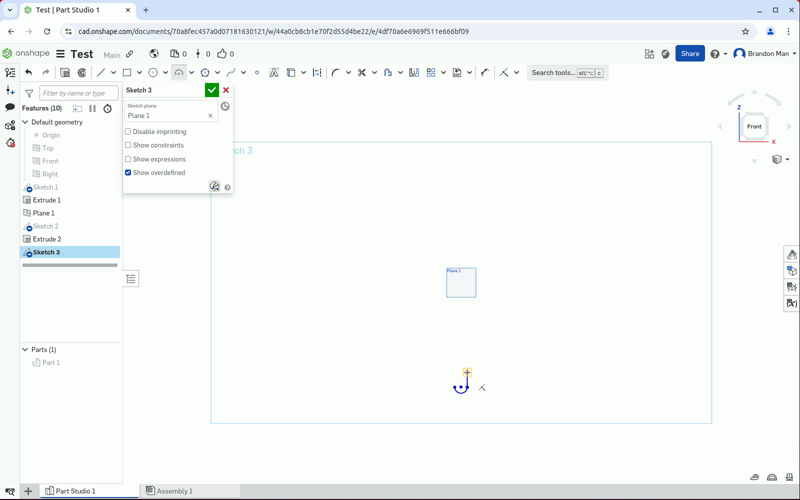
click(467, 372)
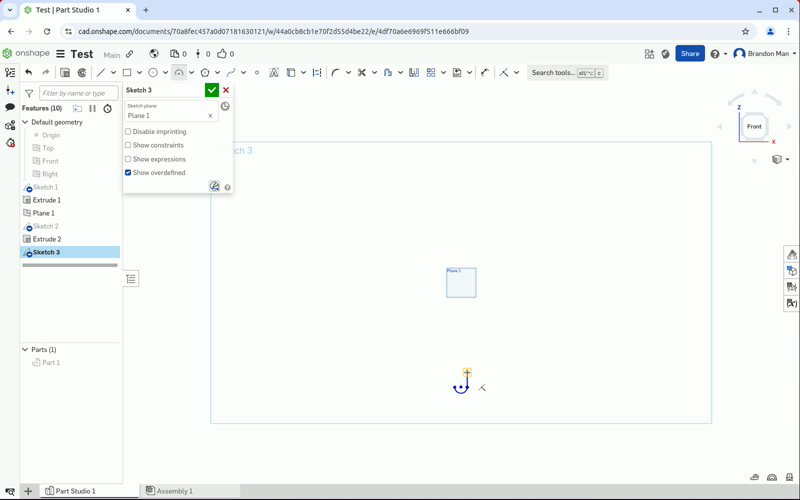
key_down(shift)
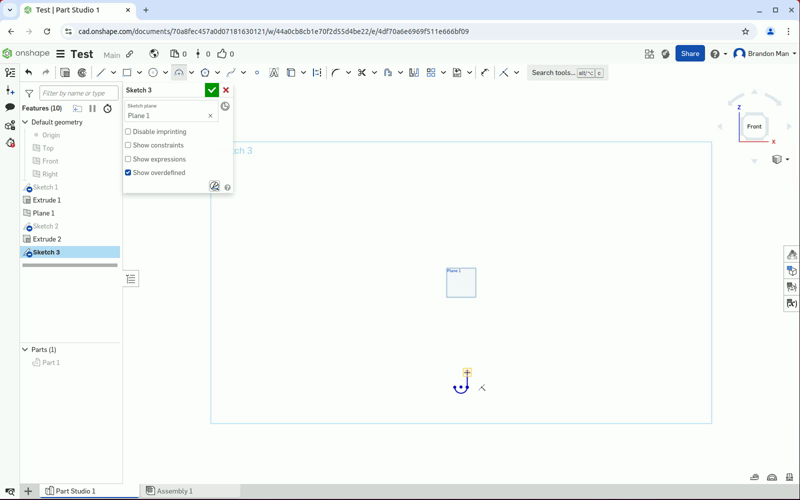
mouse_move(454, 372)
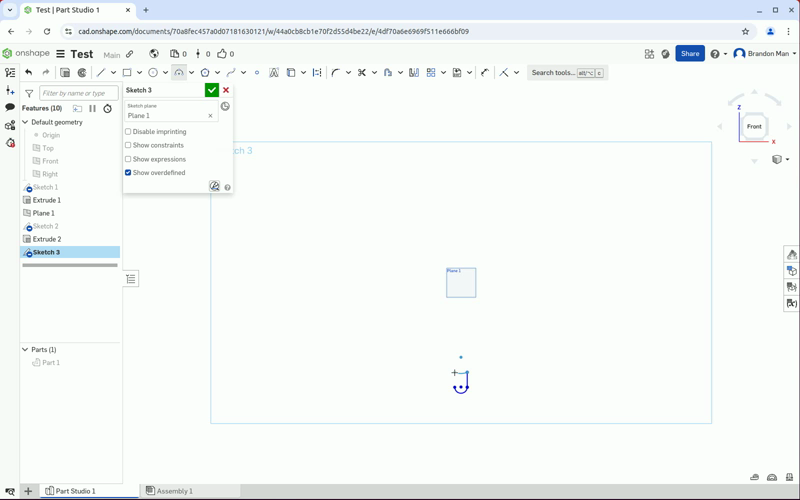
click(454, 372)
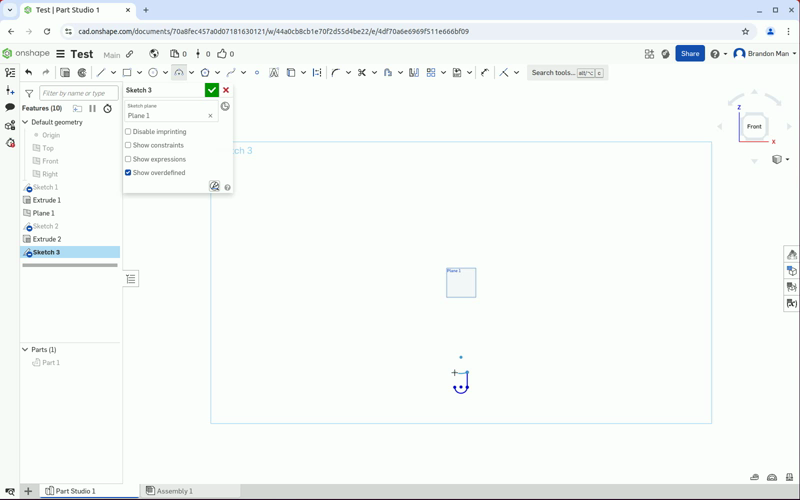
mouse_move(461, 378)
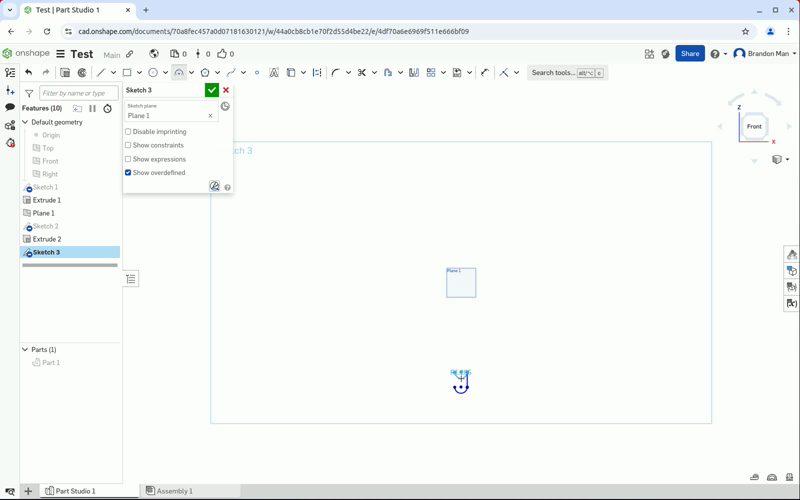
click(461, 378)
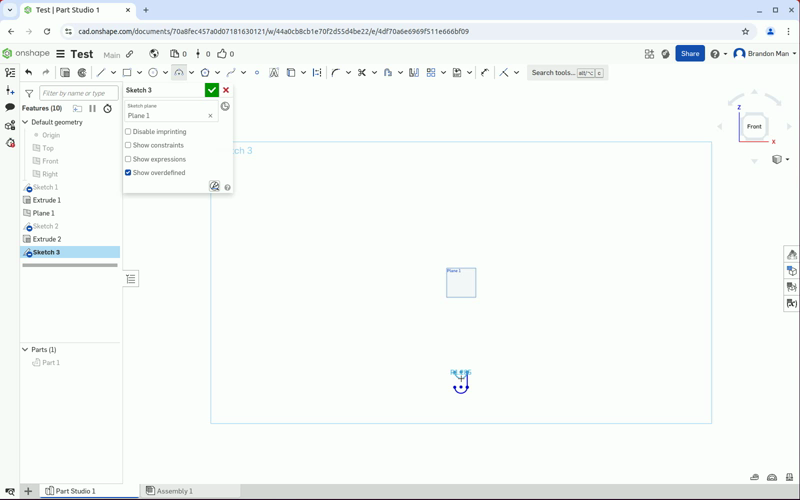
key_up(shift)
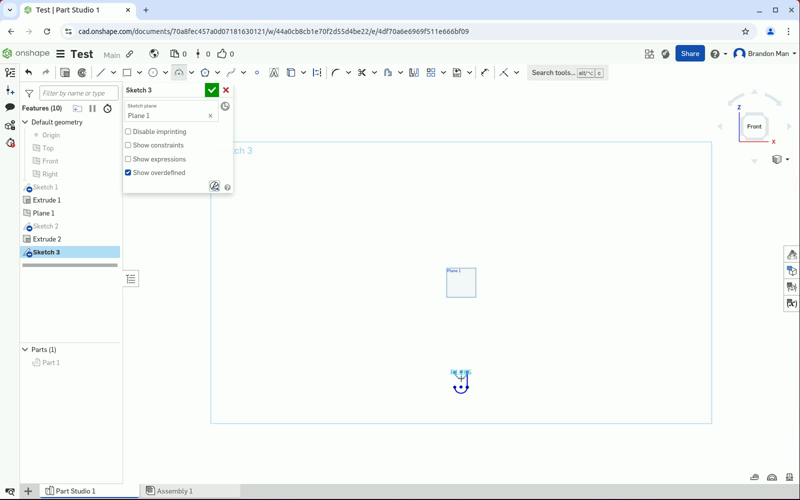
key(esc)
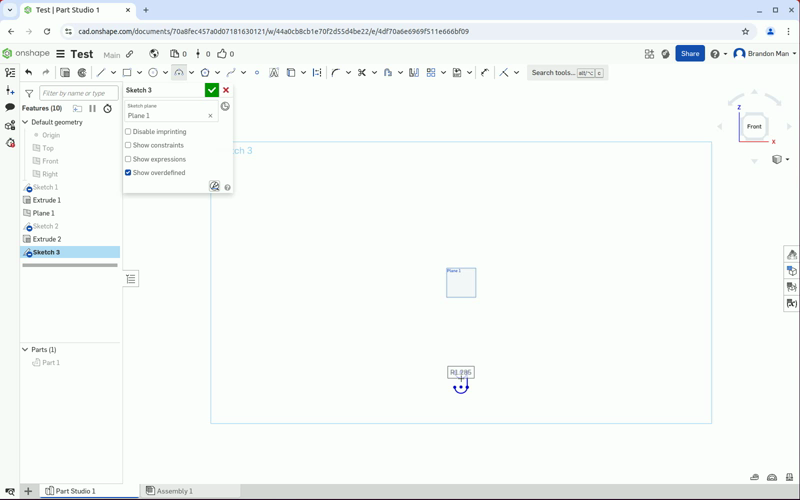
key(l)
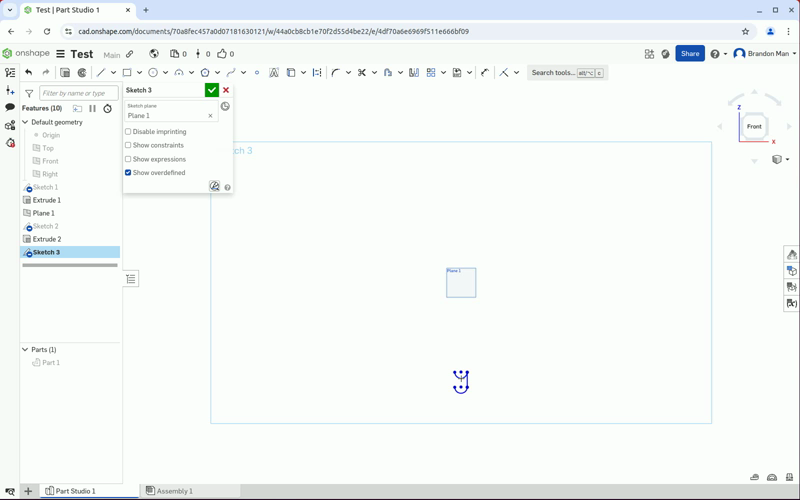
mouse_move(454, 372)
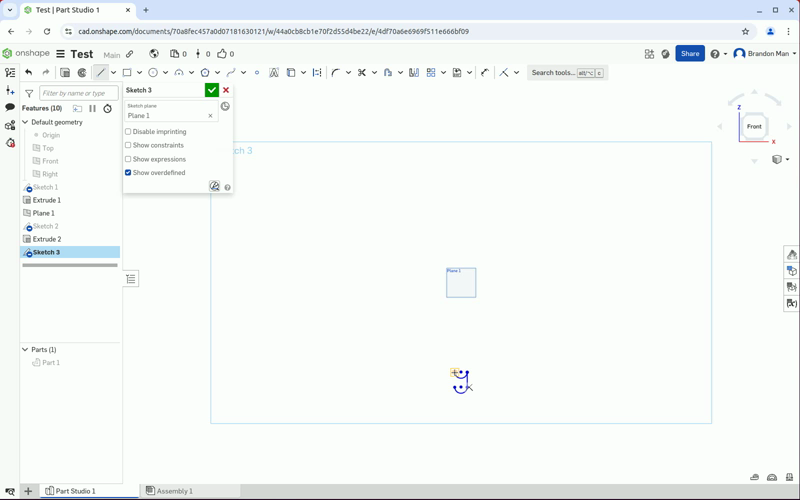
click(454, 372)
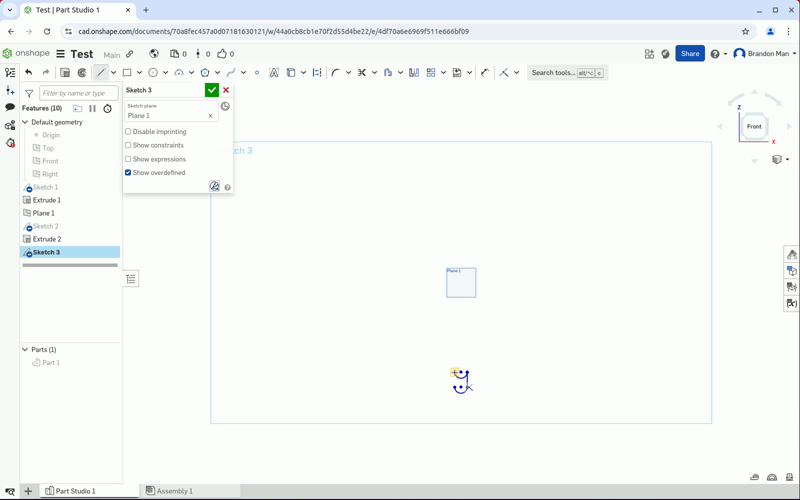
mouse_move(484, 372)
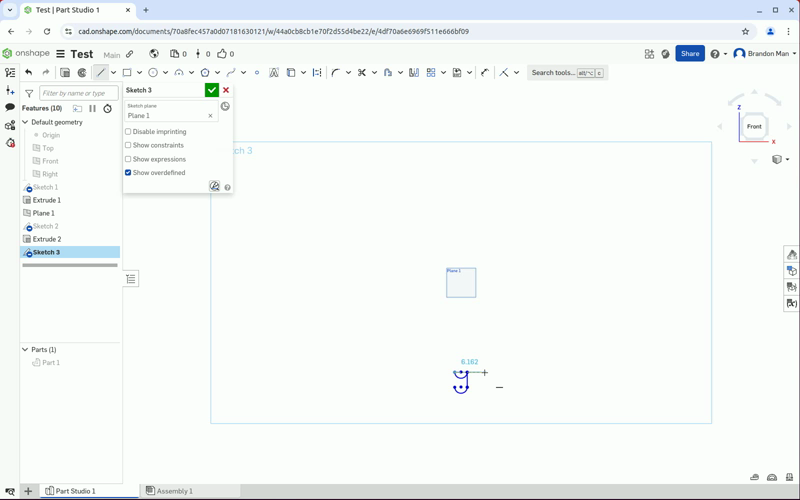
key_down(shift)
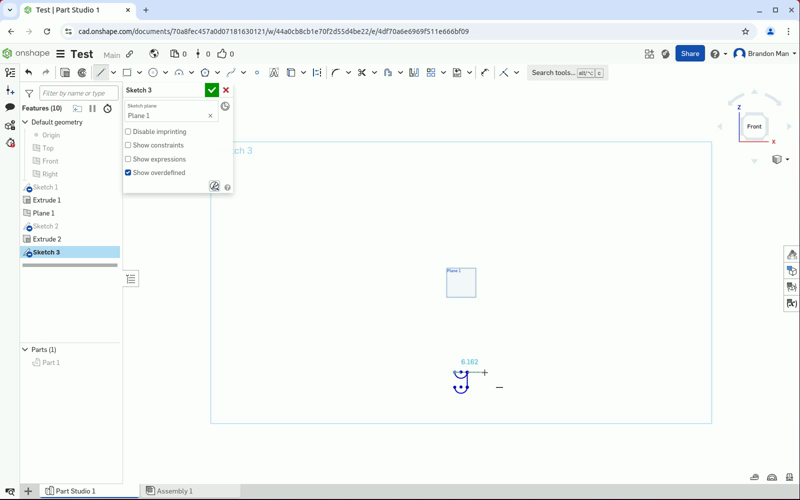
mouse_move(454, 387)
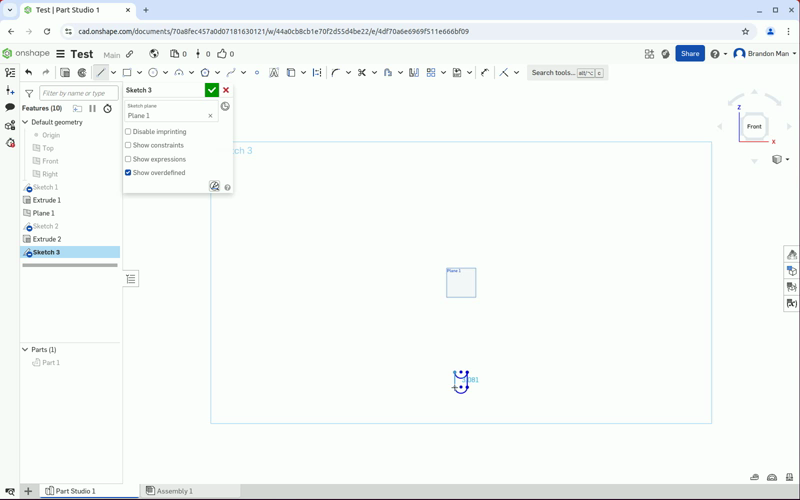
key_up(shift)
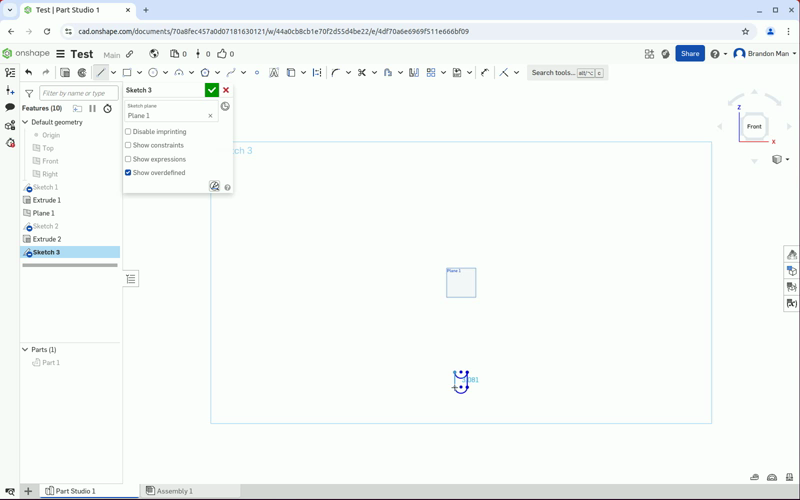
click(454, 387)
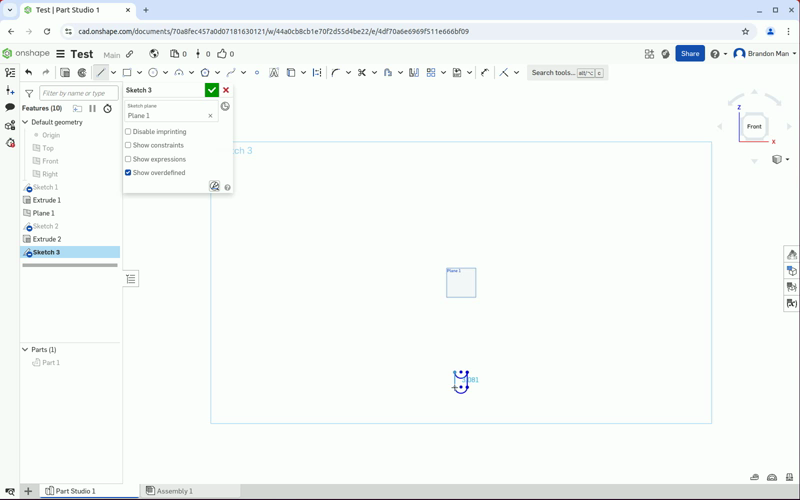
key(esc)
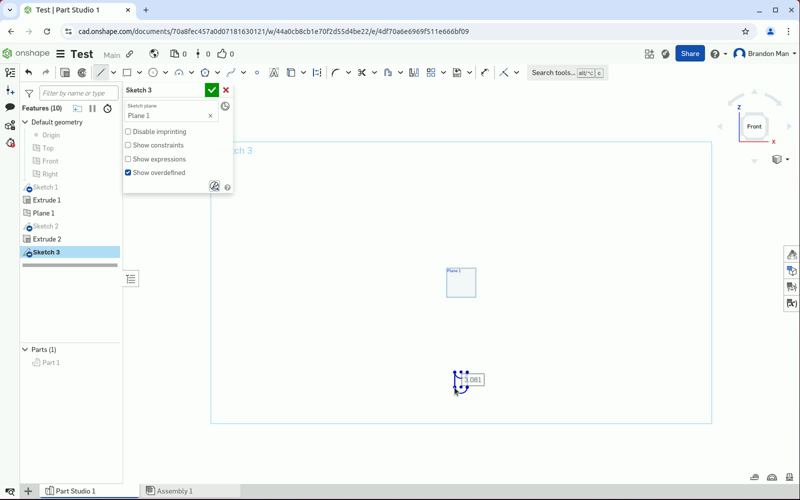
mouse_move(459, 376)
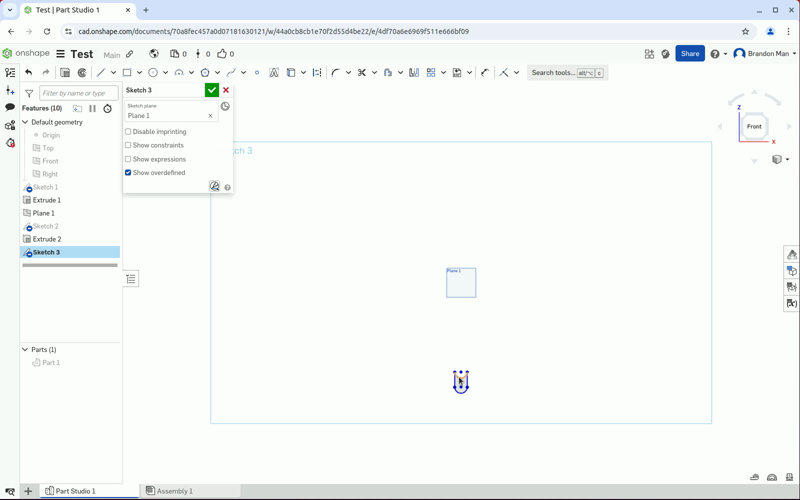
scroll(6)
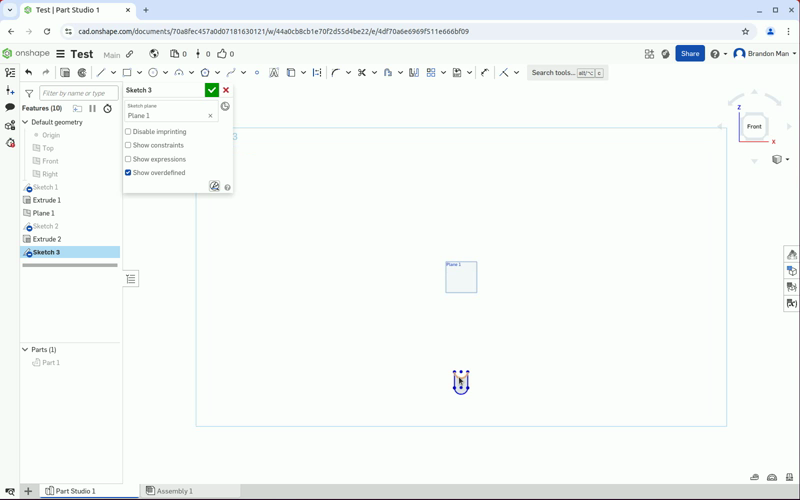
scroll(6)
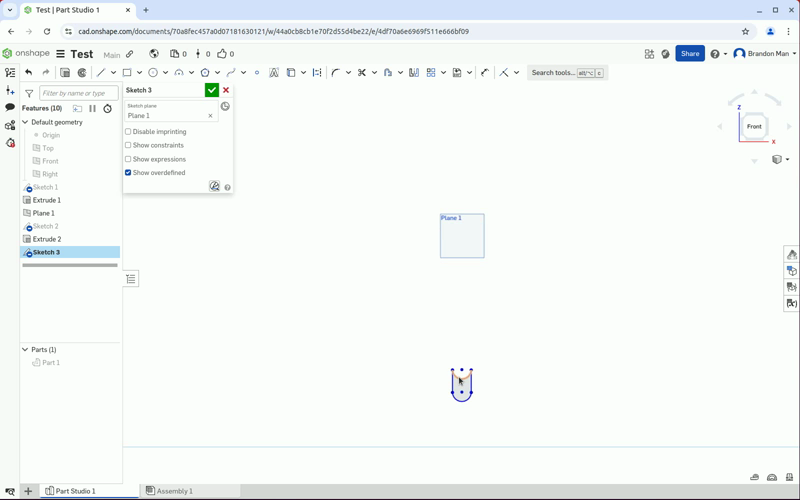
scroll(6)
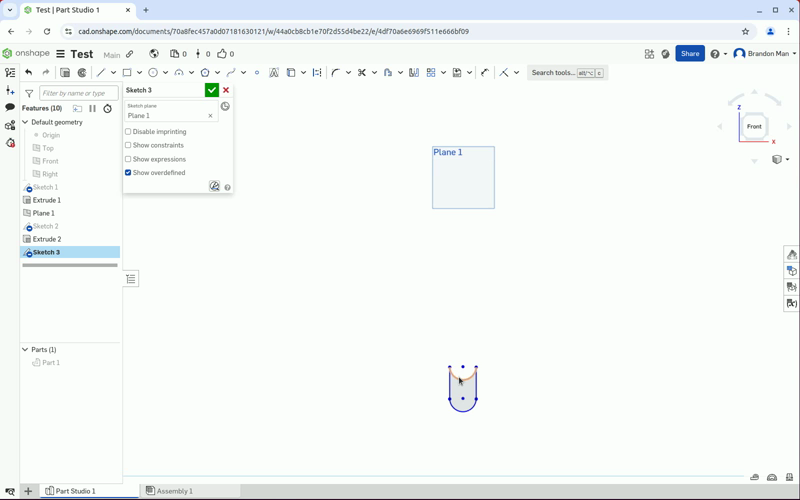
scroll(6)
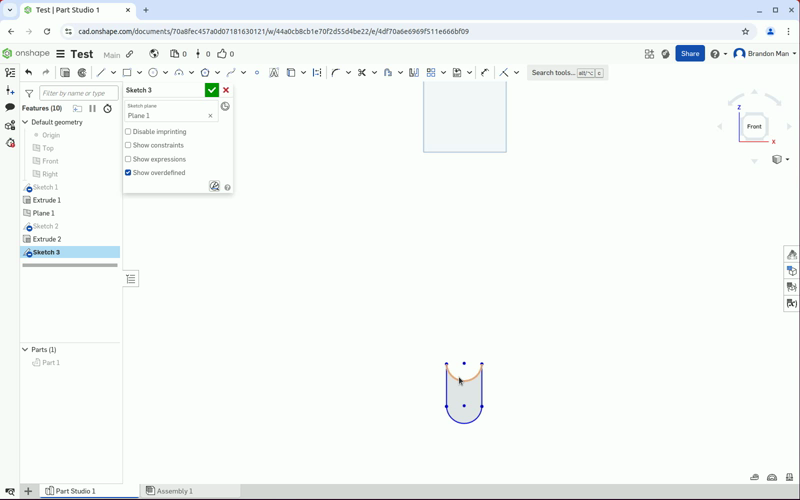
scroll(6)
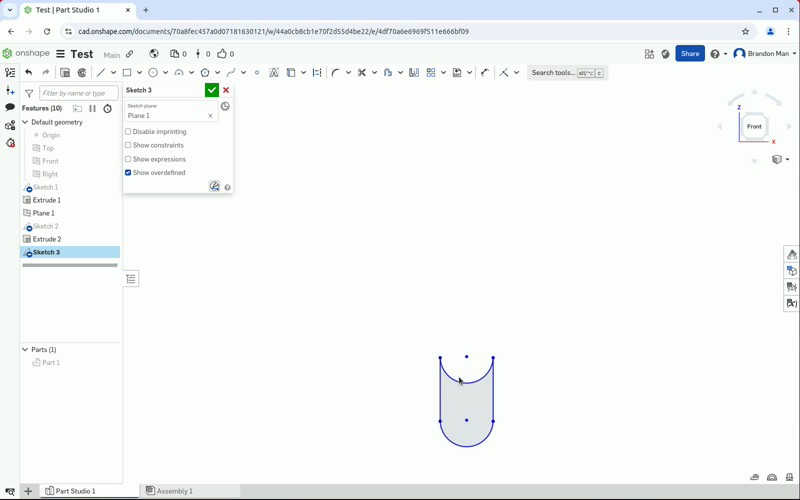
scroll(6)
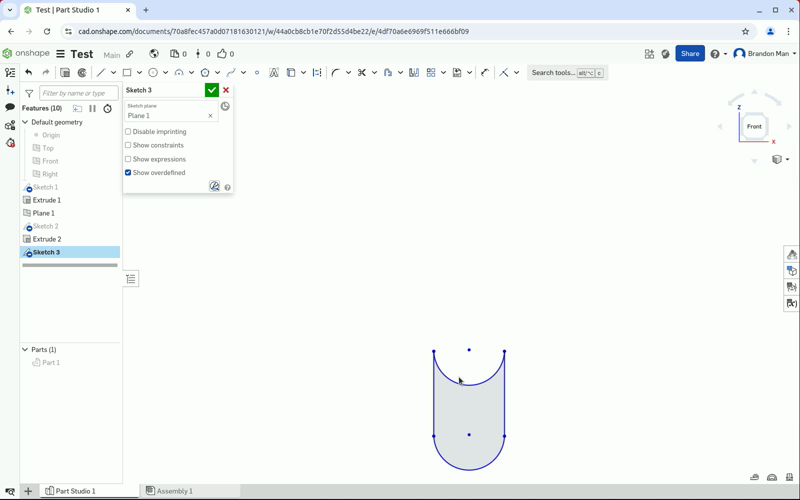
scroll(6)
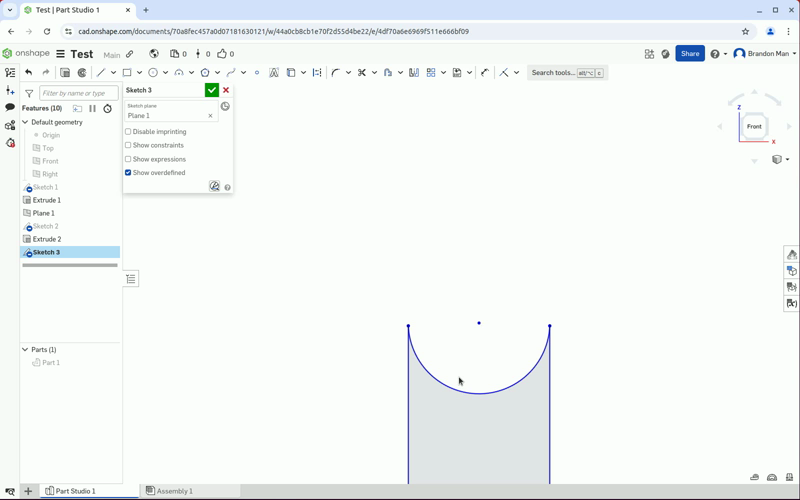
click(459, 376)
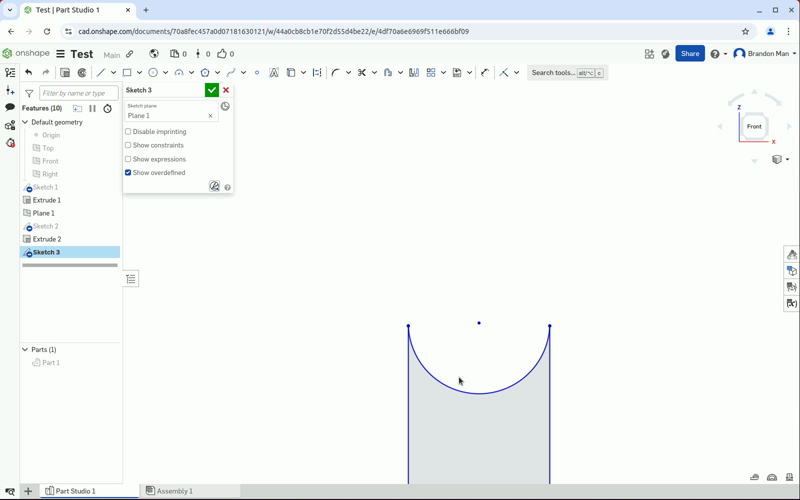
scroll(-6)
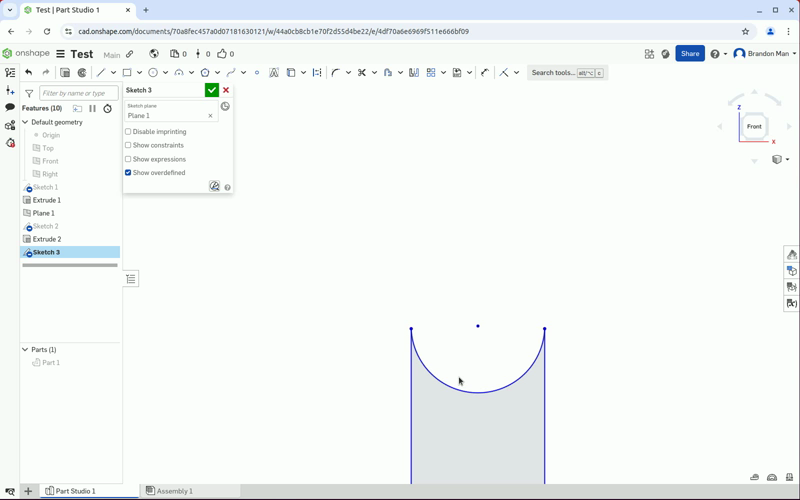
scroll(-6)
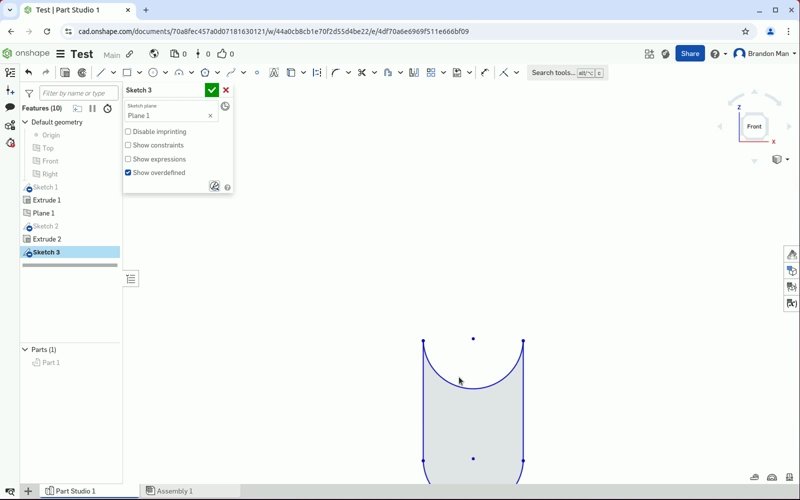
scroll(-6)
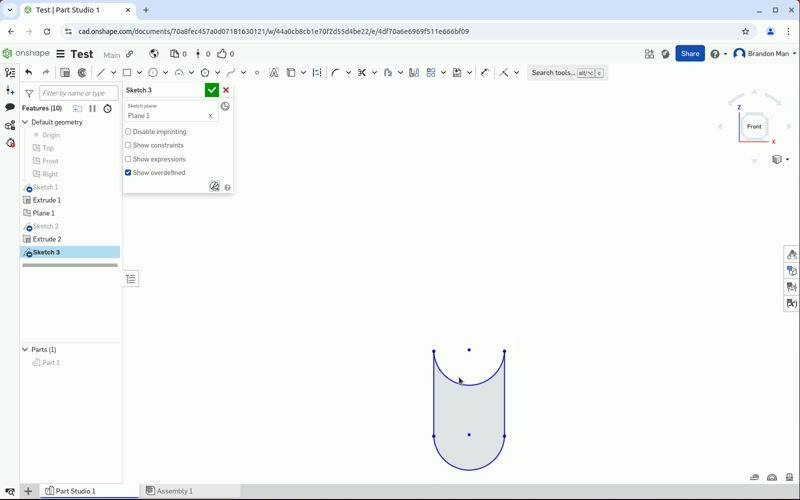
scroll(-6)
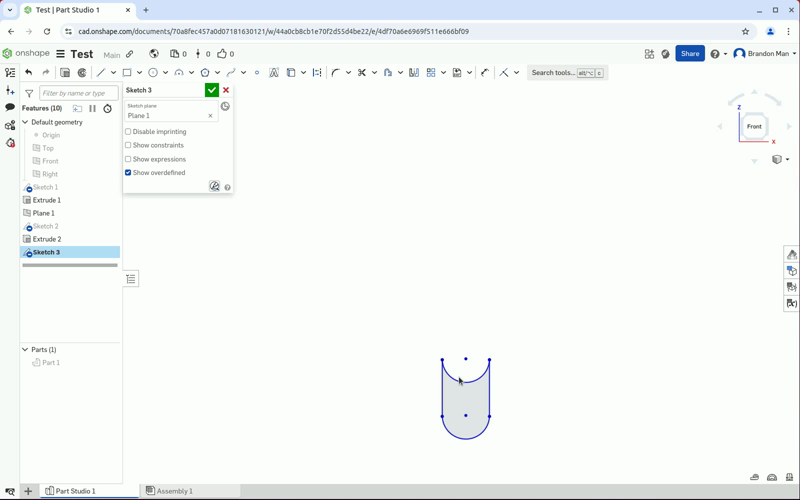
scroll(-6)
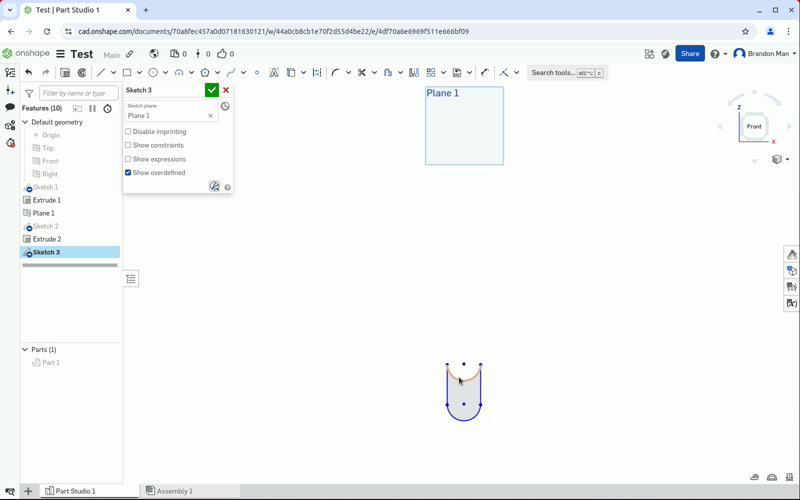
scroll(-6)
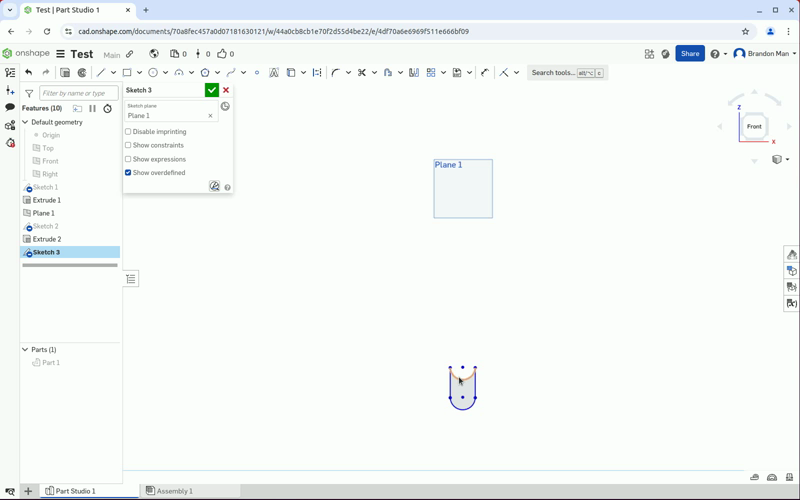
scroll(-6)
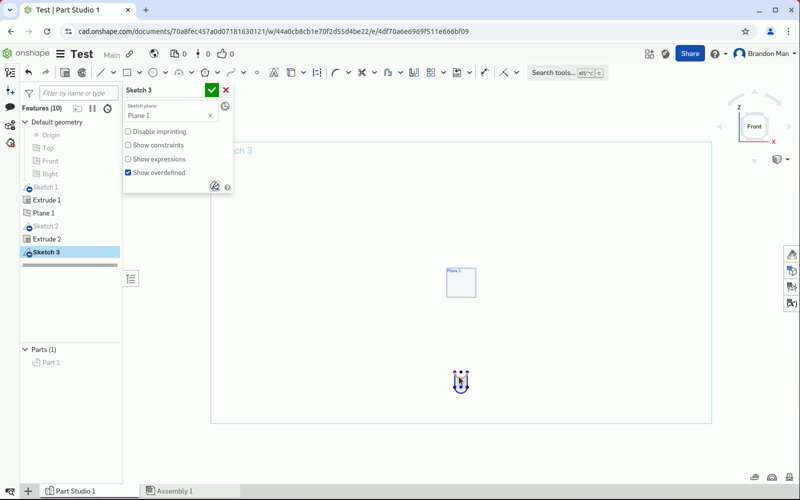
mouse_move(73, 352)
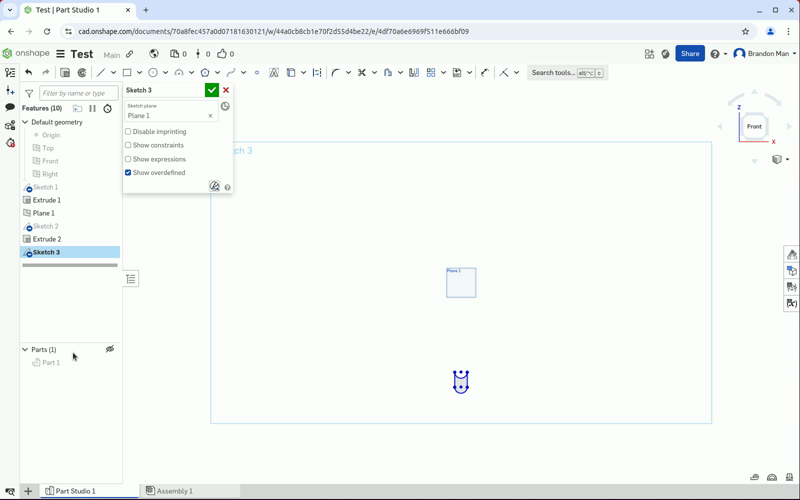
key(shift+y)
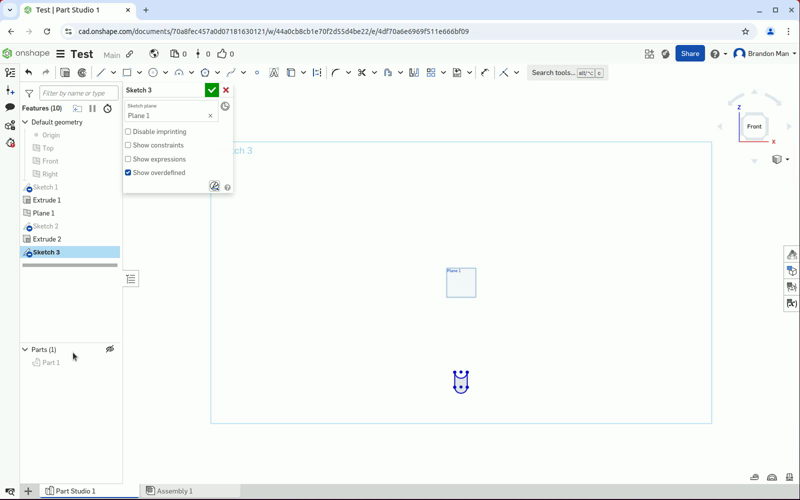
key(shift+e)
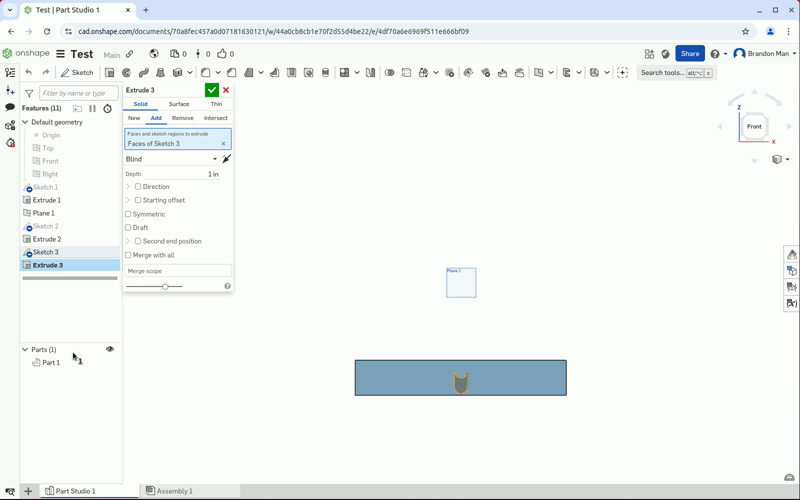
mouse_move(143, 106)
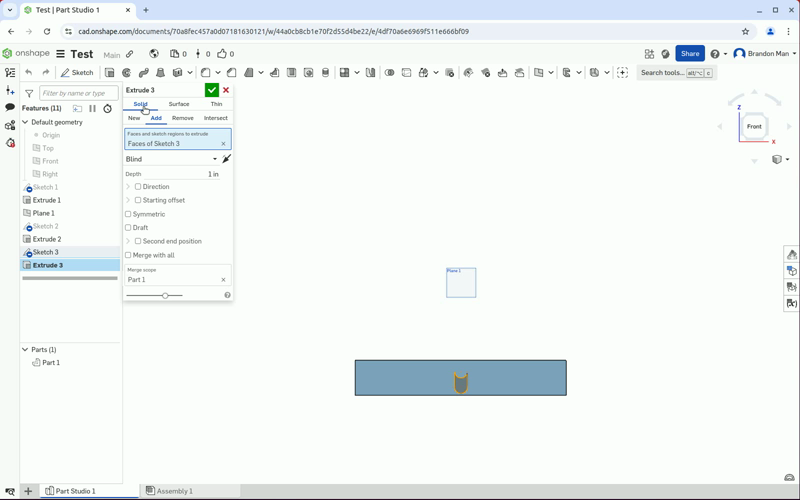
click(143, 106)
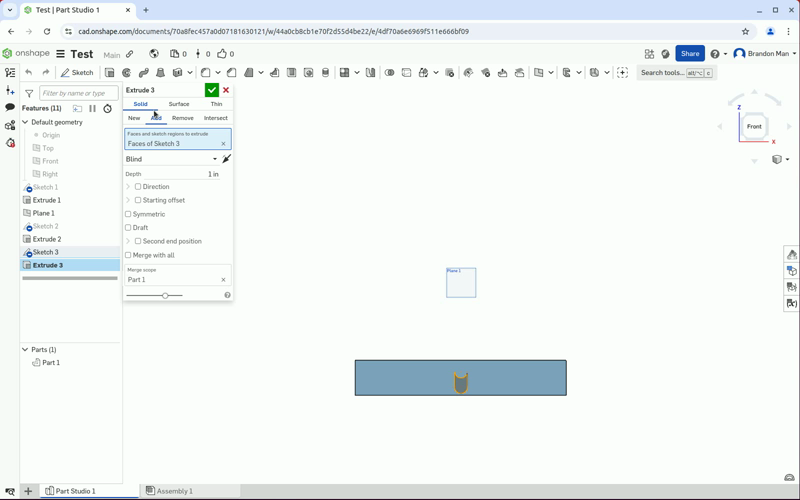
mouse_move(186, 120)
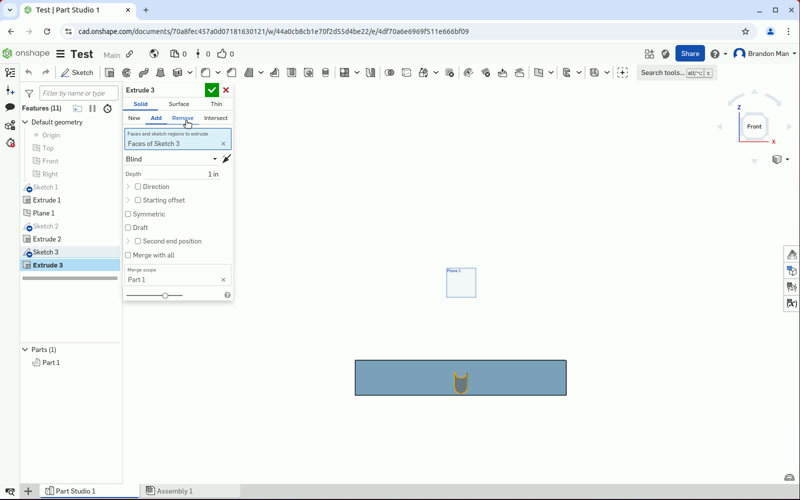
click(186, 120)
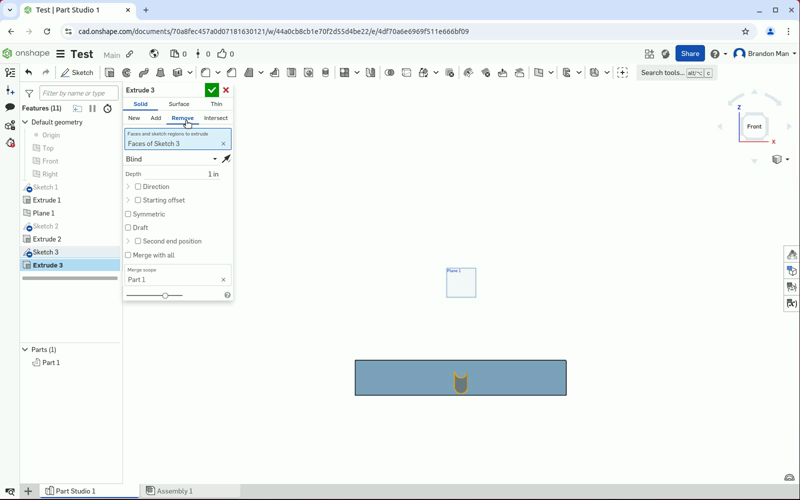
key(tab, 4)
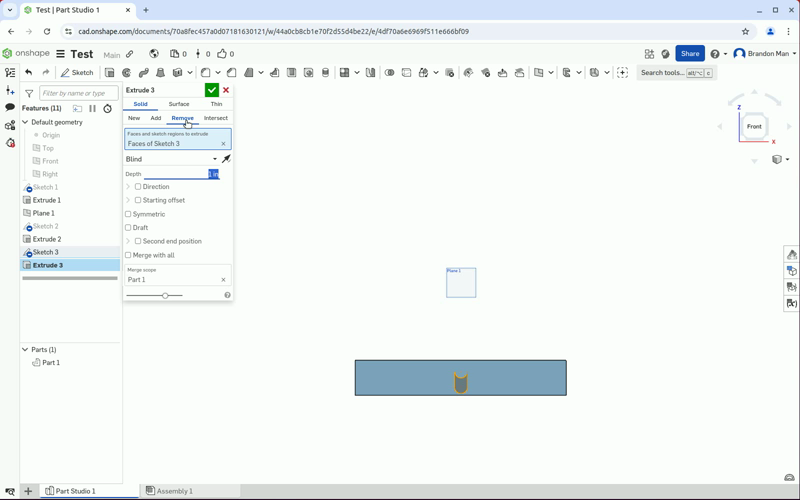
text(7.221)
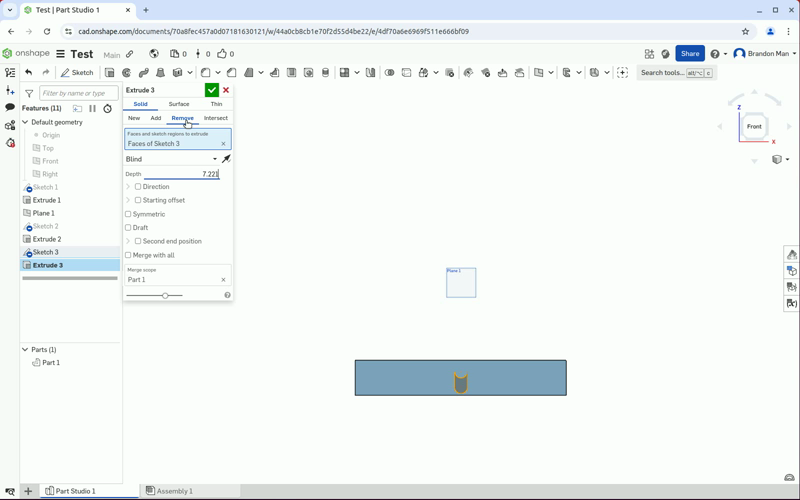
key(tab, 6)
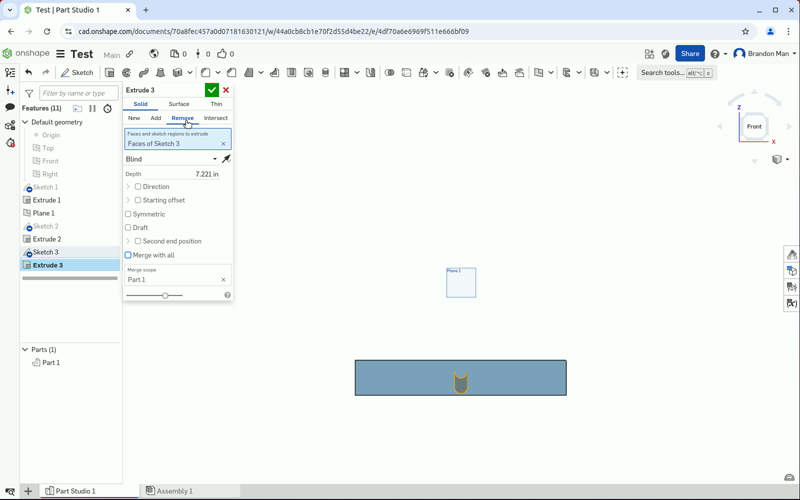
key(space)
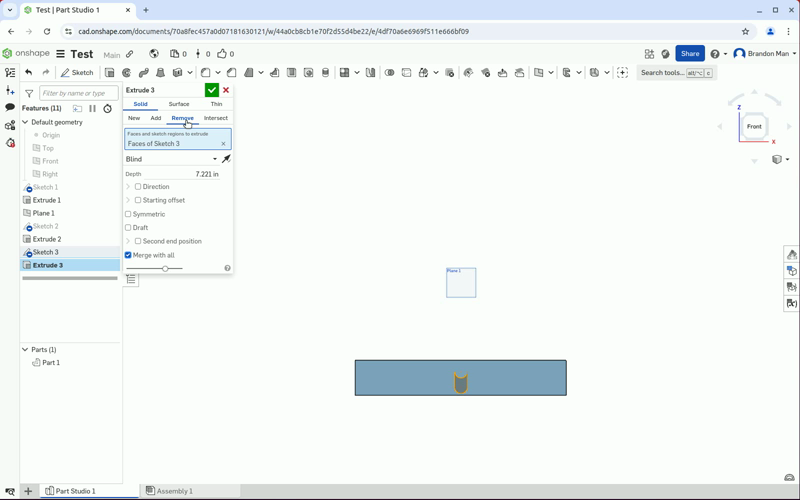
key(enter)
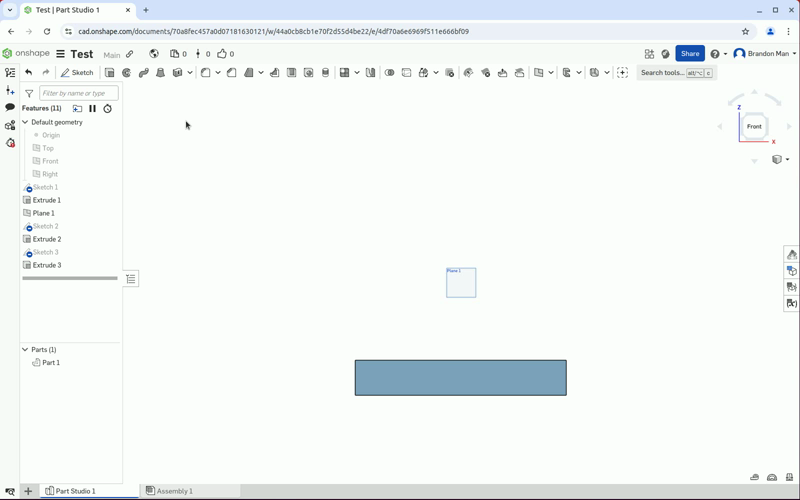
key(shift+h)
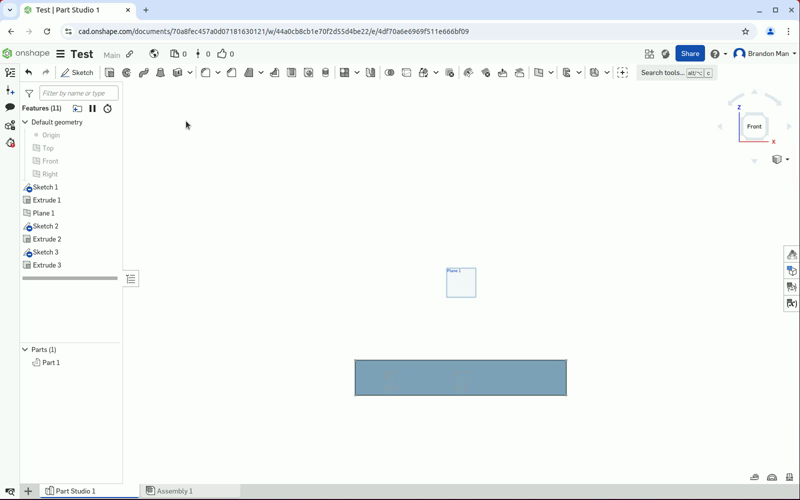
key(shift+h)
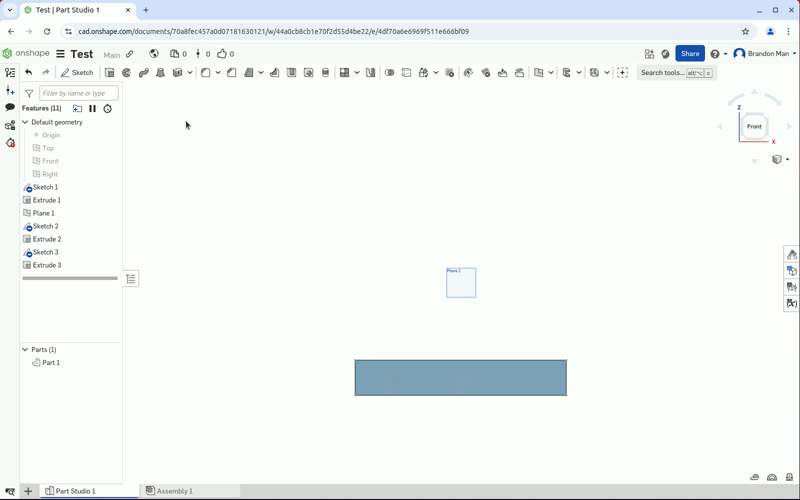
key(shift+7)
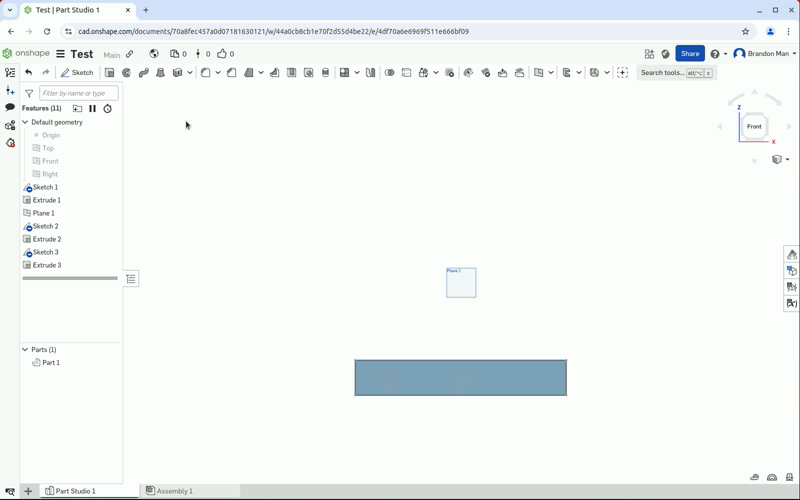
key(left, 2)
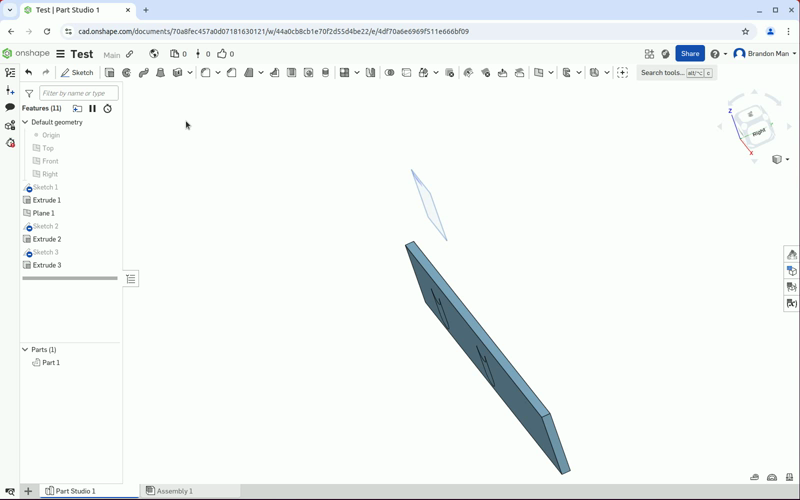
key(down, 2)
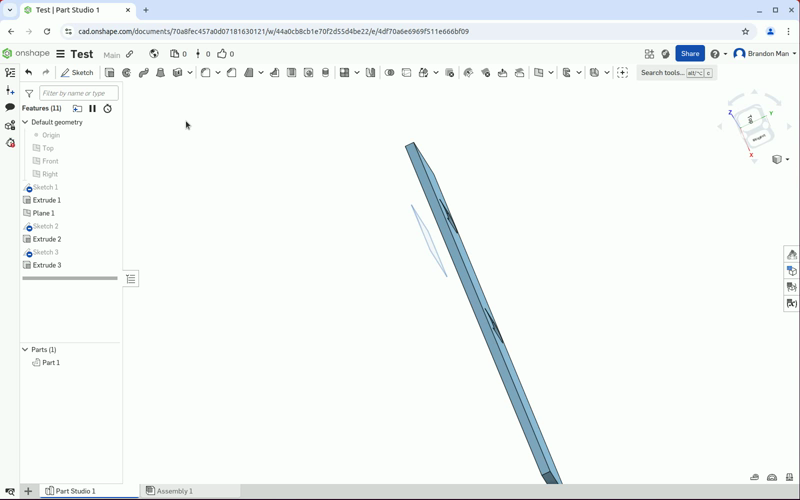
key(up, 2)
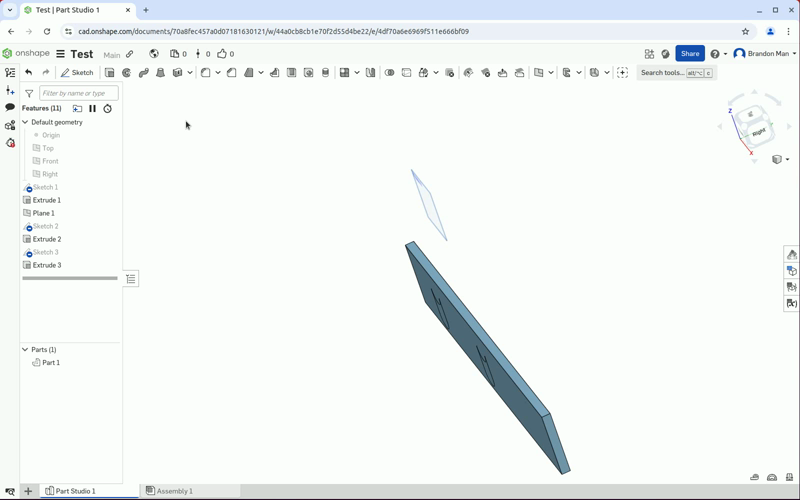
key(right, 2)
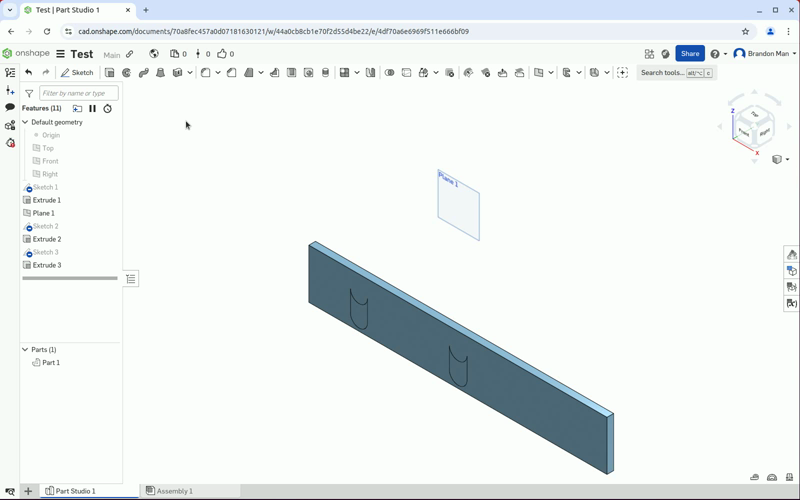
mouse_move(73, 189)
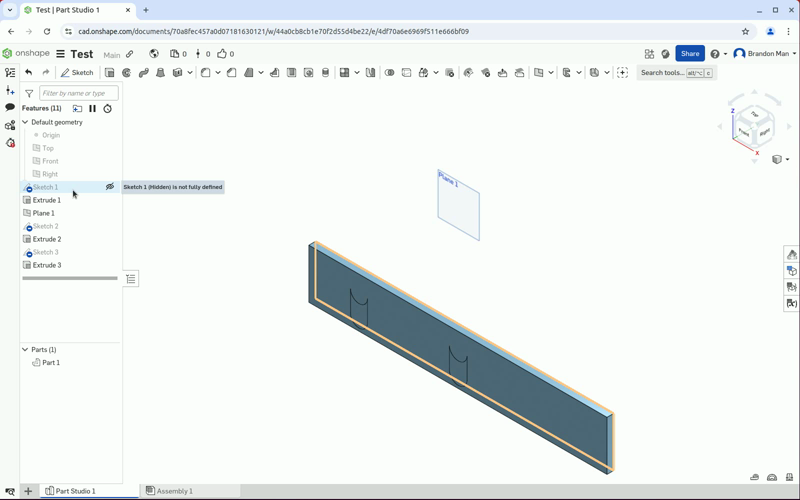
click(73, 189)